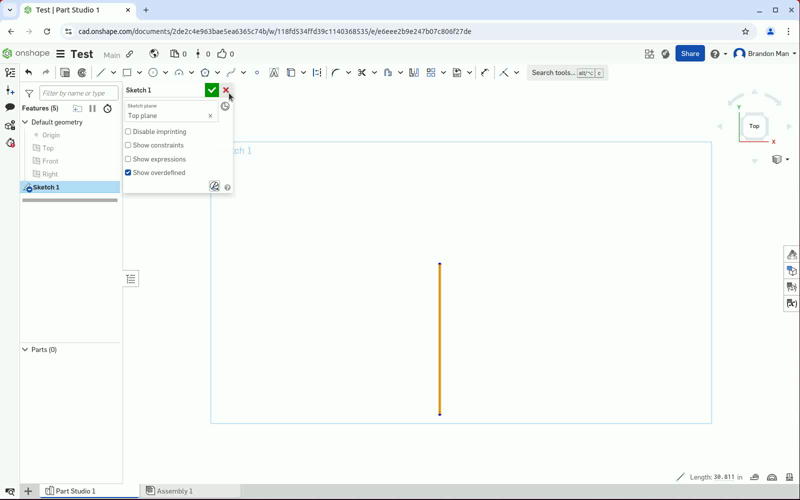
key(shift+h)
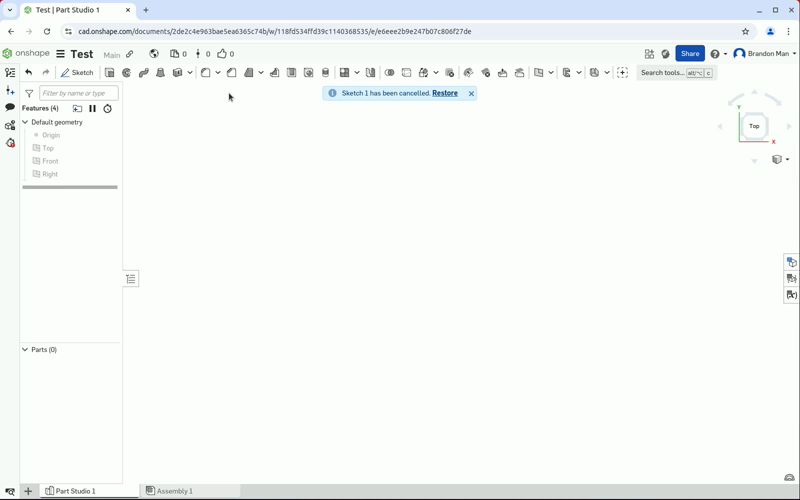
mouse_move(73, 352)
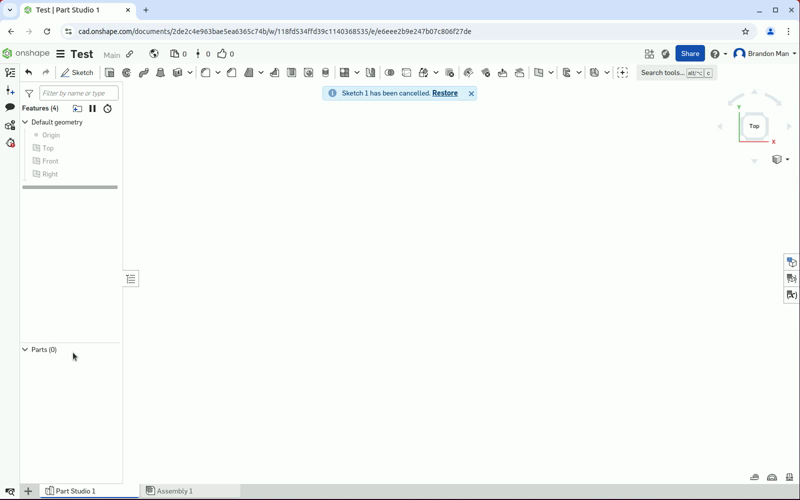
key(y)
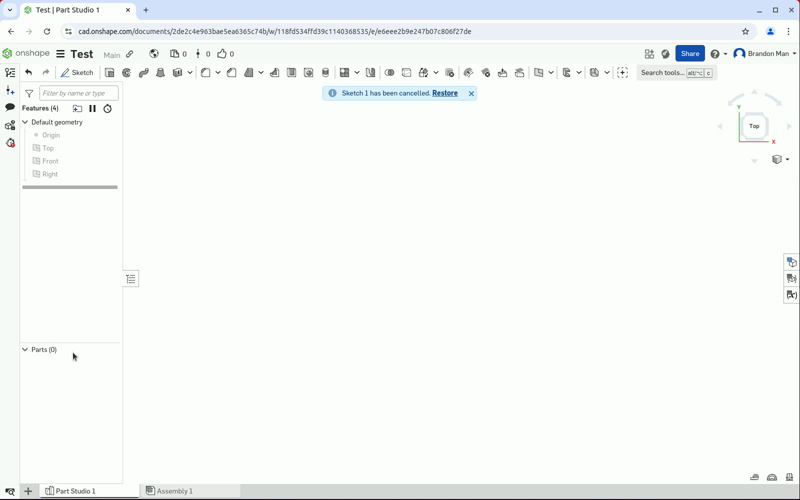
key(shift+p)
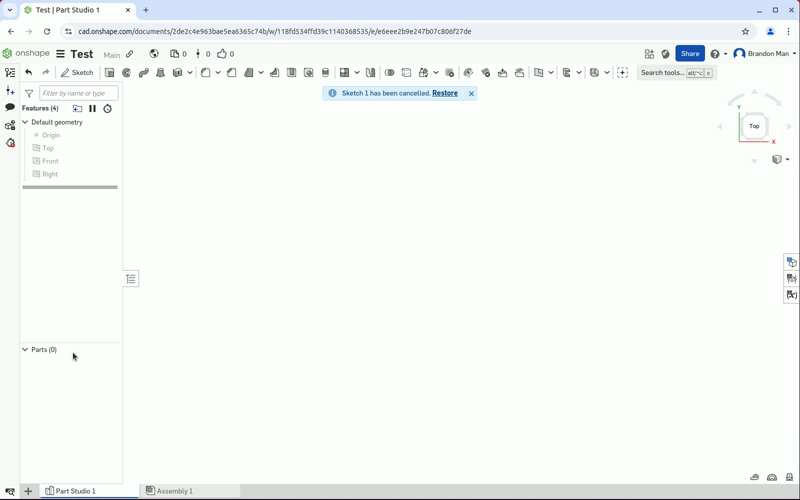
key(space)
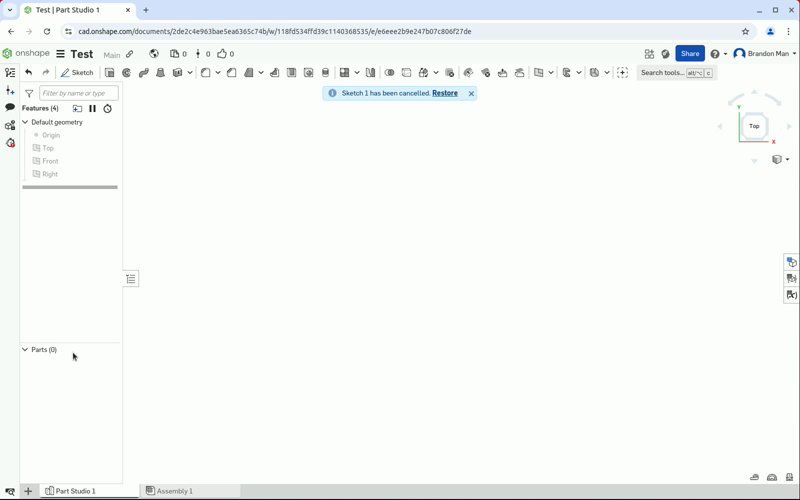
key_down(shift)
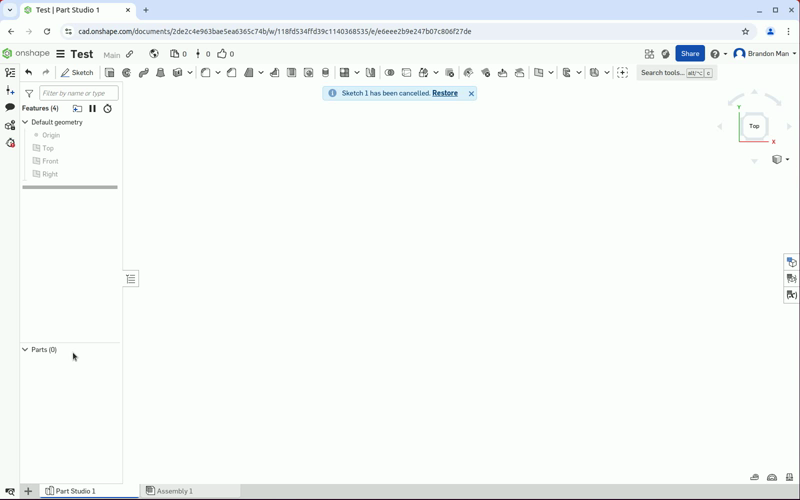
key(up)
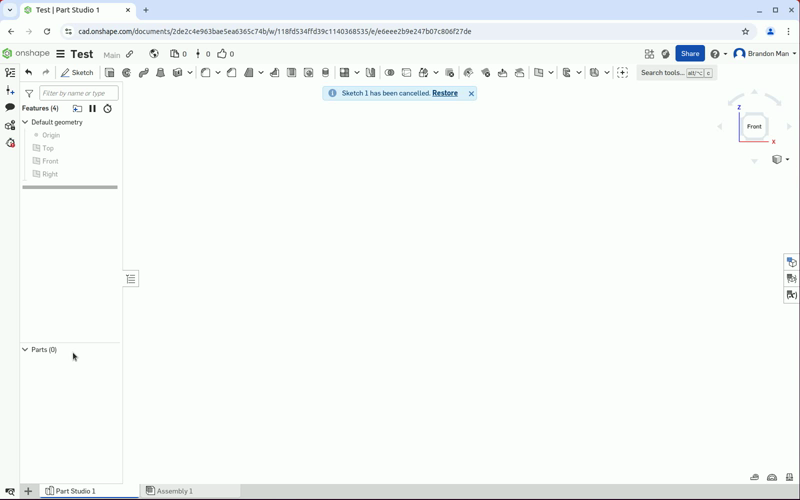
key_up(shift)
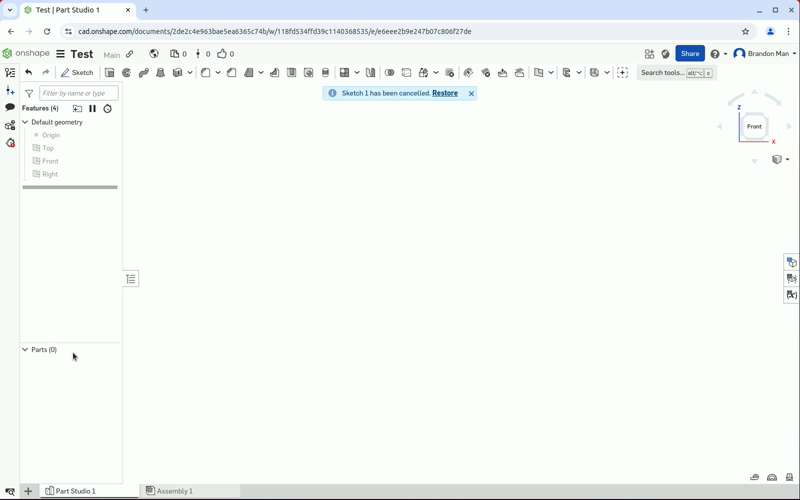
mouse_move(73, 352)
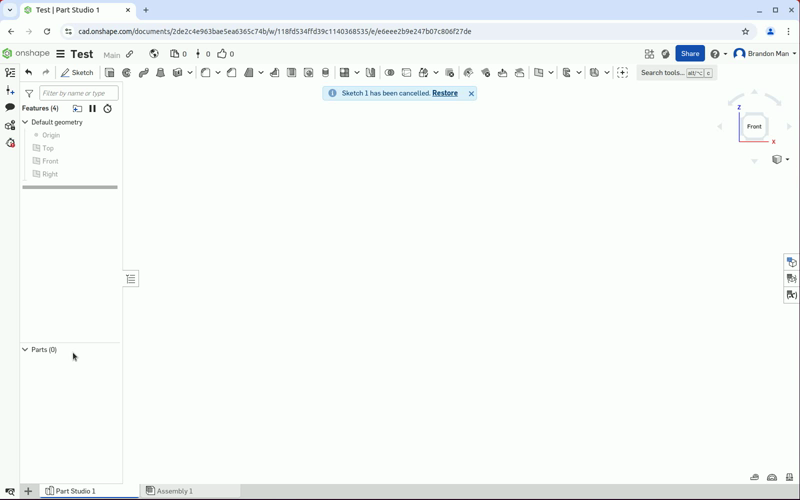
key(shift+y)
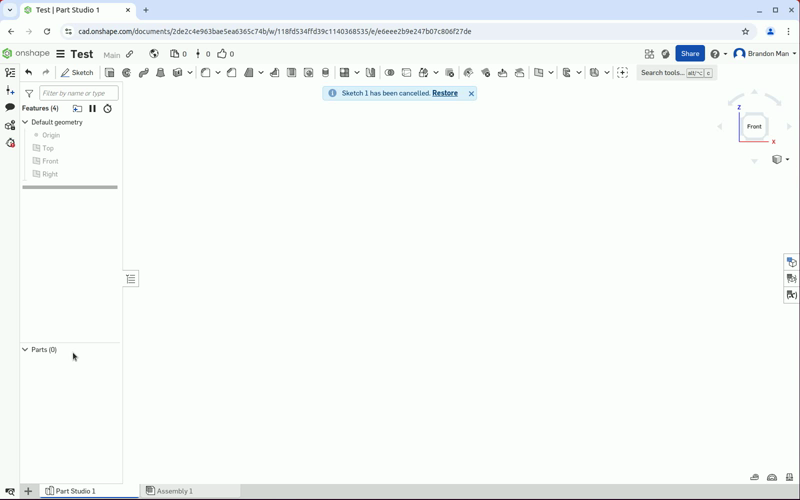
key(shift+s)
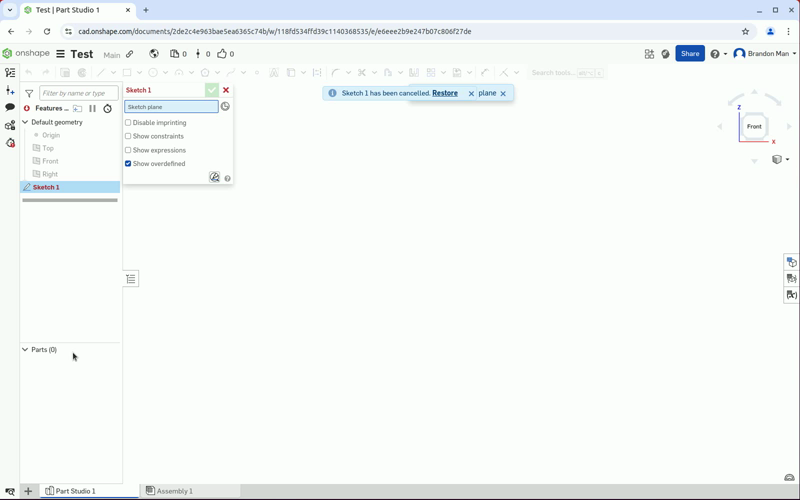
mouse_move(73, 163)
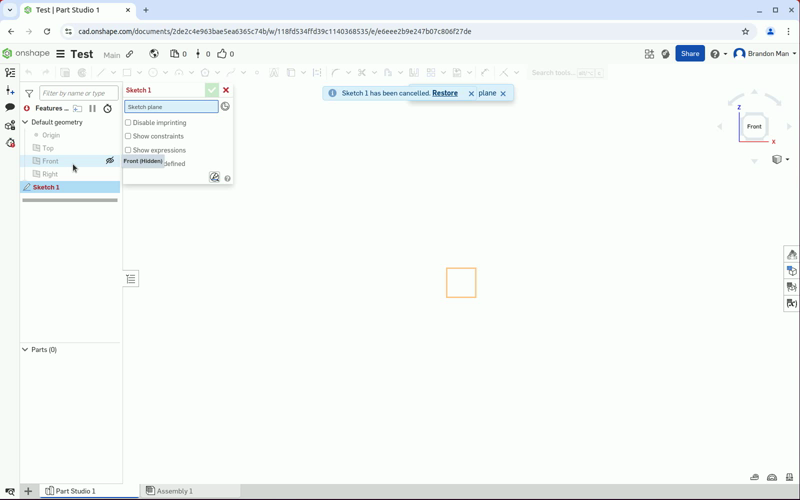
click(73, 163)
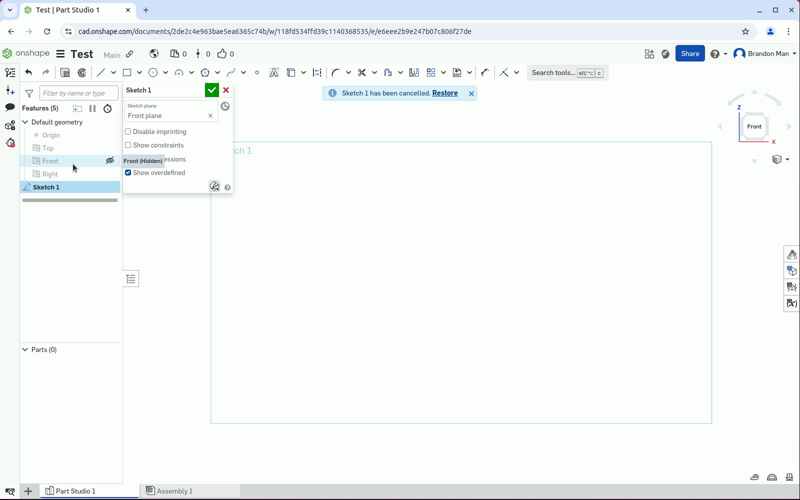
mouse_move(73, 352)
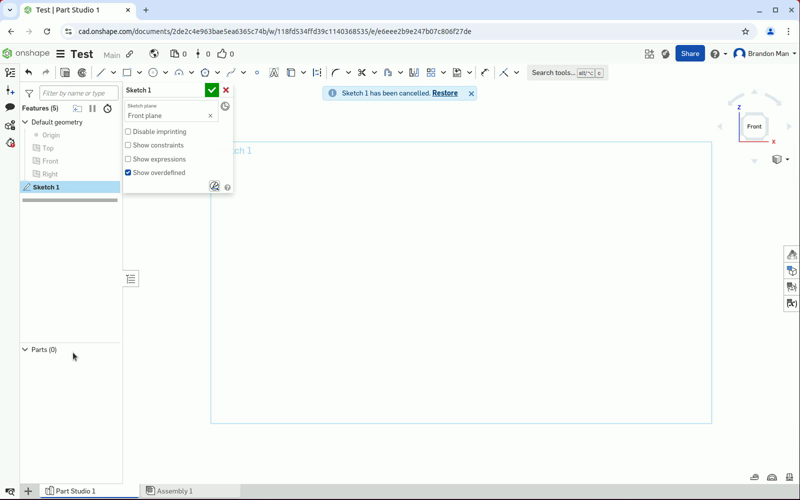
key(y)
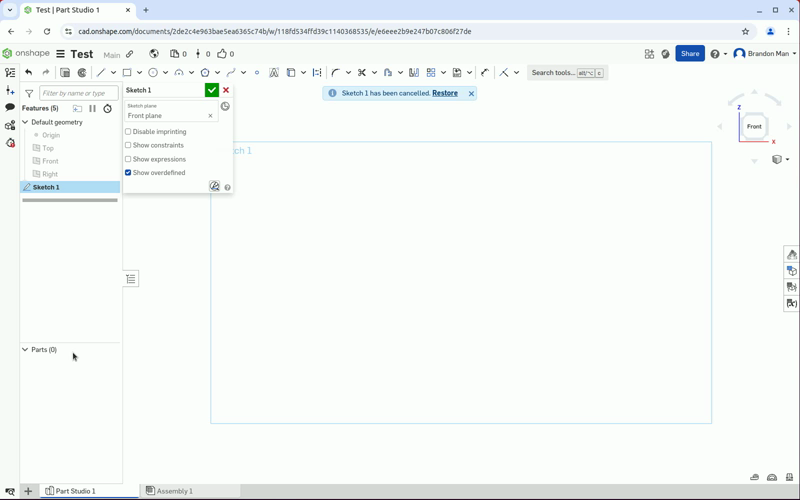
key(l)
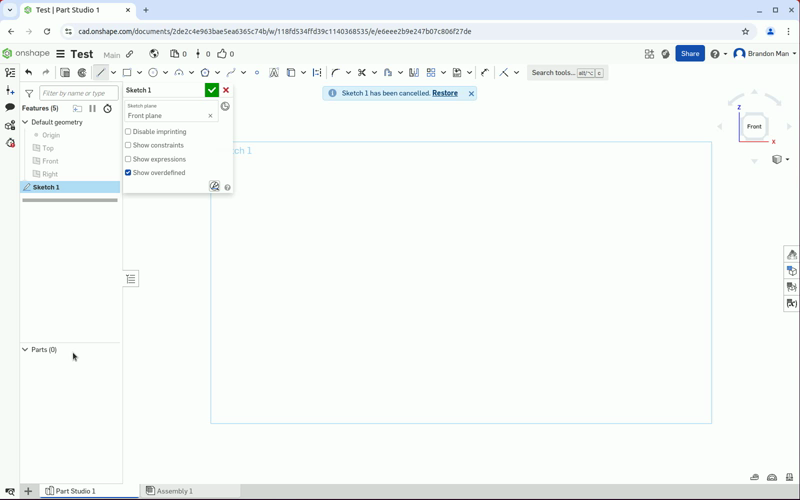
key_down(shift)
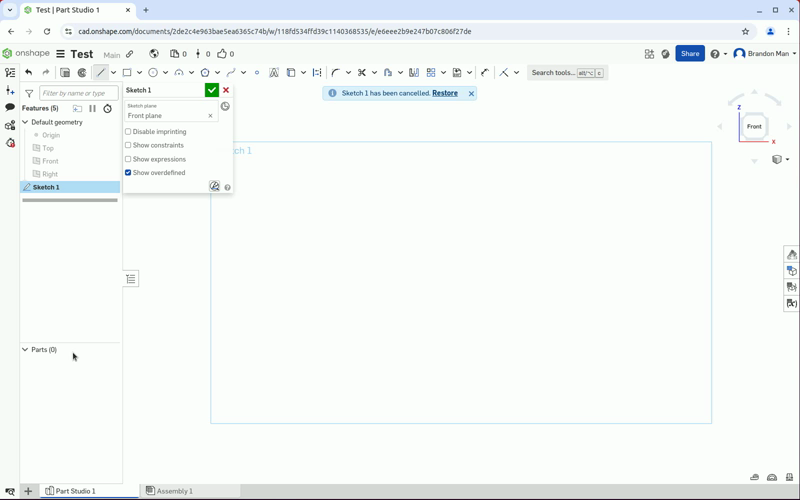
mouse_move(348, 224)
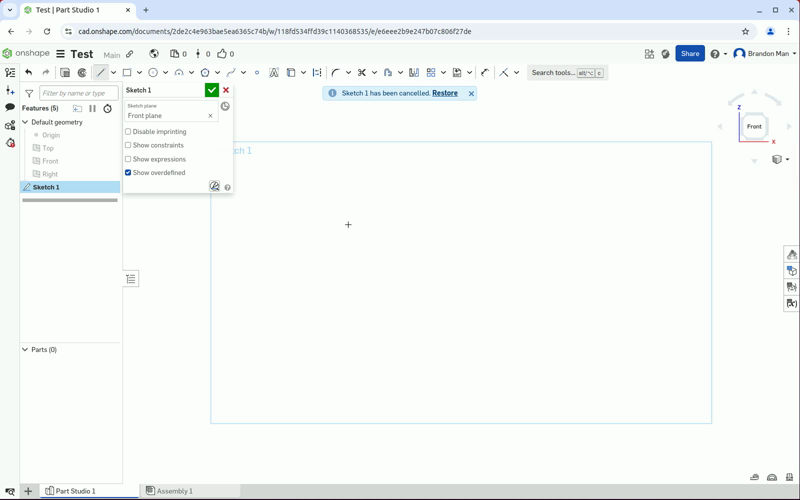
click(348, 224)
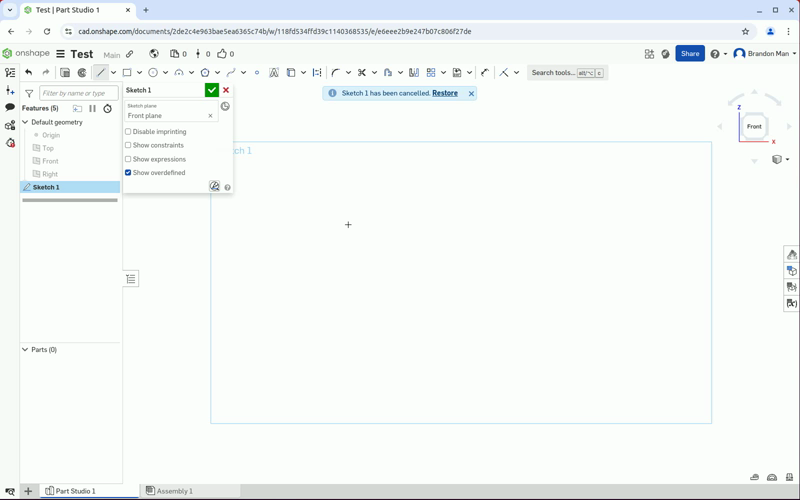
key_up(shift)
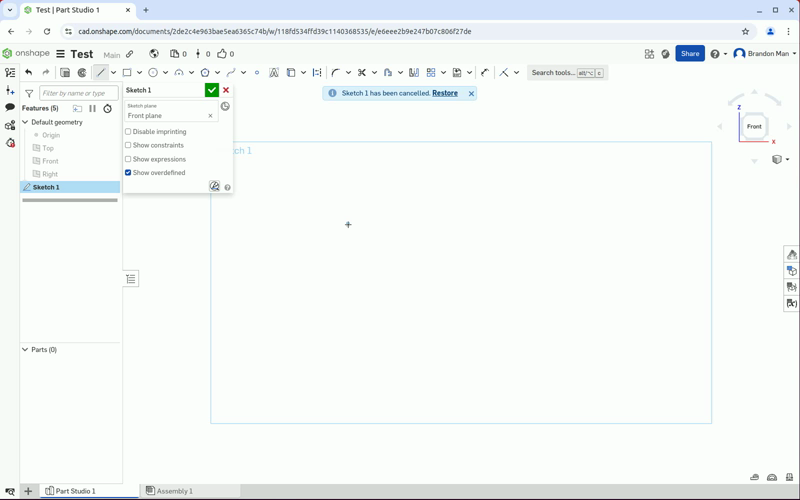
key_down(shift)
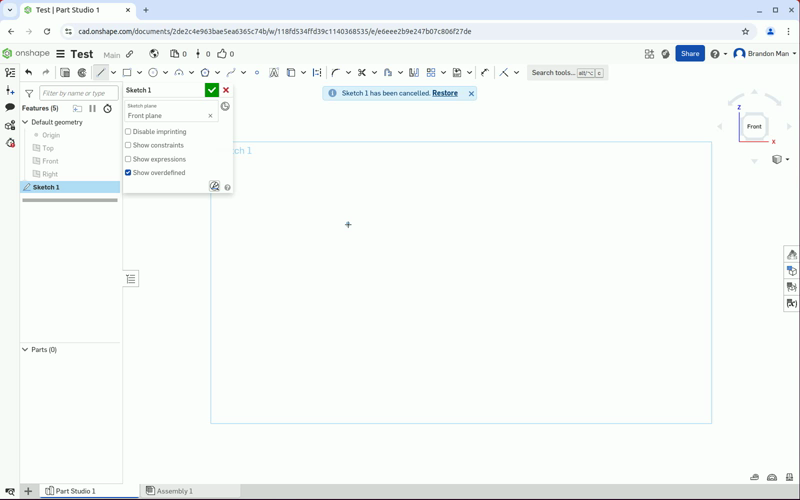
mouse_move(378, 224)
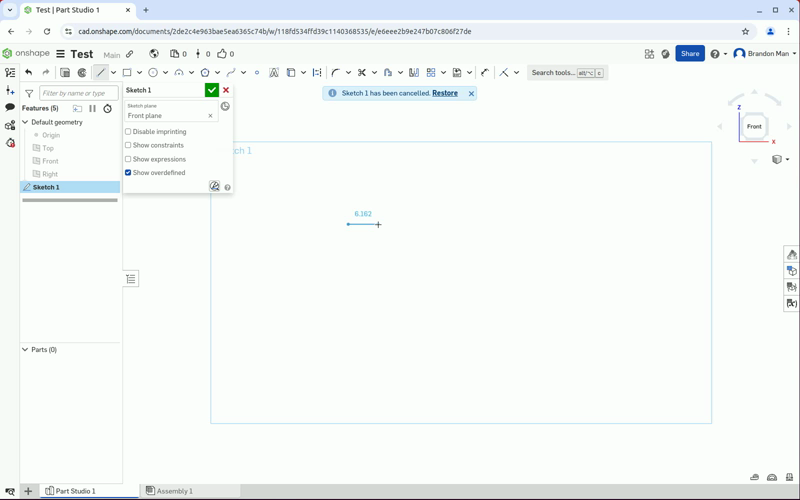
mouse_move(360, 224)
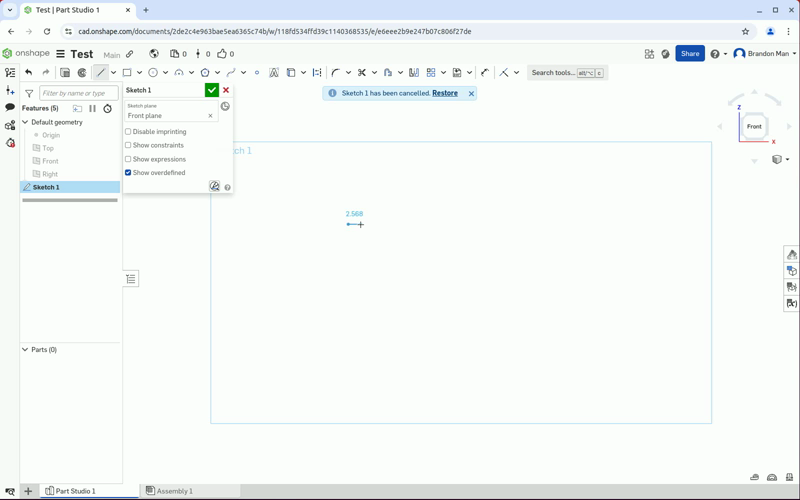
click(360, 224)
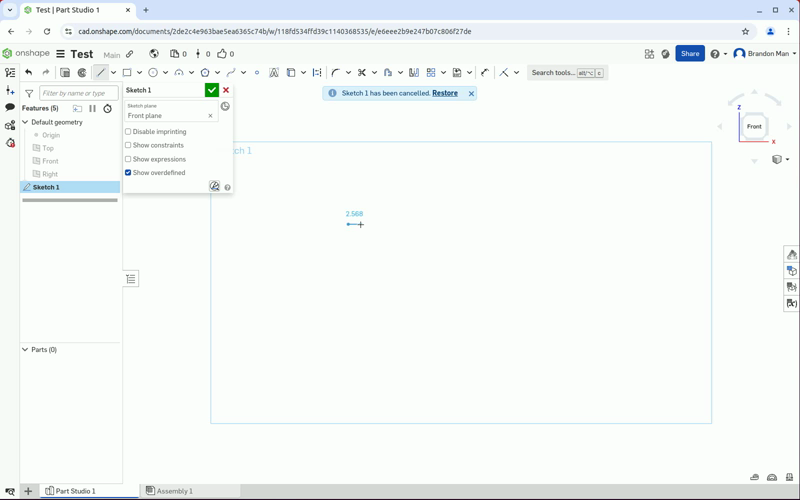
key_up(shift)
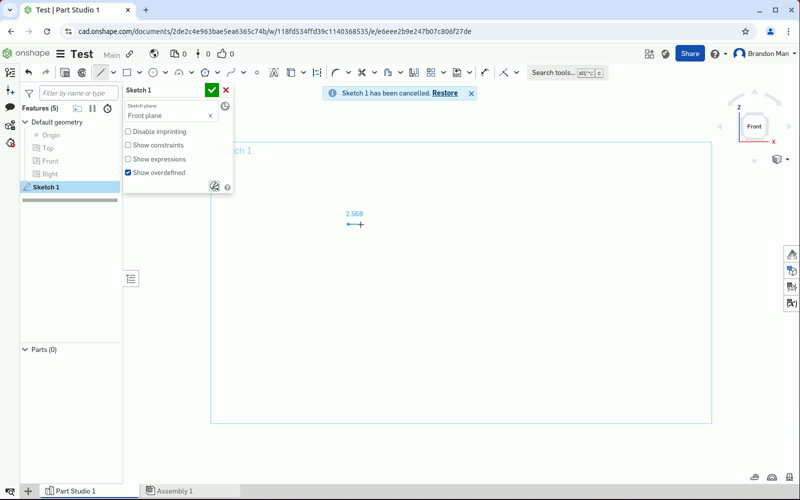
key_down(shift)
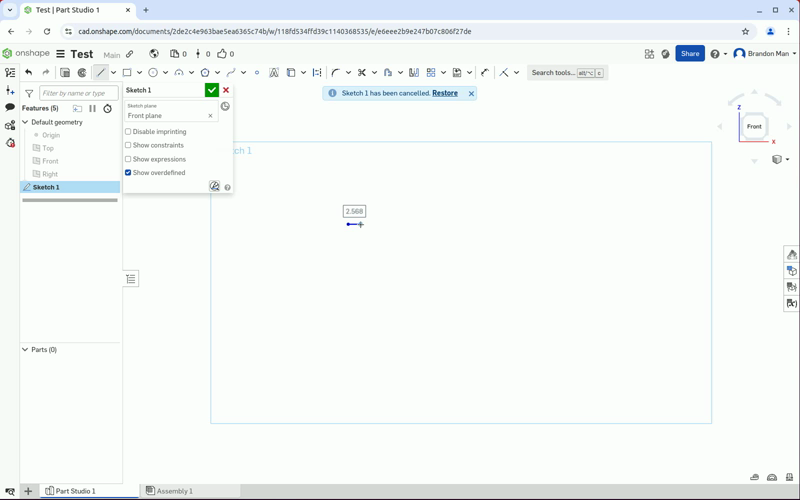
mouse_move(390, 224)
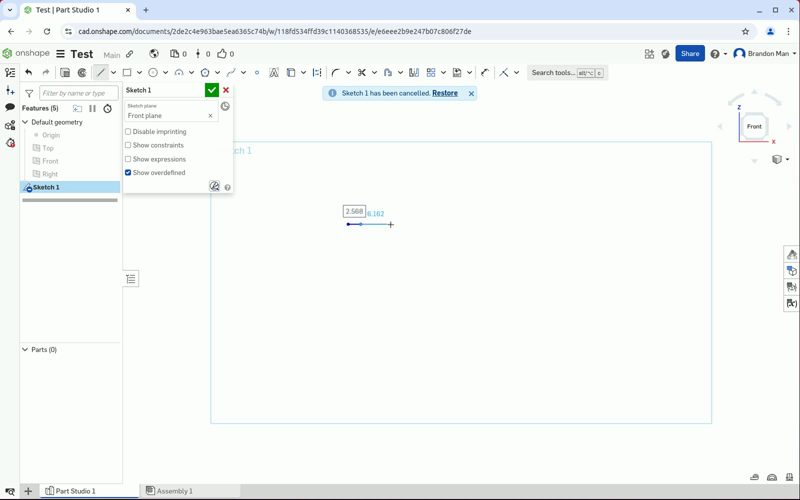
mouse_move(360, 188)
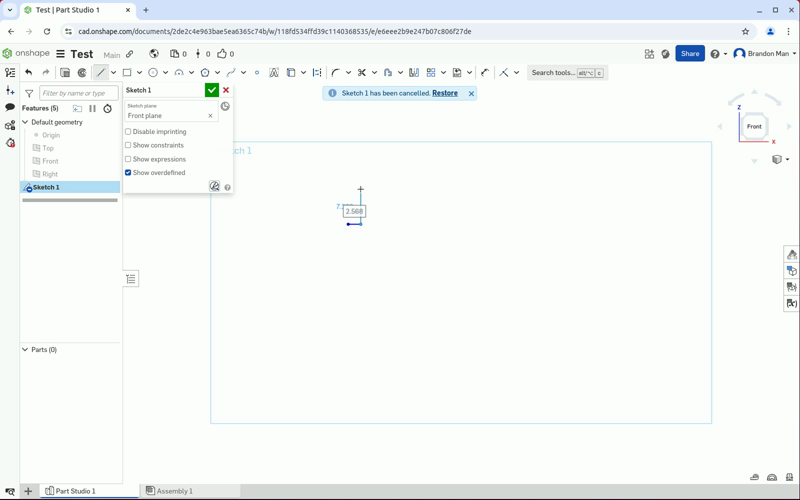
click(360, 188)
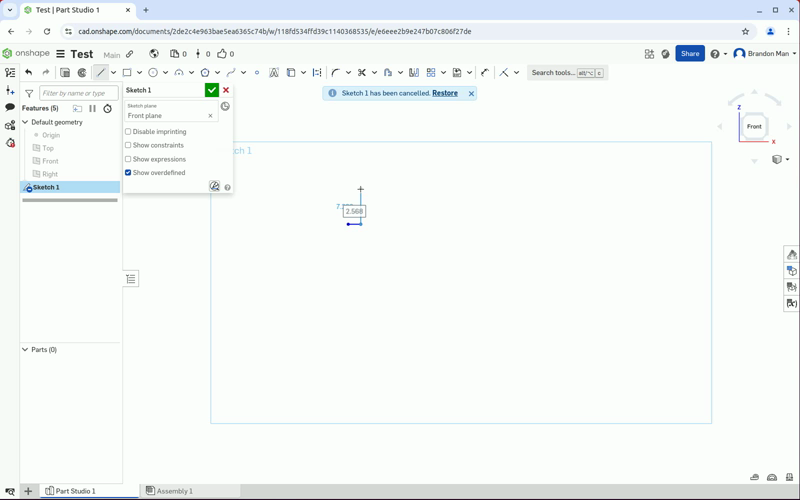
key_up(shift)
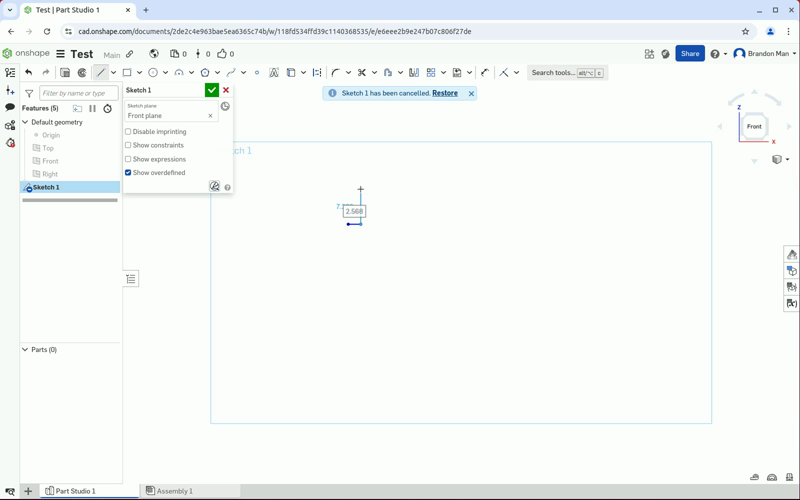
key_down(shift)
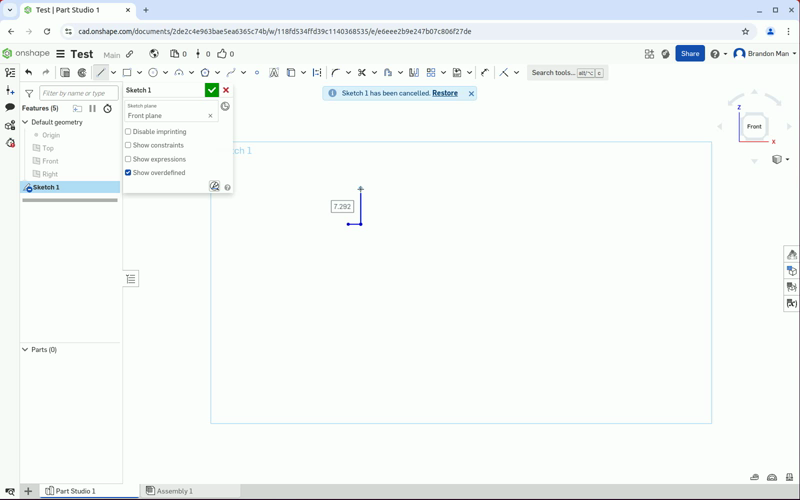
mouse_move(390, 188)
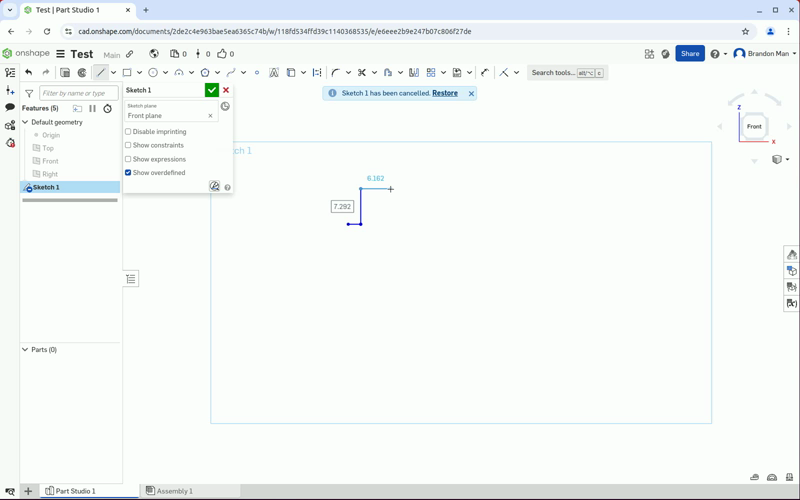
mouse_move(368, 188)
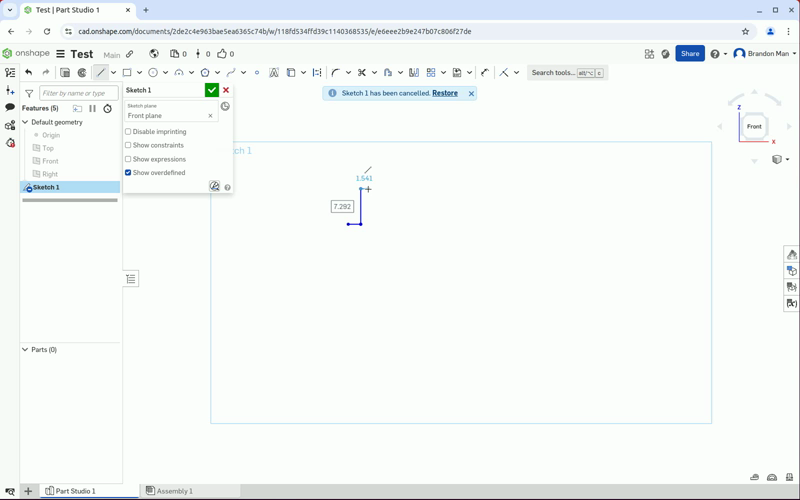
scroll(6)
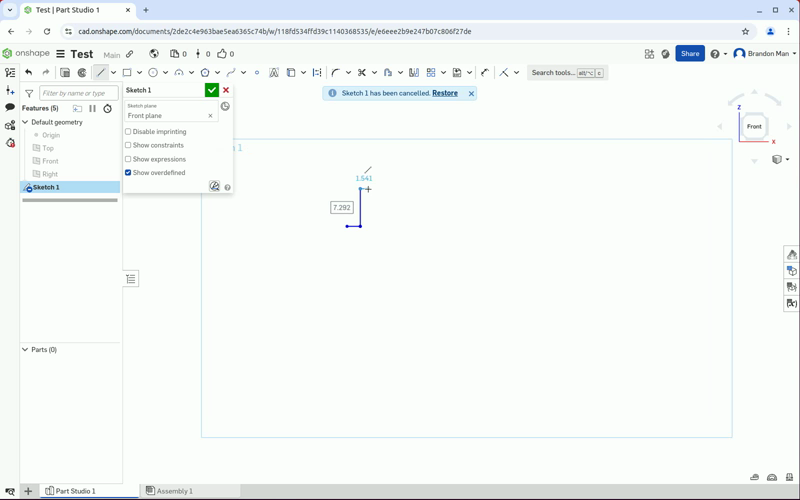
scroll(6)
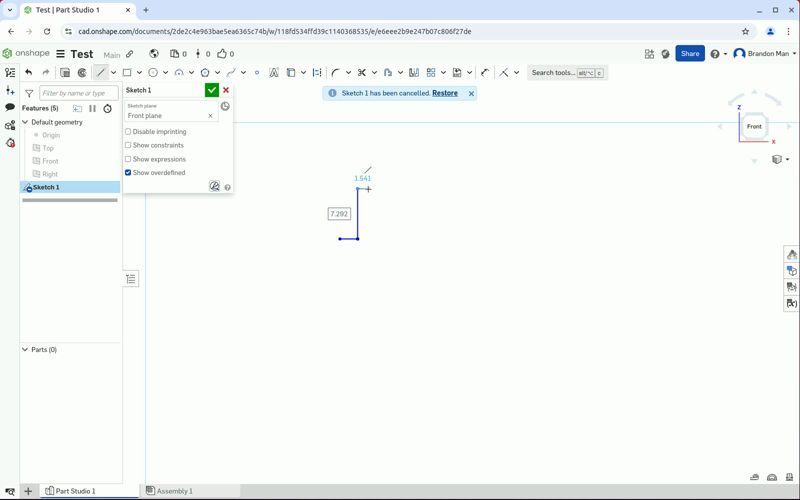
scroll(6)
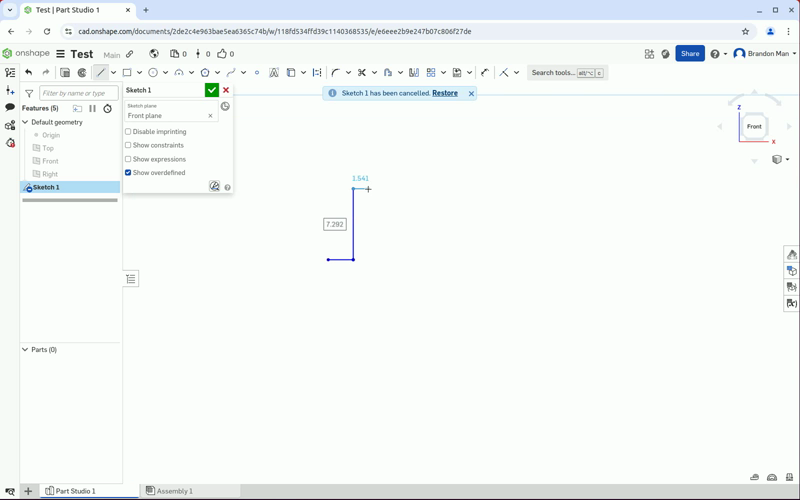
scroll(6)
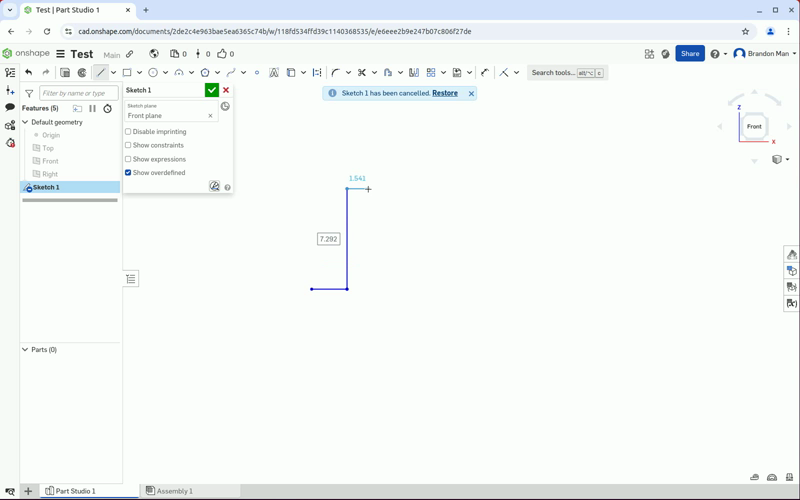
scroll(6)
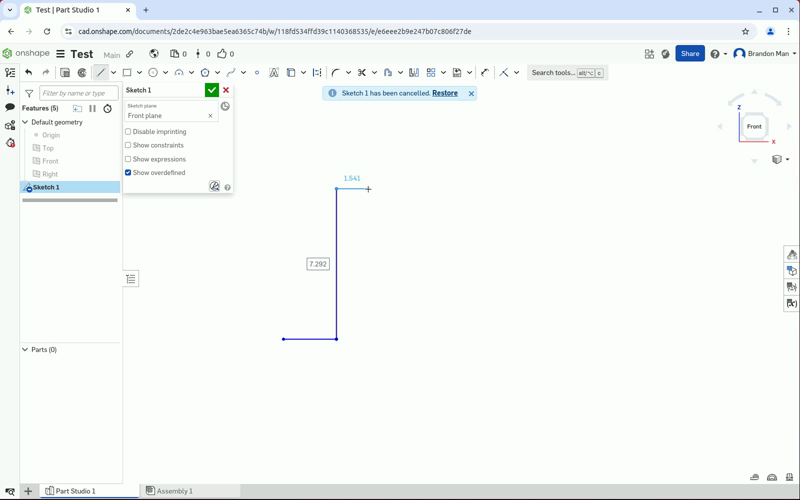
scroll(6)
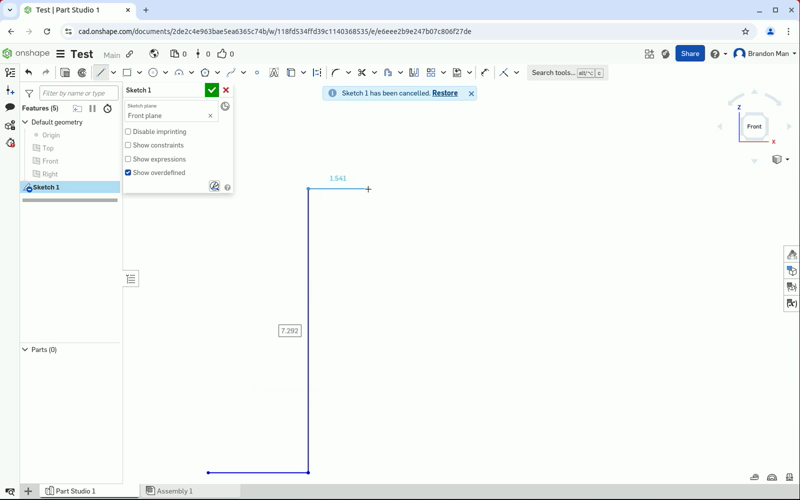
scroll(6)
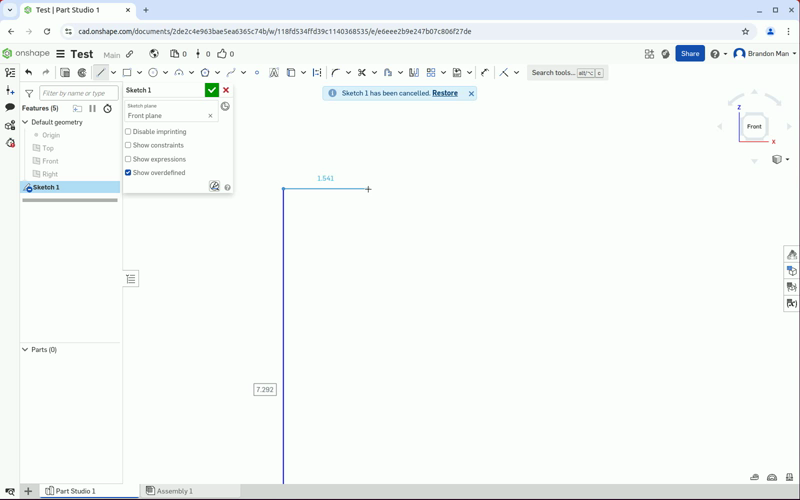
click(368, 188)
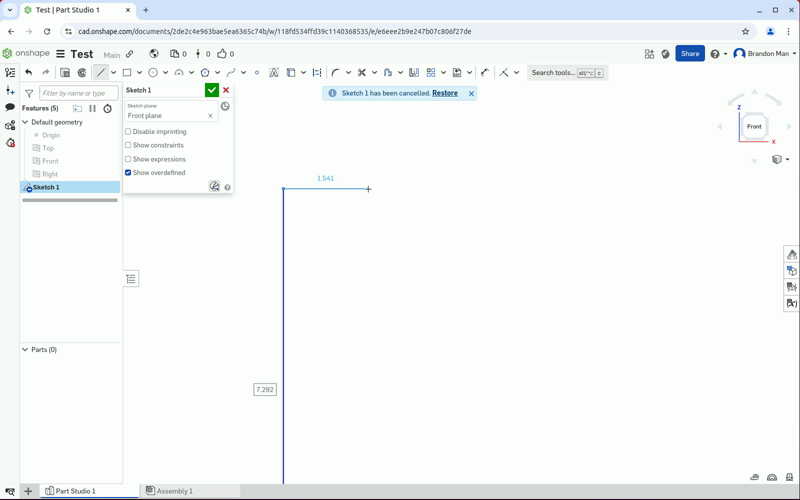
scroll(-6)
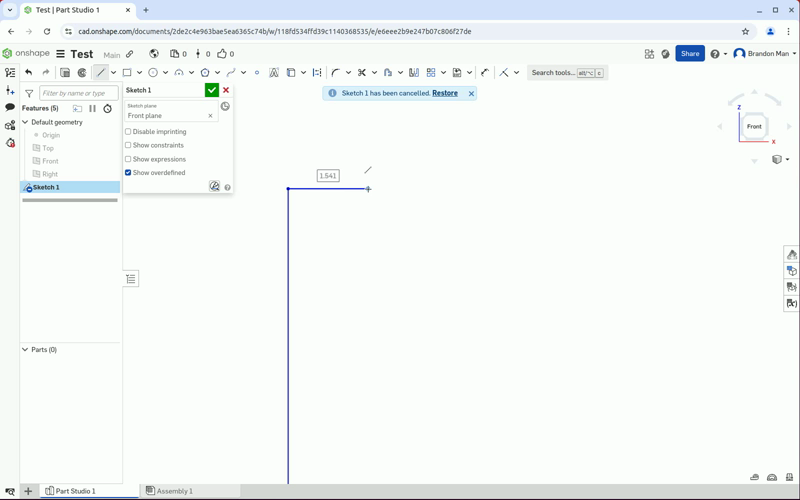
scroll(-6)
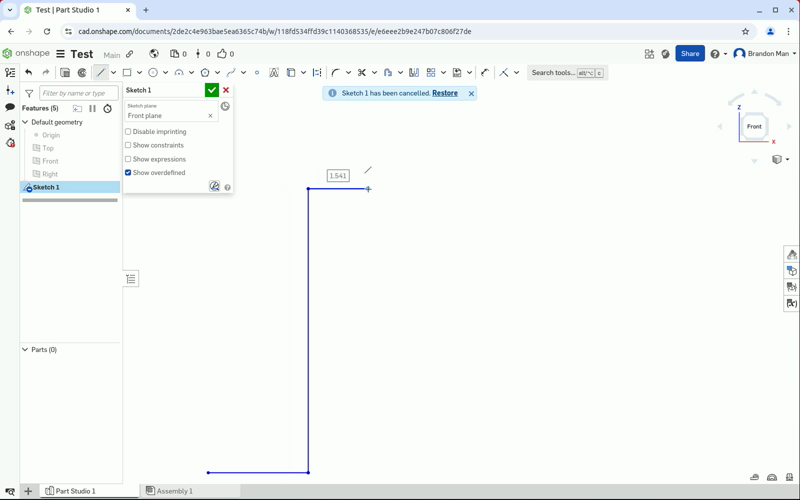
scroll(-6)
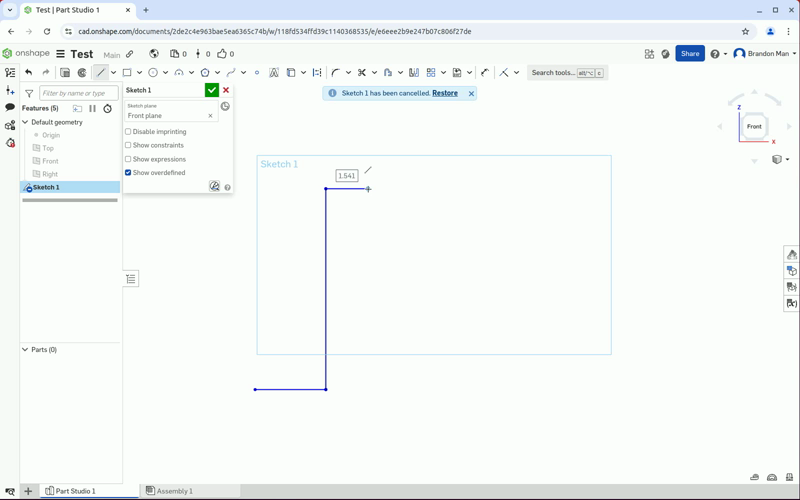
scroll(-6)
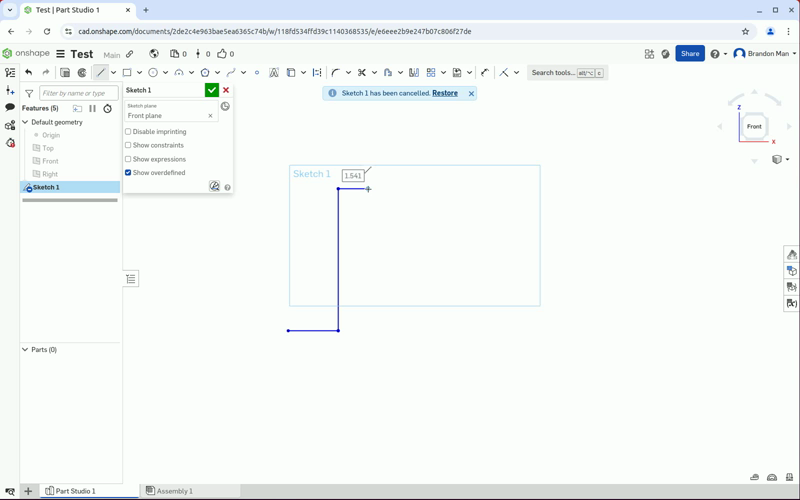
scroll(-6)
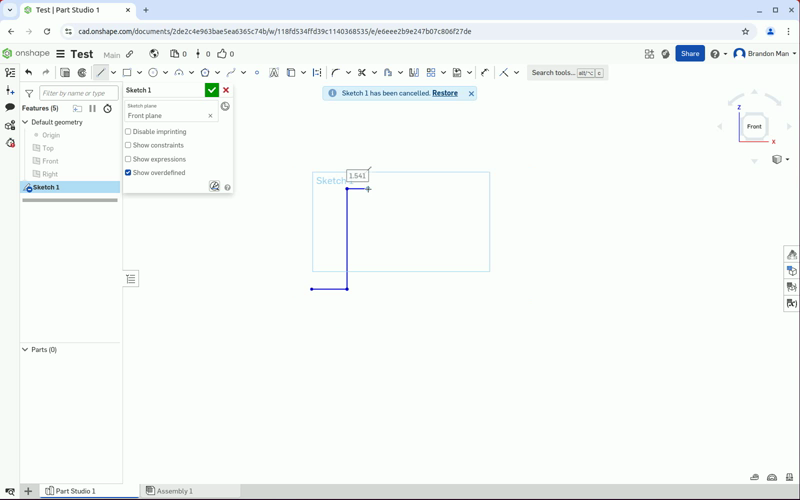
scroll(-6)
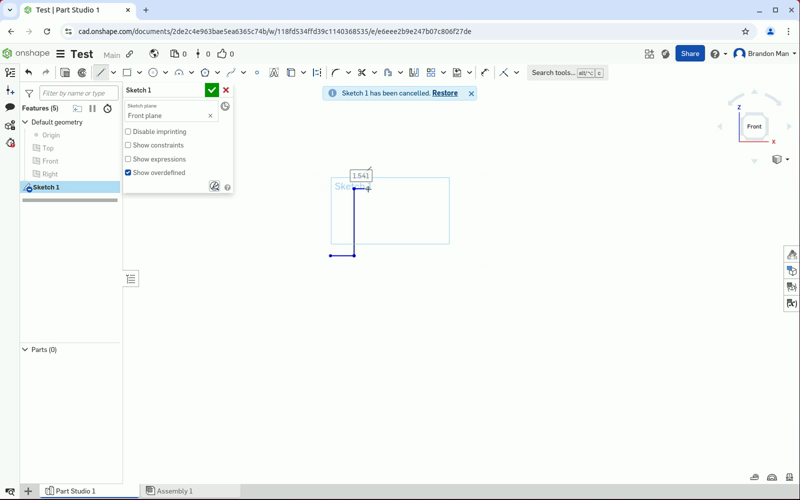
scroll(-6)
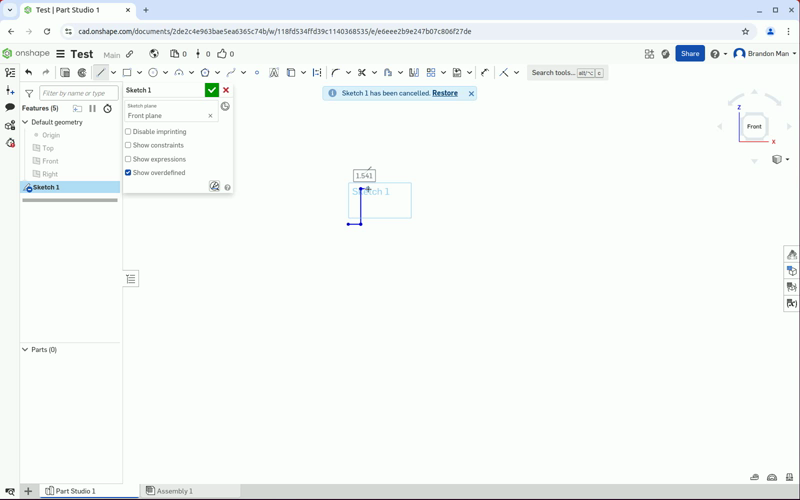
key_up(shift)
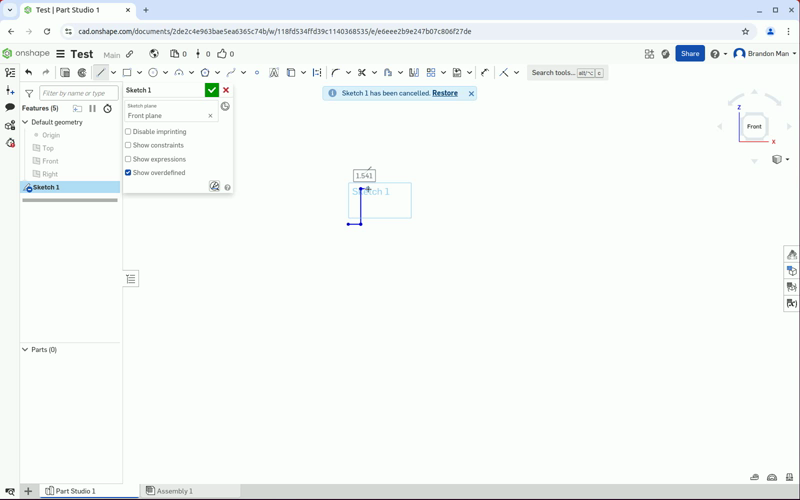
key_down(shift)
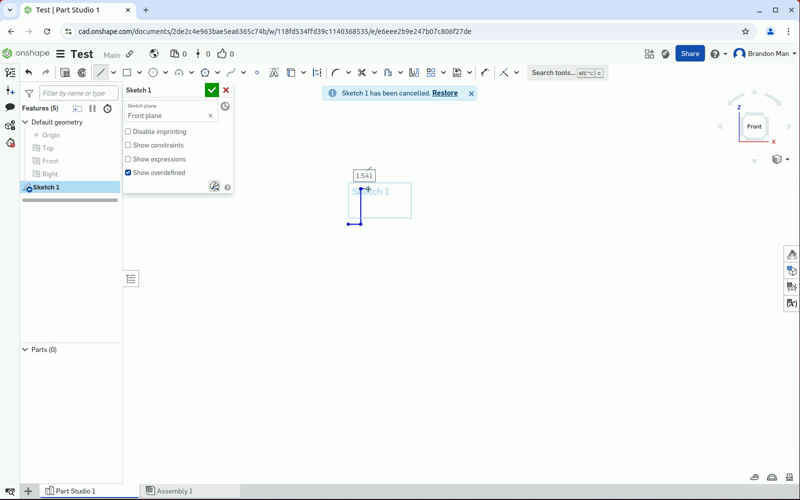
mouse_move(398, 188)
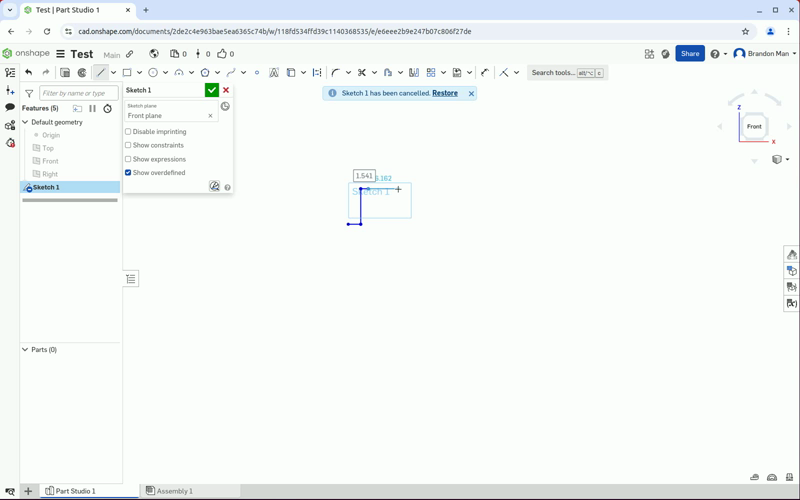
mouse_move(368, 246)
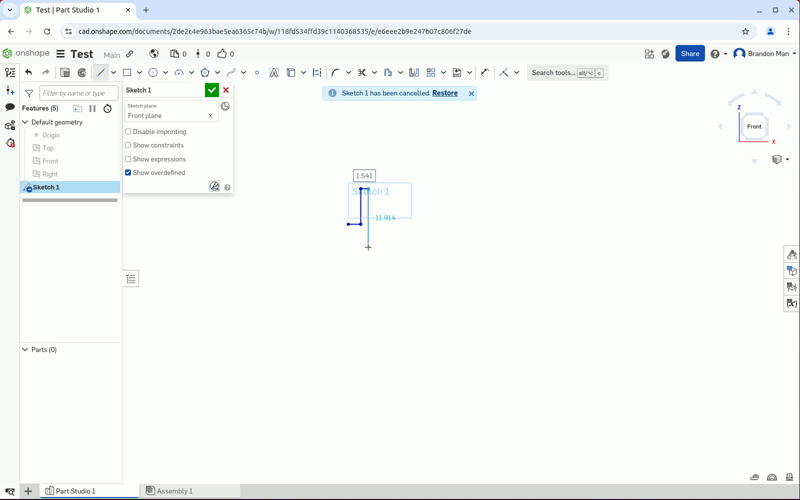
click(368, 246)
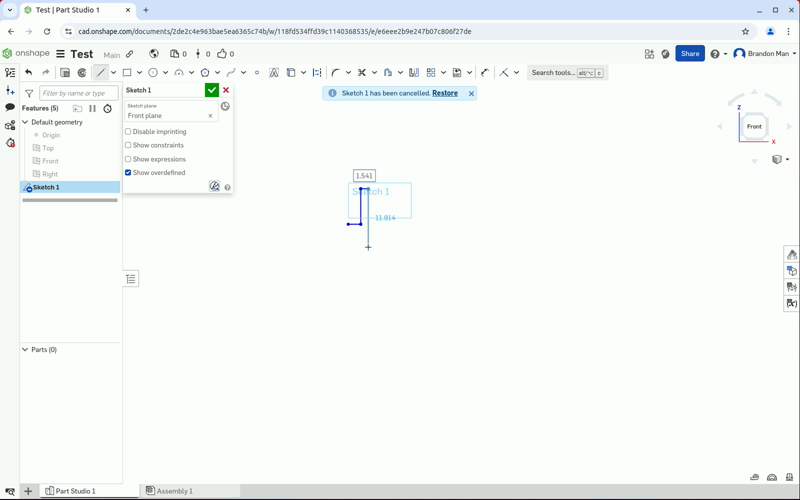
key_up(shift)
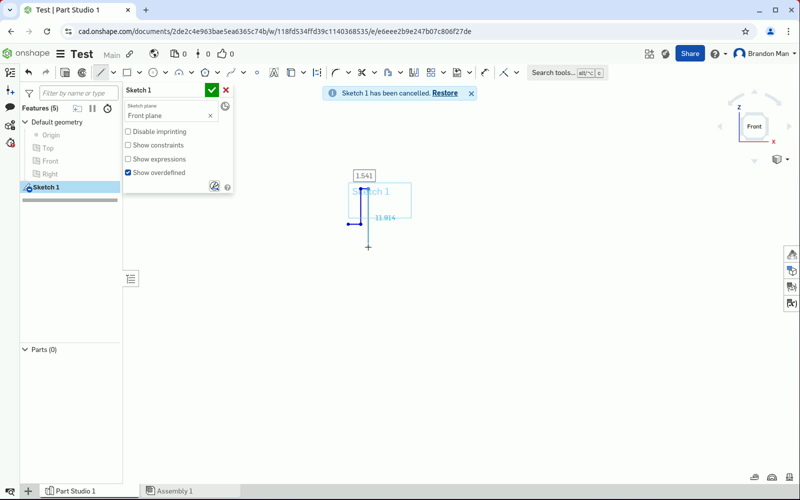
key_down(shift)
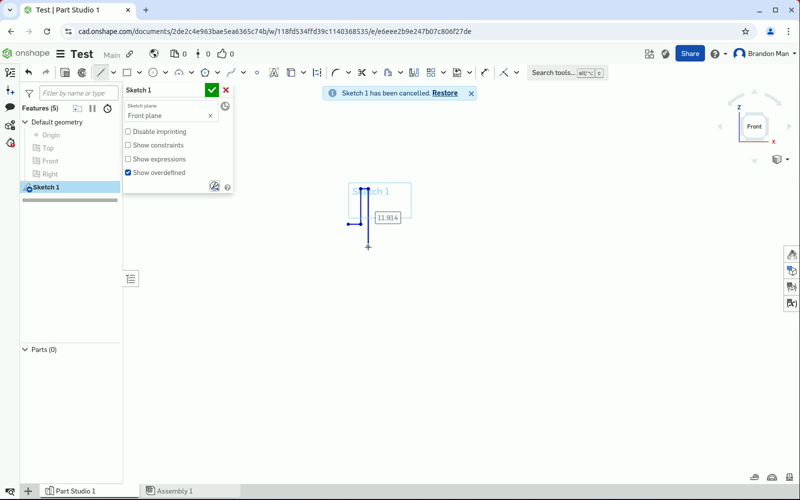
mouse_move(398, 246)
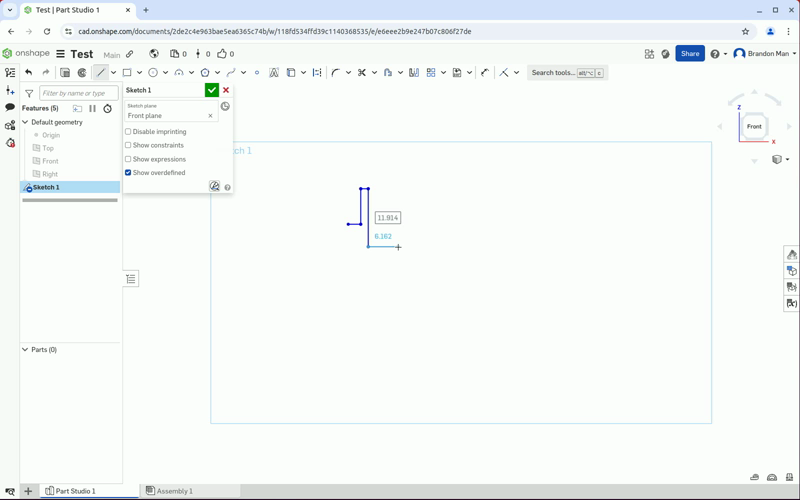
mouse_move(408, 246)
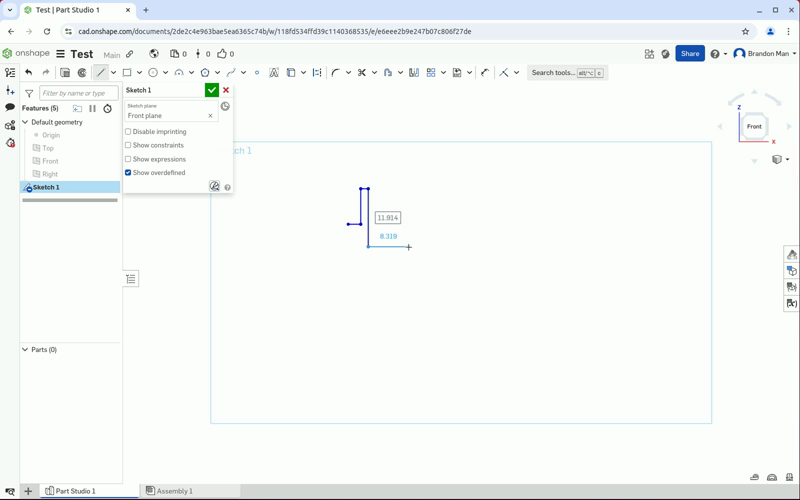
click(408, 246)
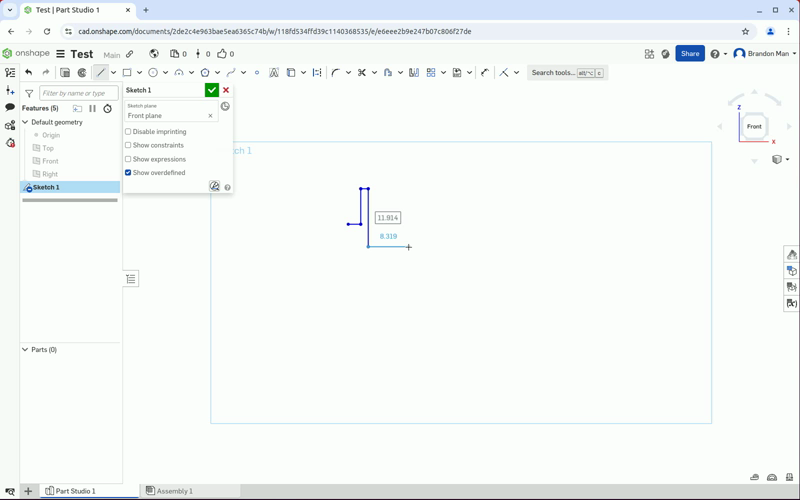
key_up(shift)
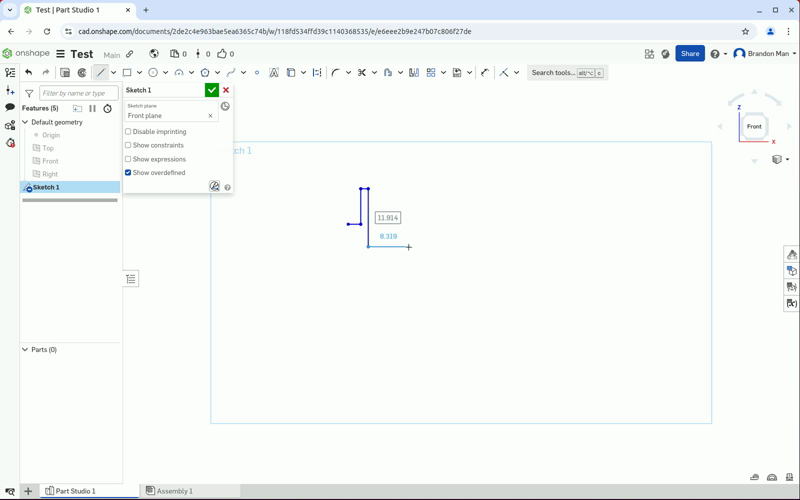
key_down(shift)
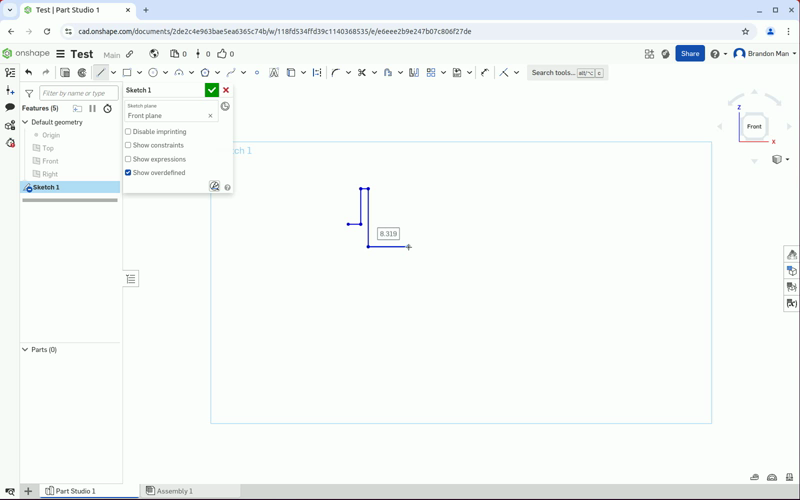
mouse_move(438, 246)
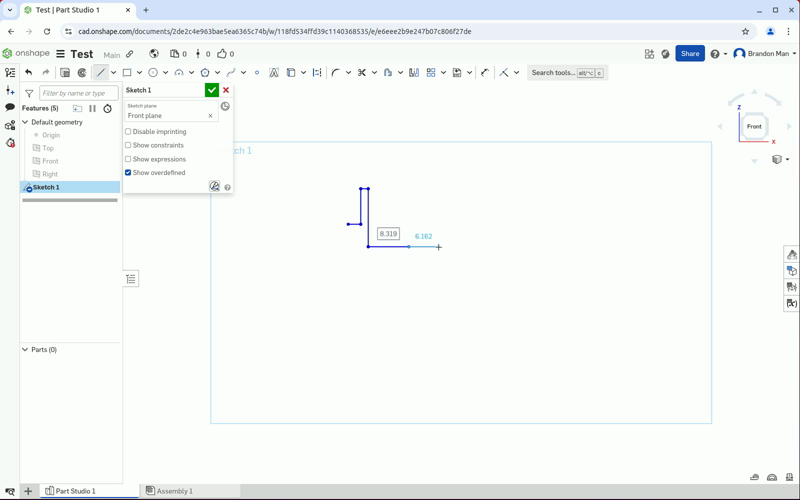
mouse_move(408, 230)
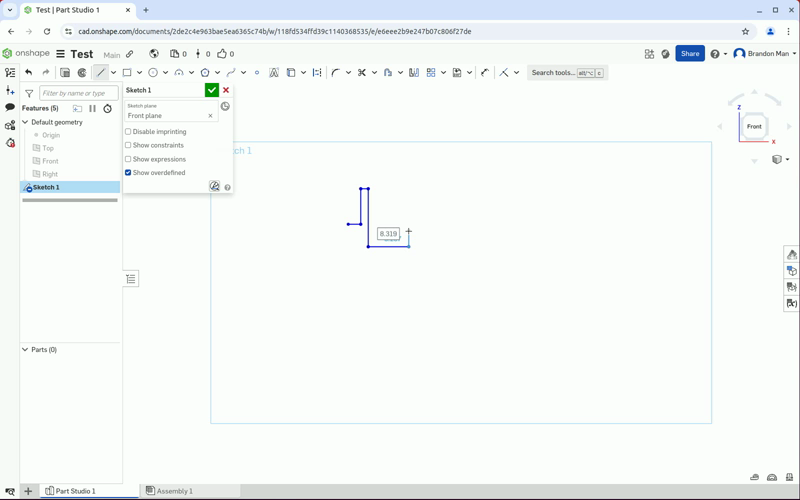
click(408, 230)
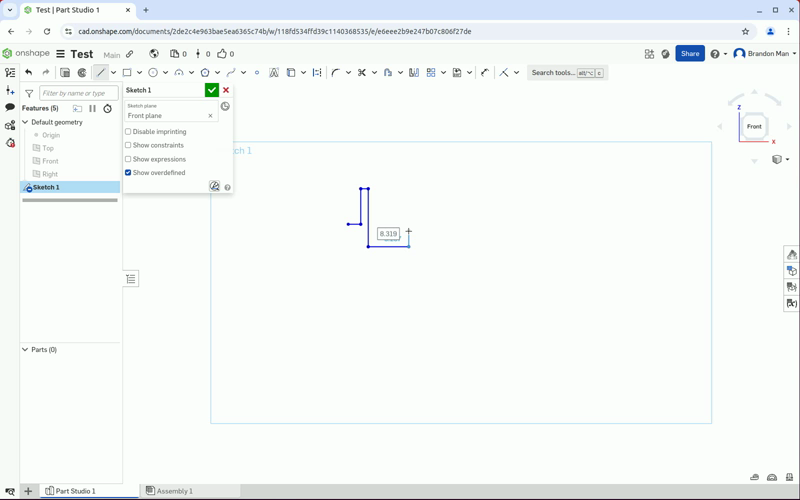
key_up(shift)
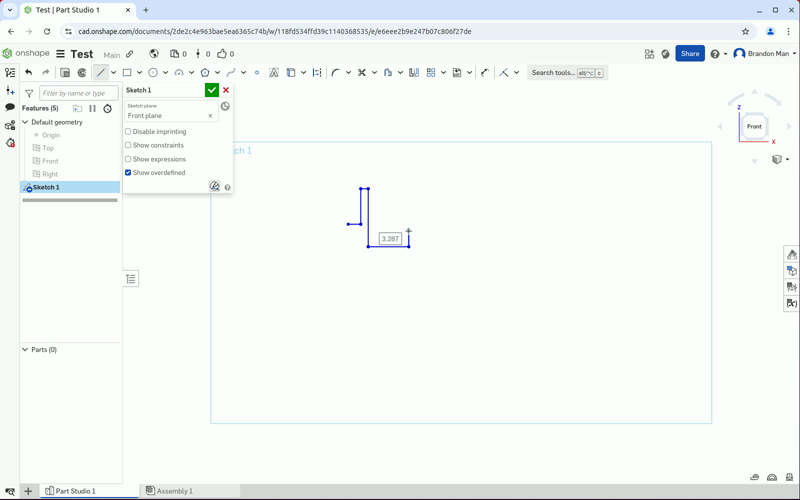
key_down(shift)
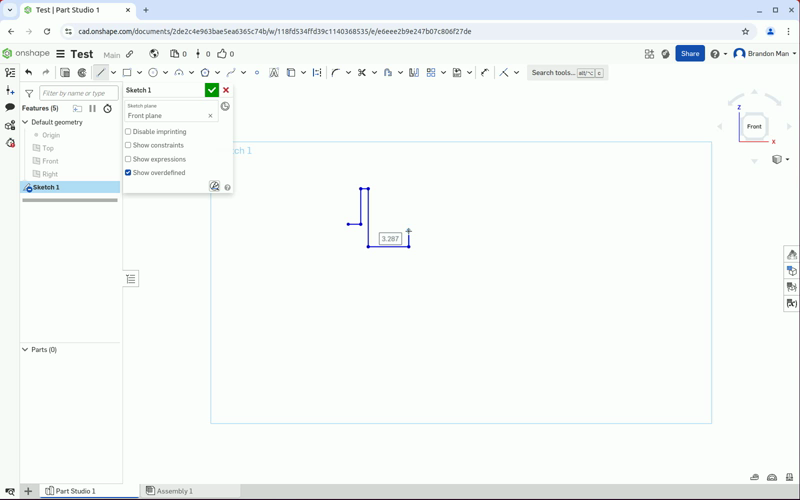
mouse_move(438, 230)
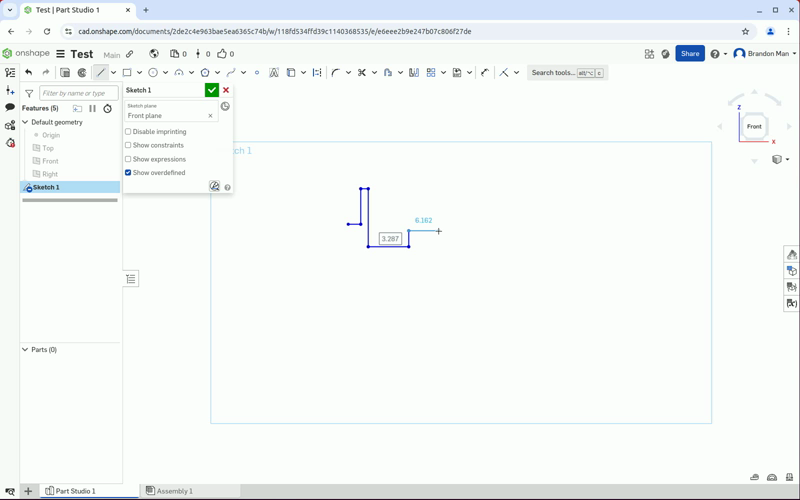
mouse_move(385, 230)
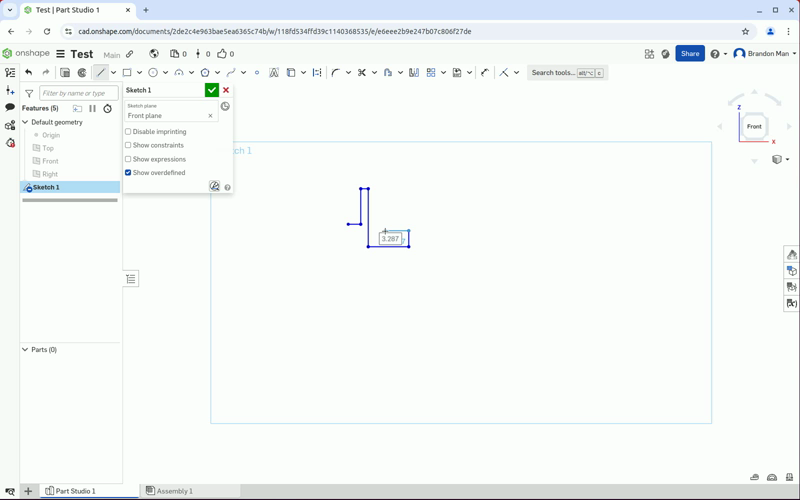
click(385, 230)
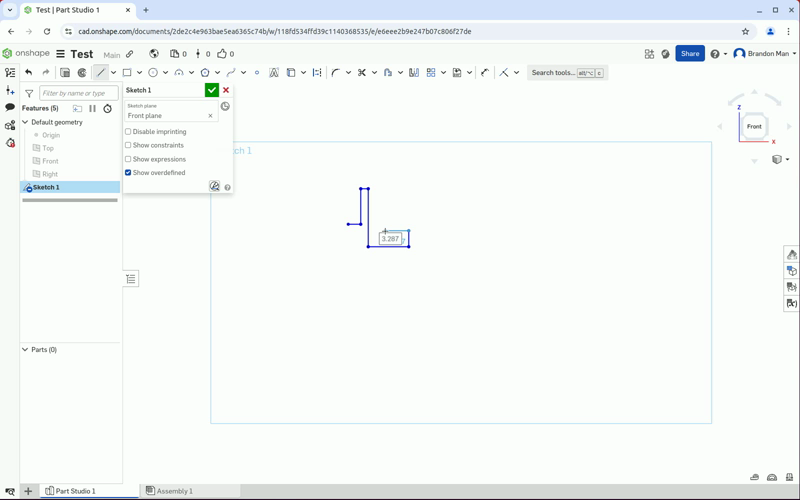
key_up(shift)
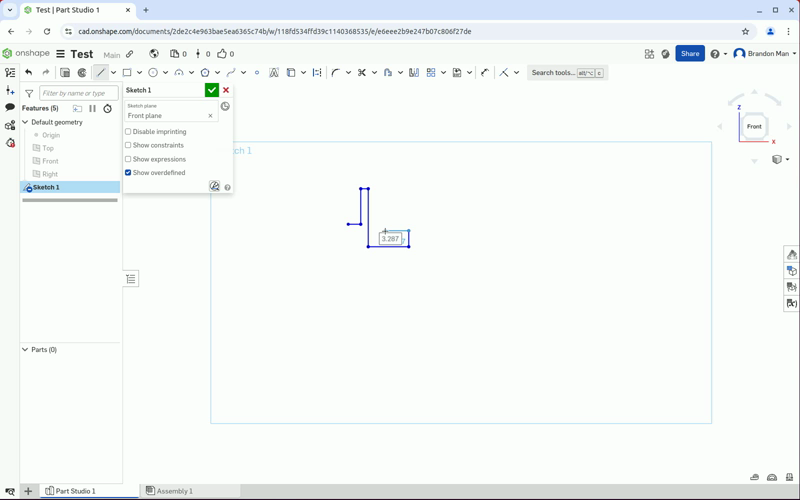
key_down(shift)
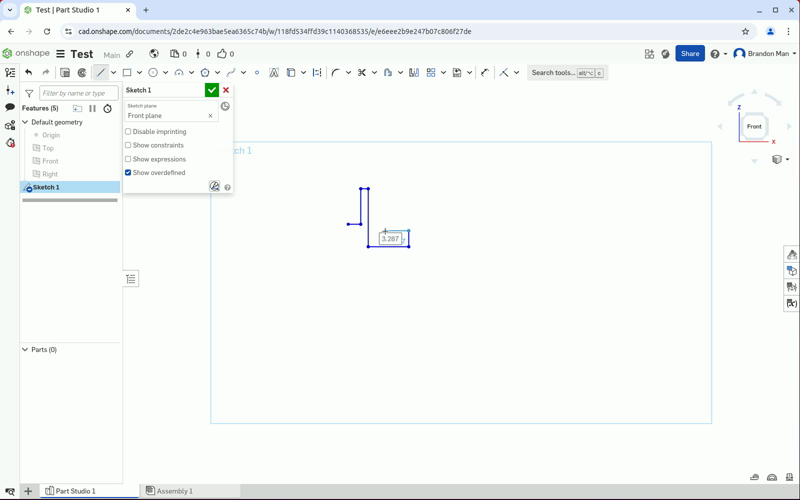
mouse_move(415, 230)
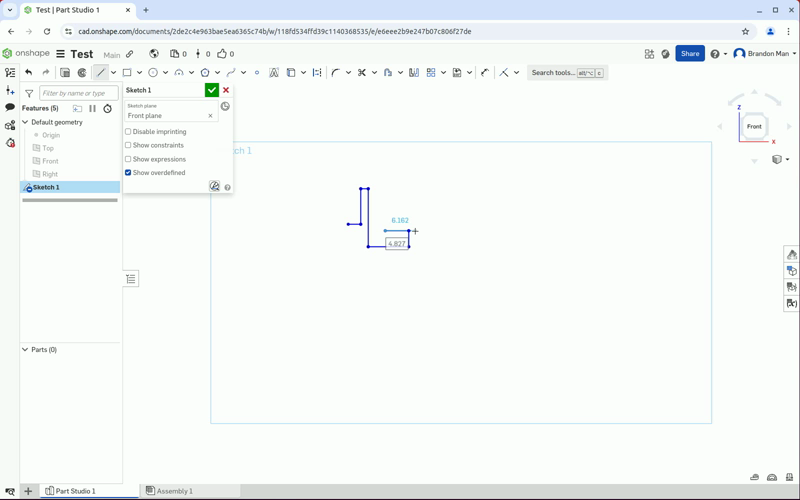
mouse_move(385, 176)
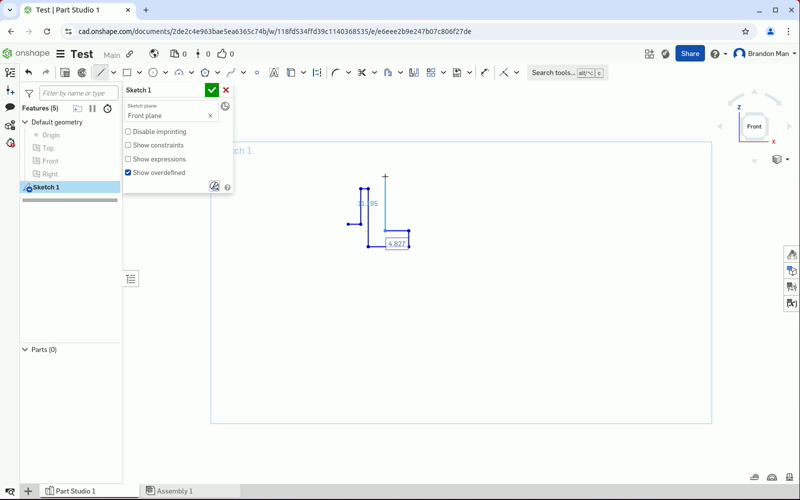
click(385, 176)
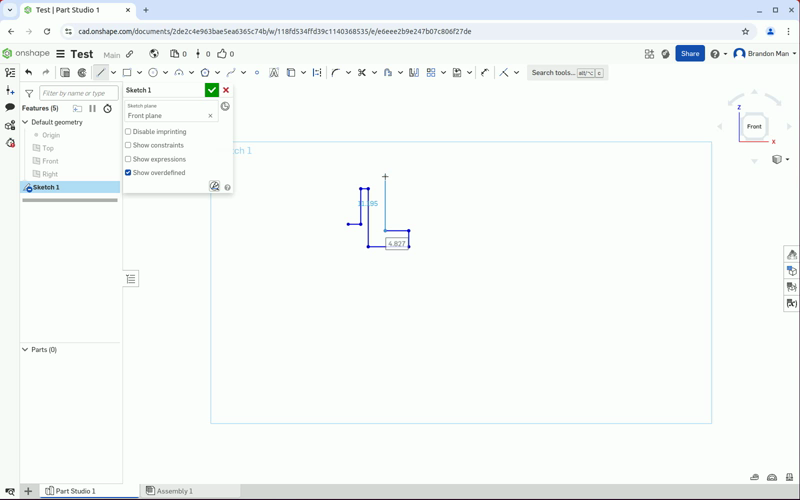
key_up(shift)
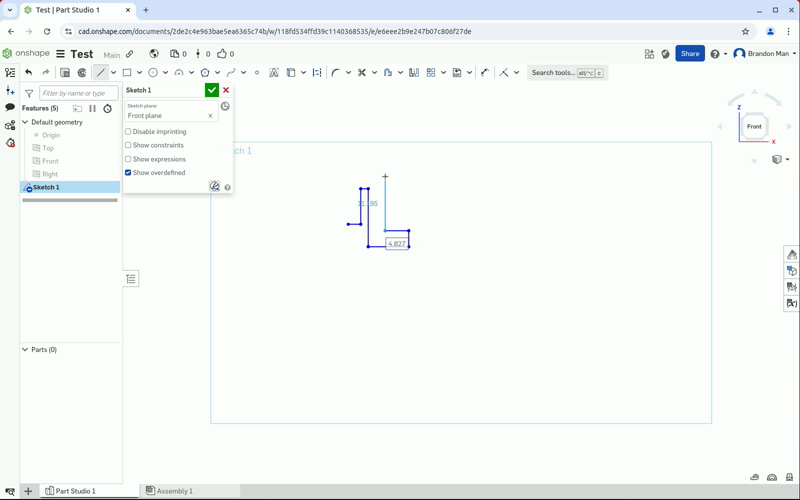
key_down(shift)
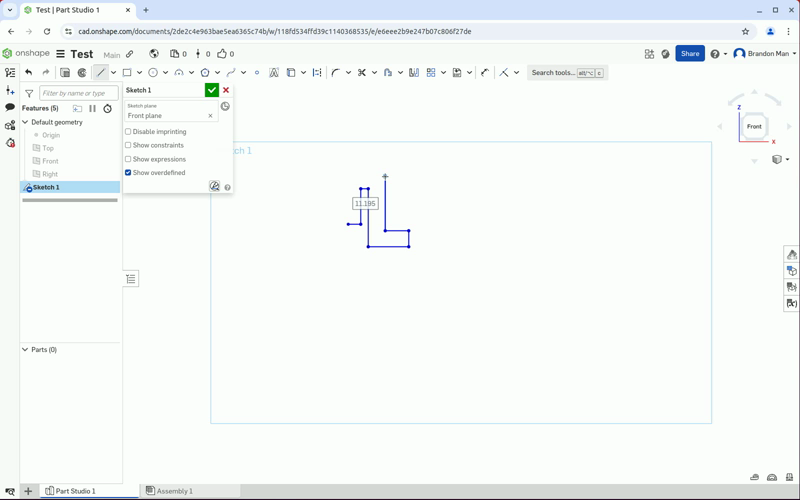
mouse_move(415, 176)
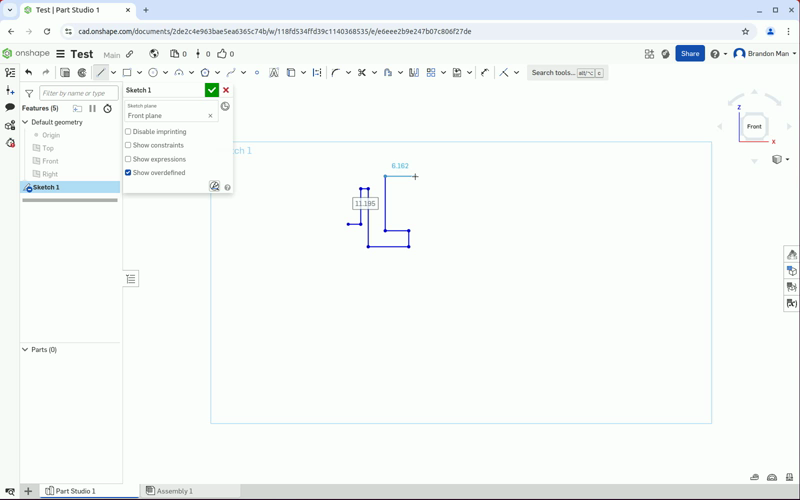
mouse_move(348, 176)
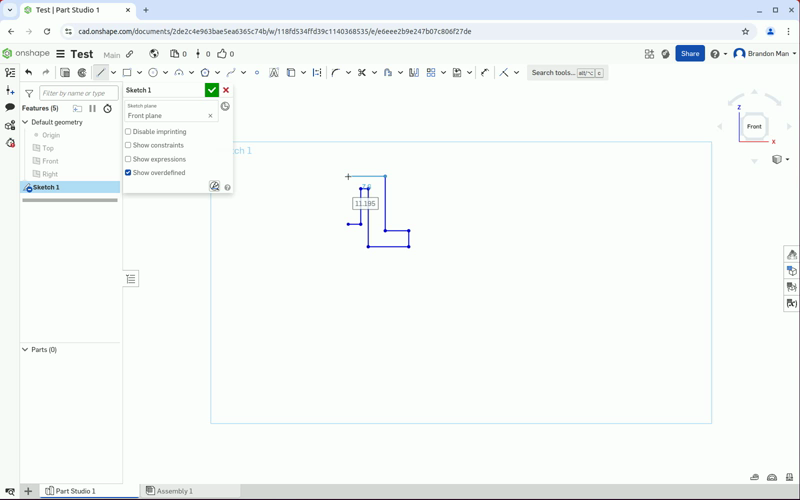
click(348, 176)
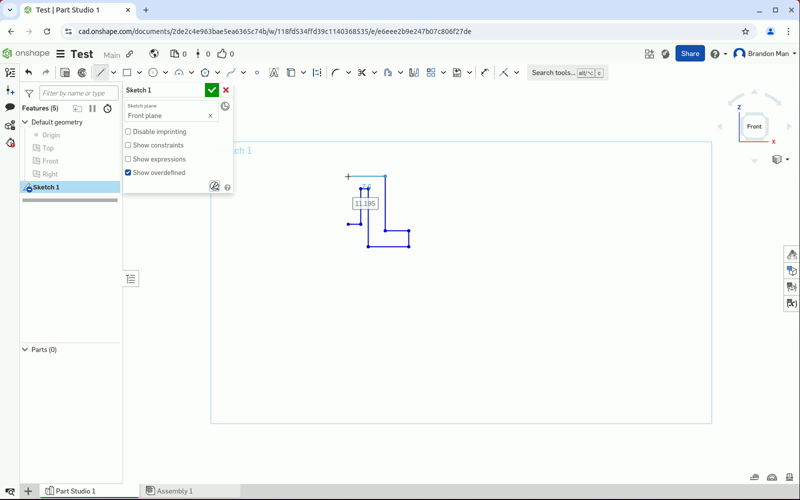
key_up(shift)
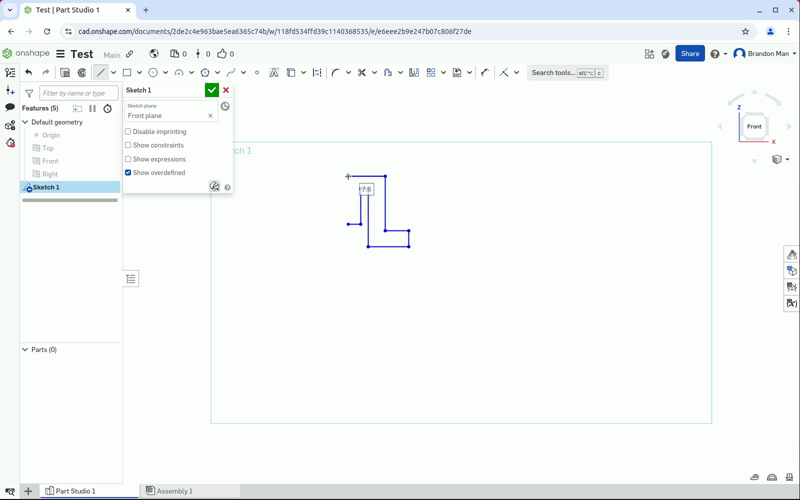
mouse_move(378, 176)
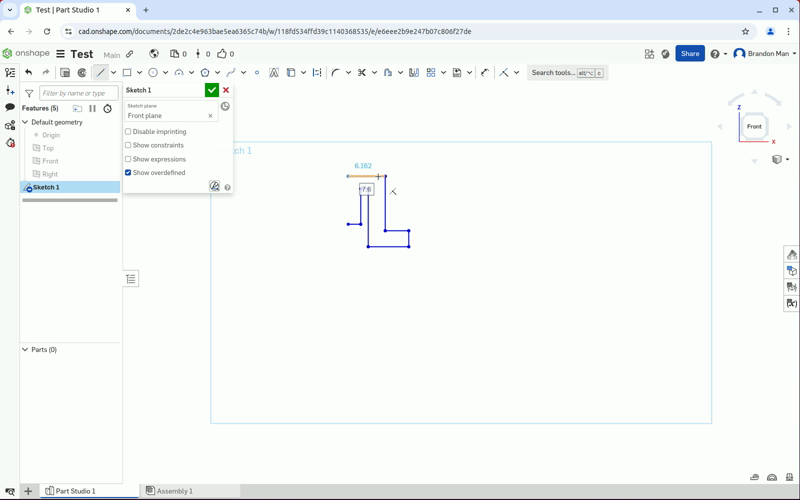
key_down(shift)
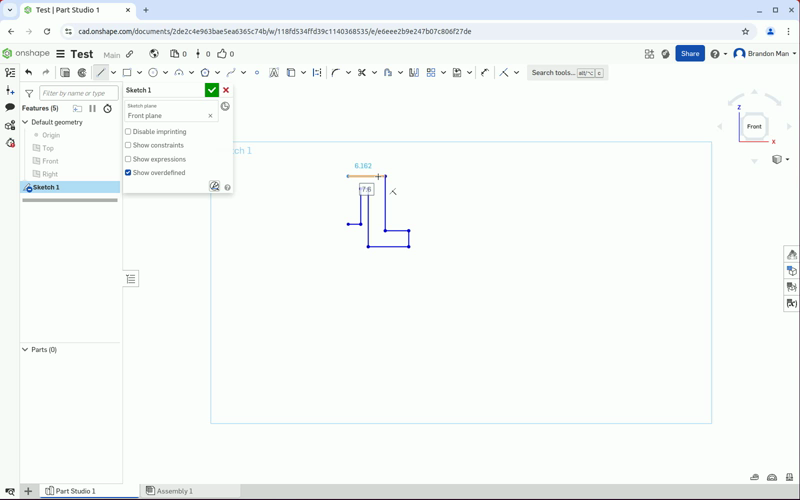
mouse_move(348, 224)
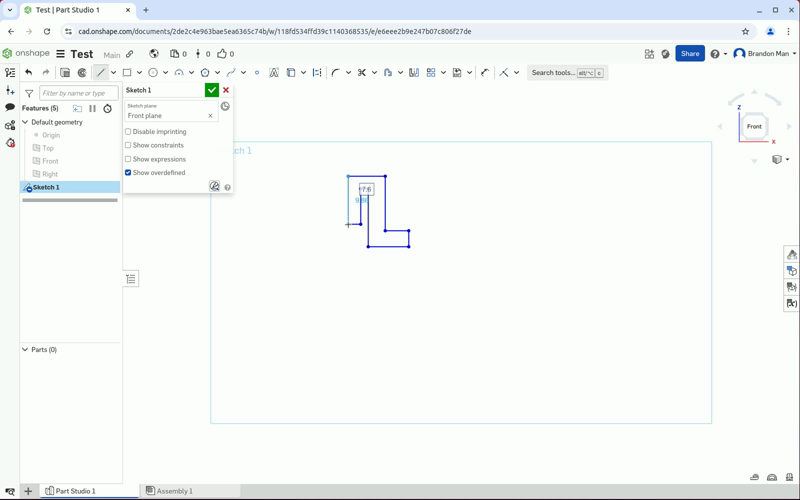
key_up(shift)
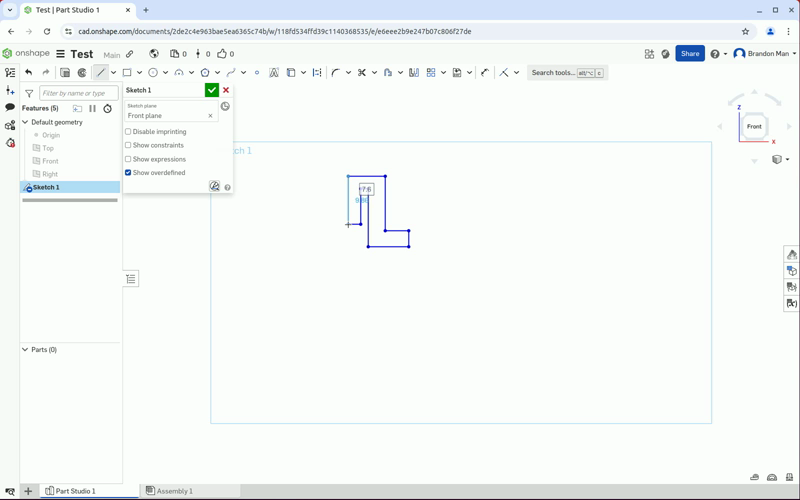
click(348, 224)
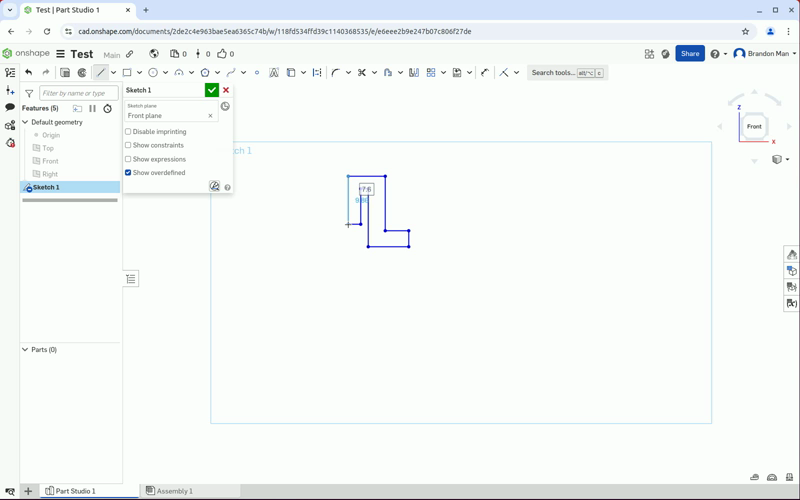
key(esc)
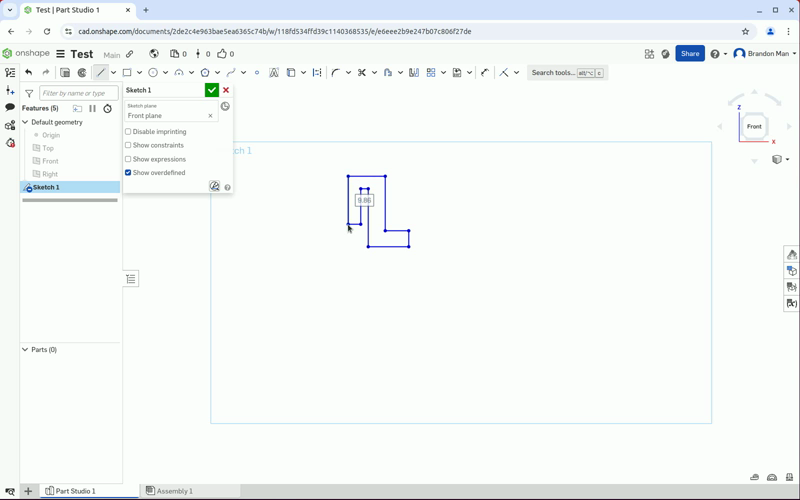
mouse_move(371, 205)
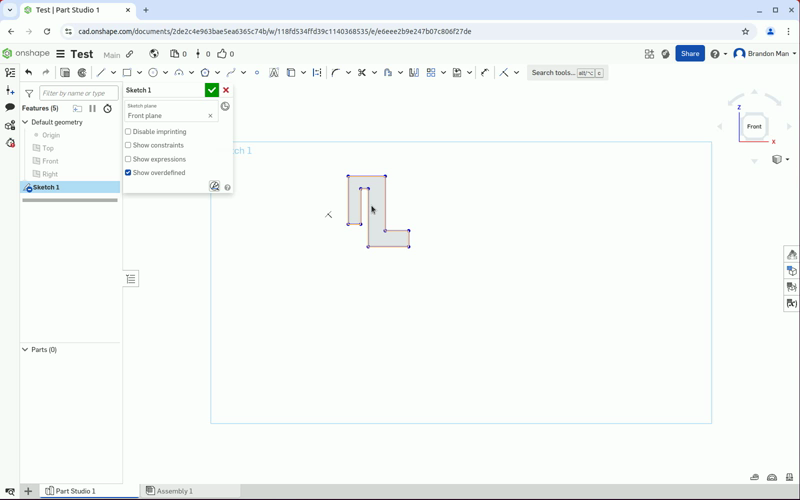
click(371, 205)
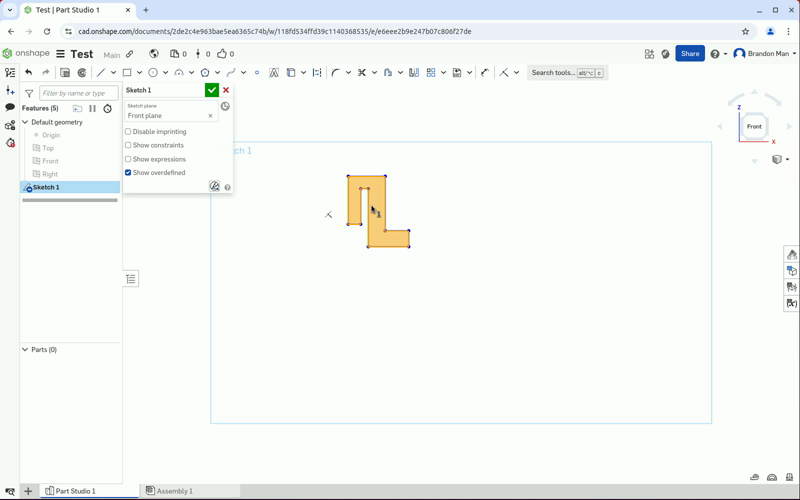
mouse_move(73, 352)
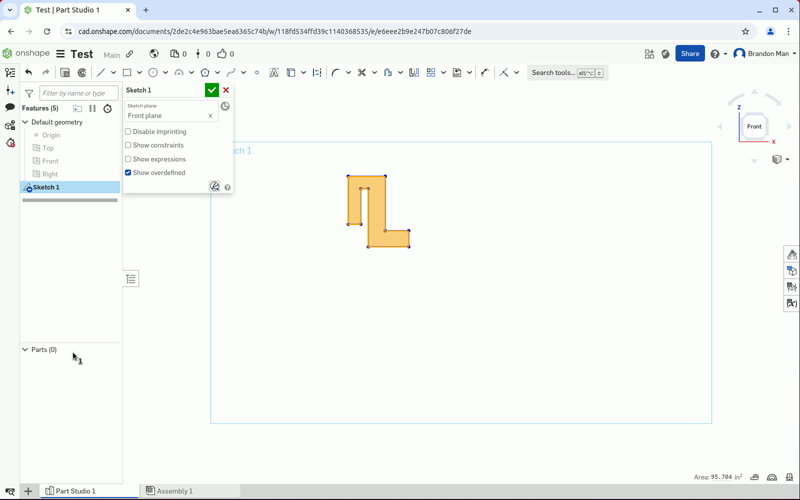
key(shift+y)
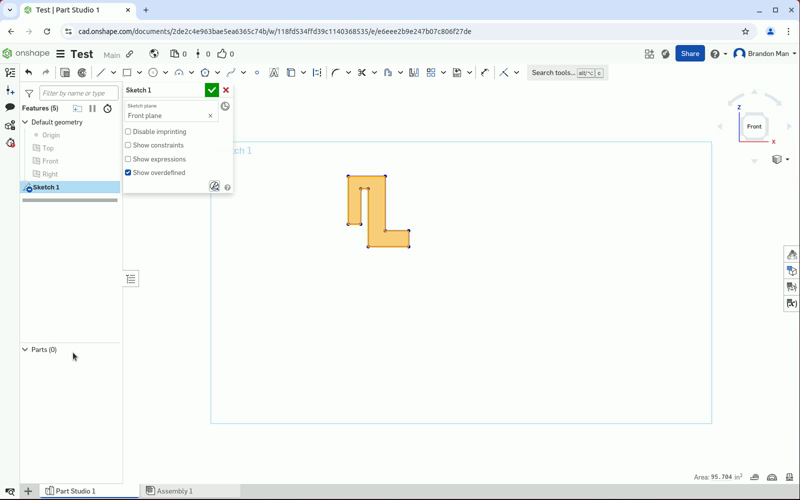
key(shift+e)
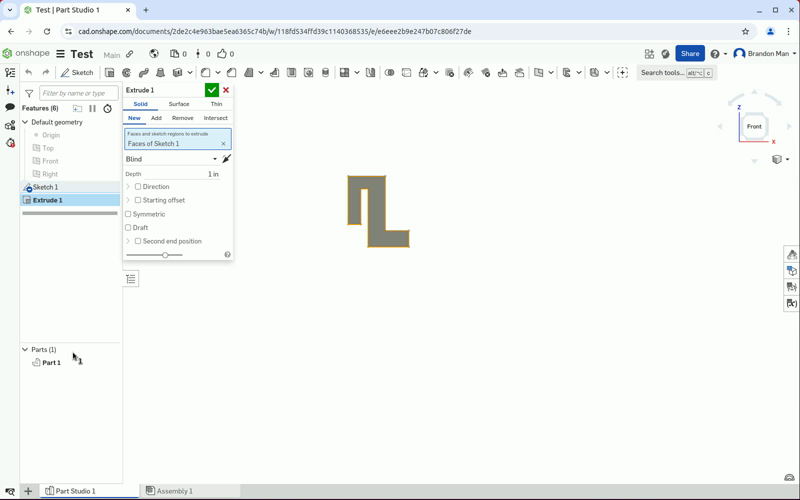
mouse_move(143, 106)
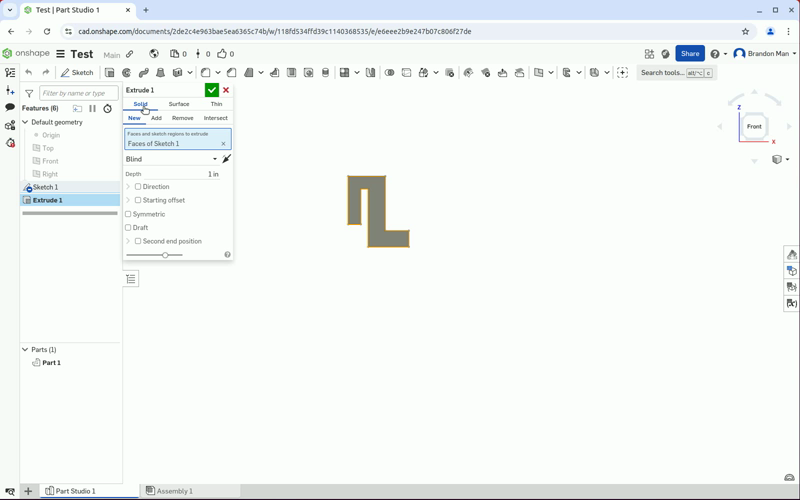
click(143, 106)
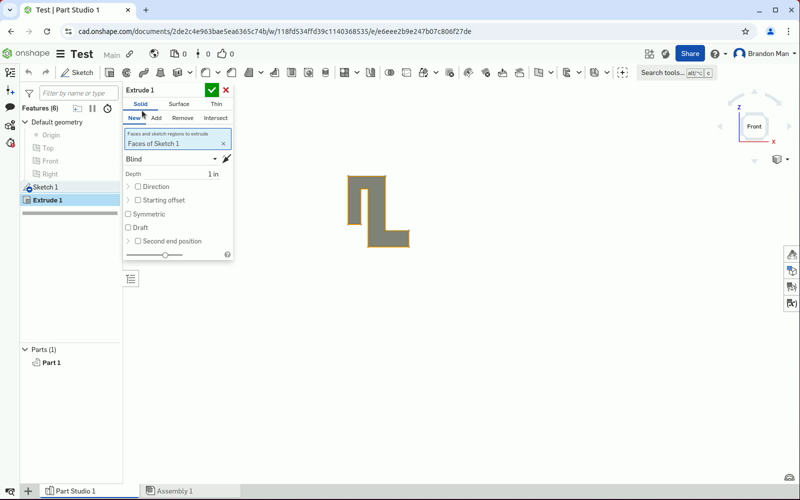
mouse_move(137, 120)
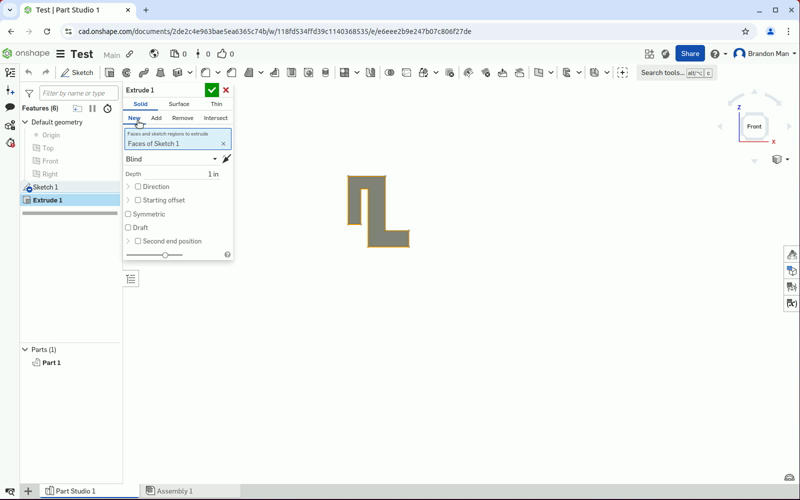
click(137, 120)
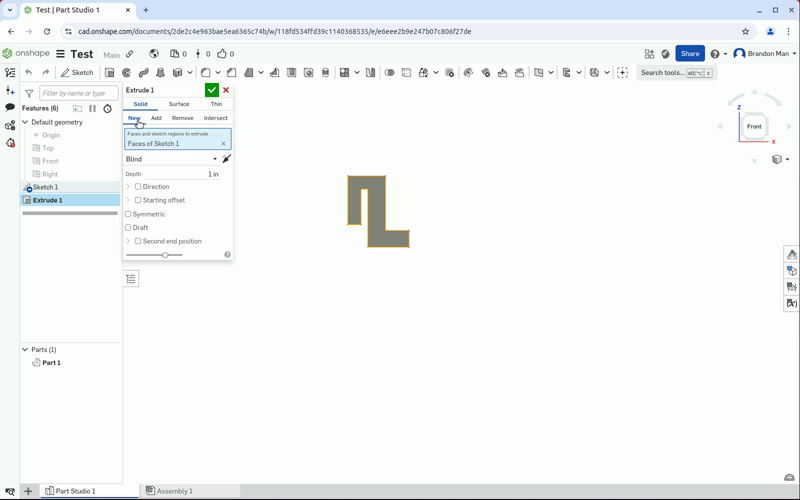
key(tab, 4)
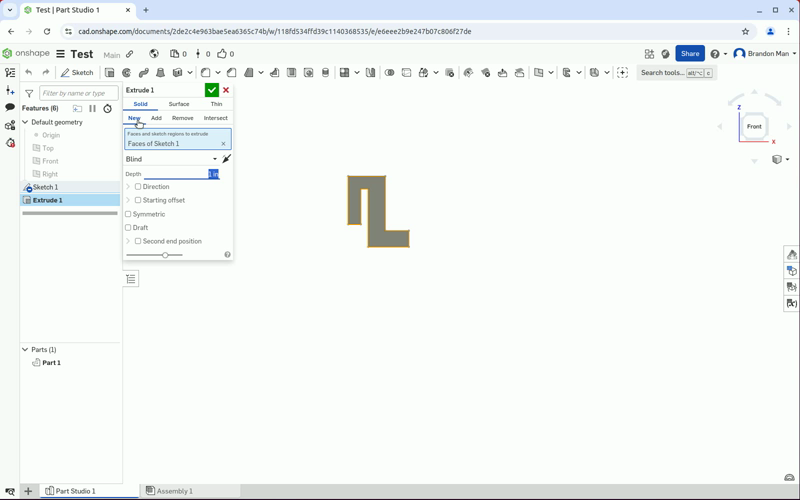
text(22.145)
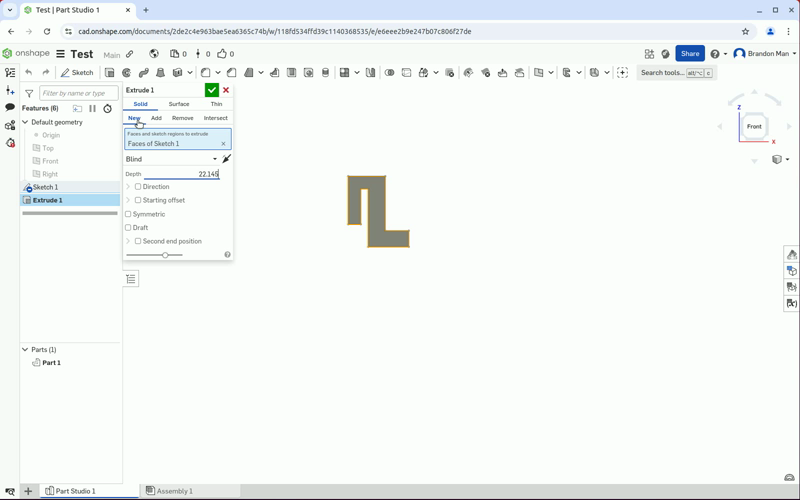
key(enter)
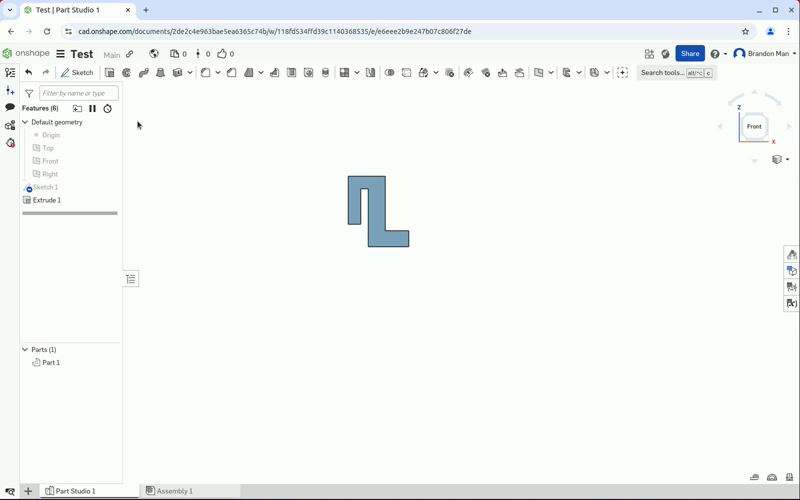
key(shift+h)
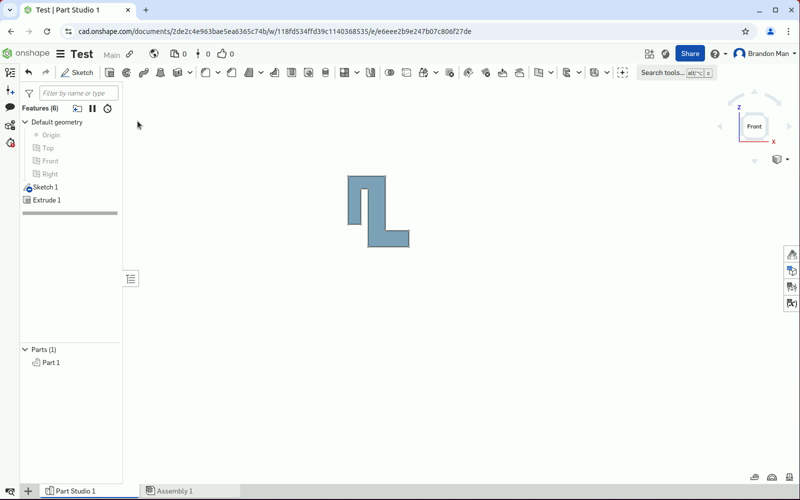
key(shift+h)
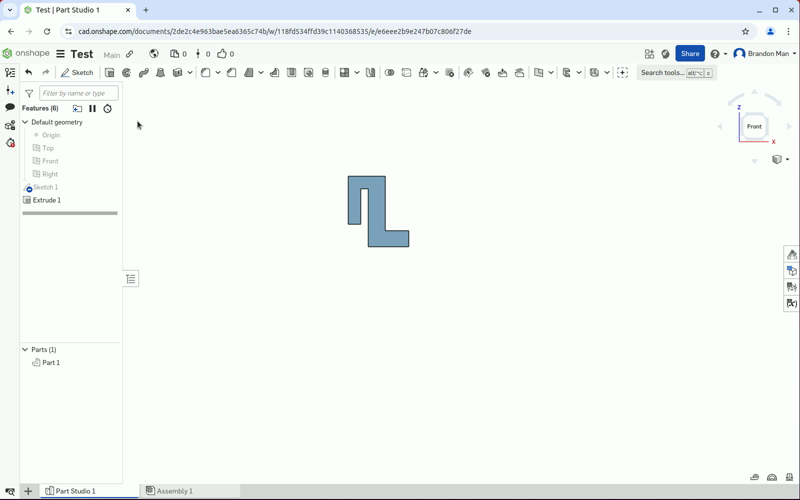
mouse_move(73, 189)
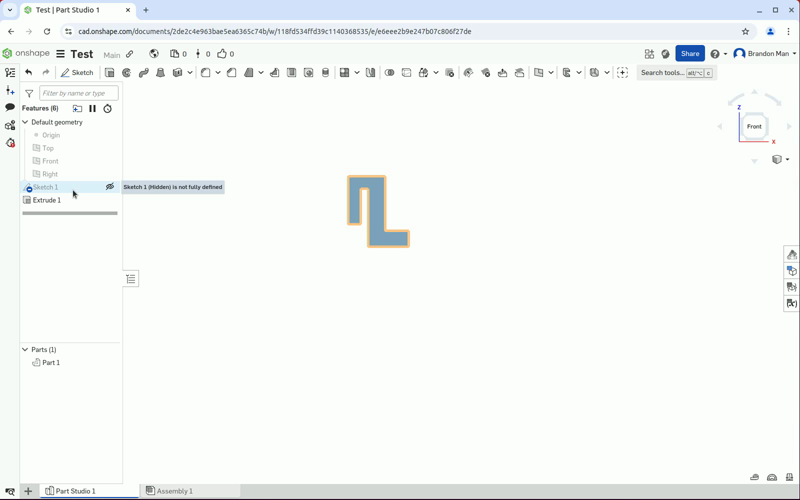
click(73, 189)
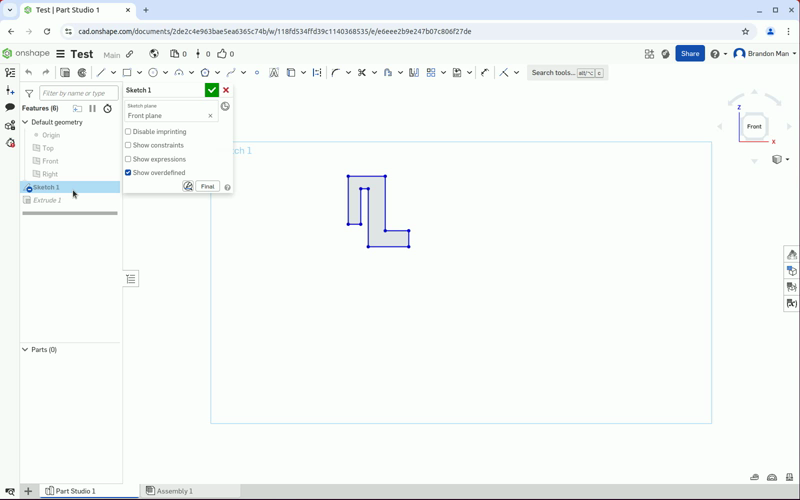
mouse_move(229, 92)
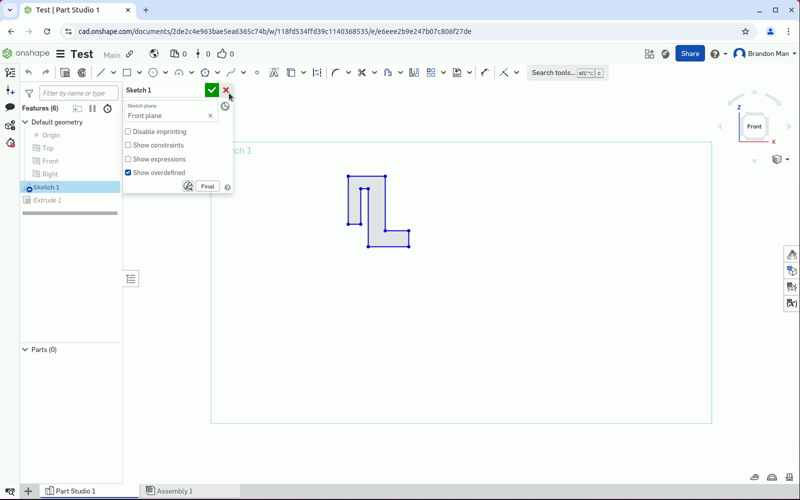
click(229, 92)
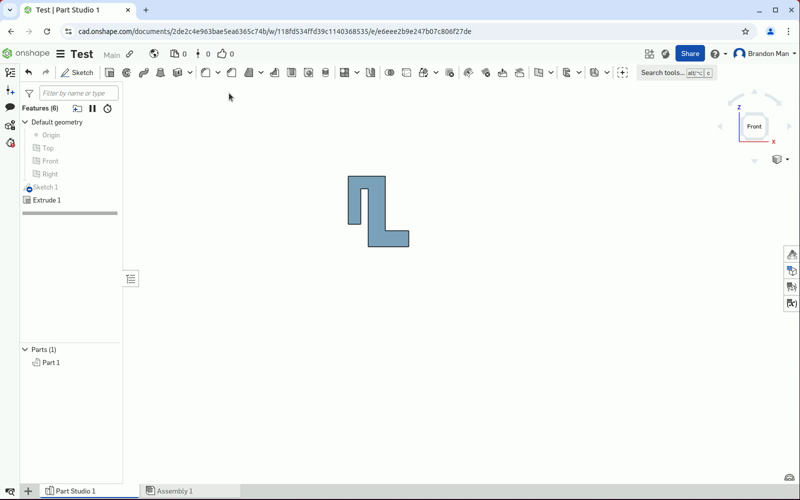
mouse_move(73, 352)
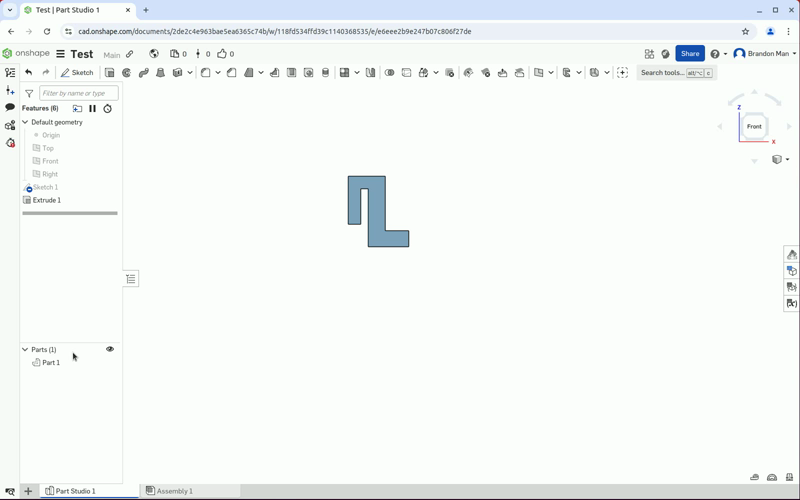
key(y)
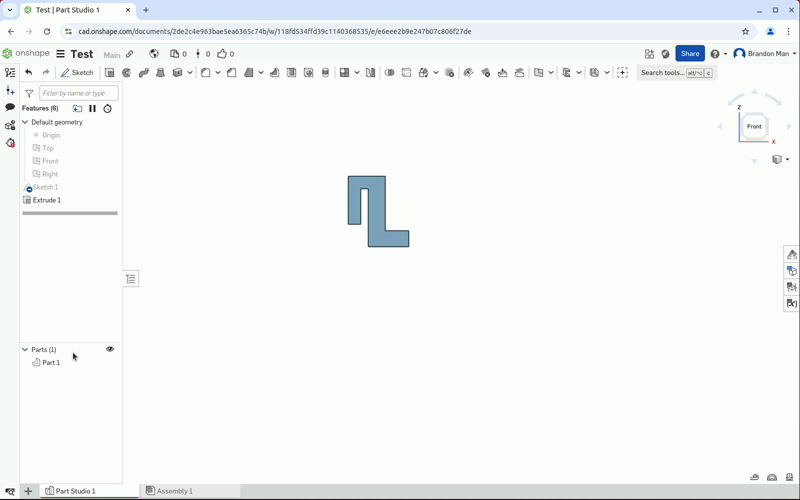
key(shift+p)
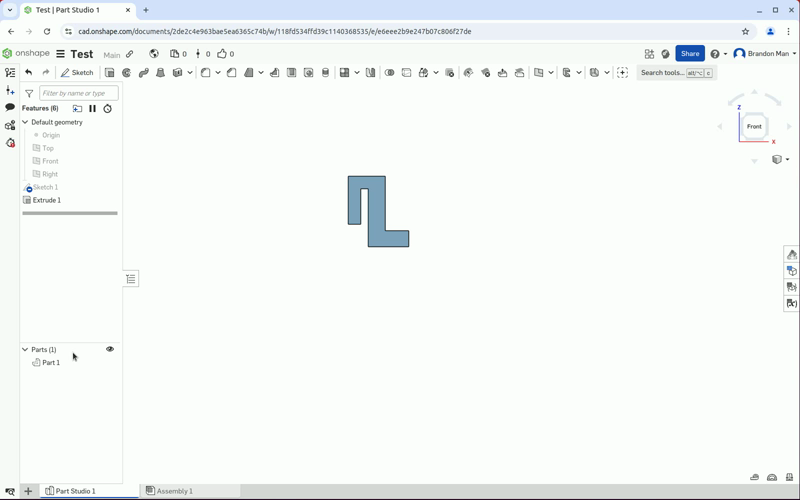
key(space)
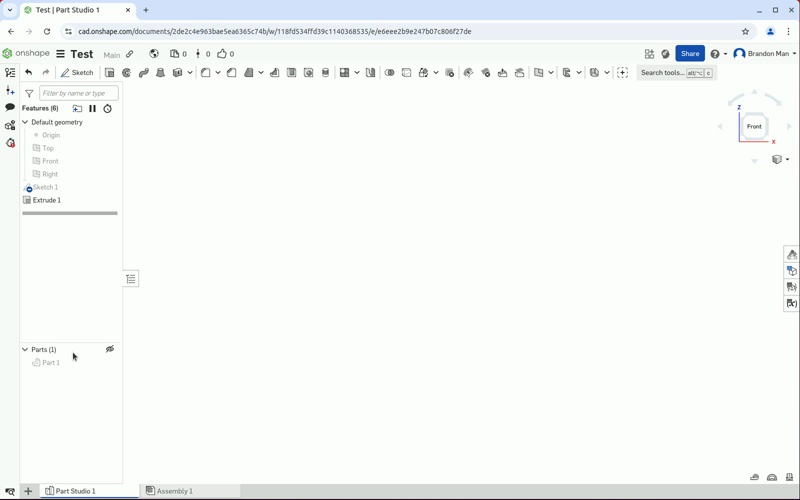
key_down(shift)
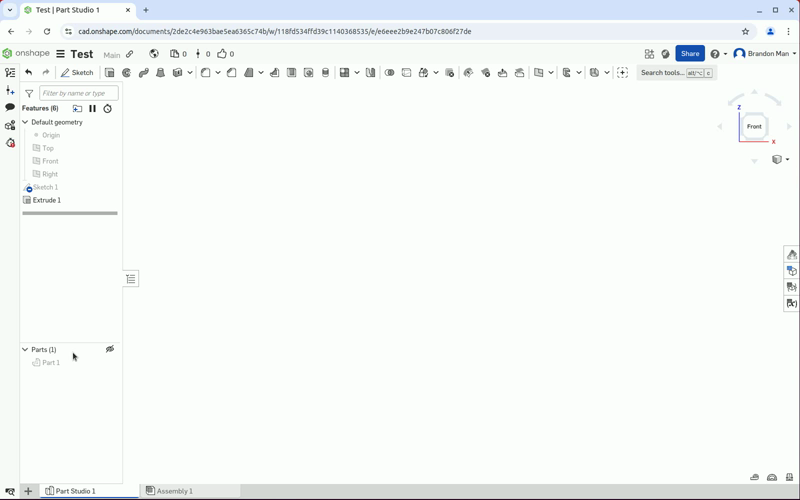
key(down)
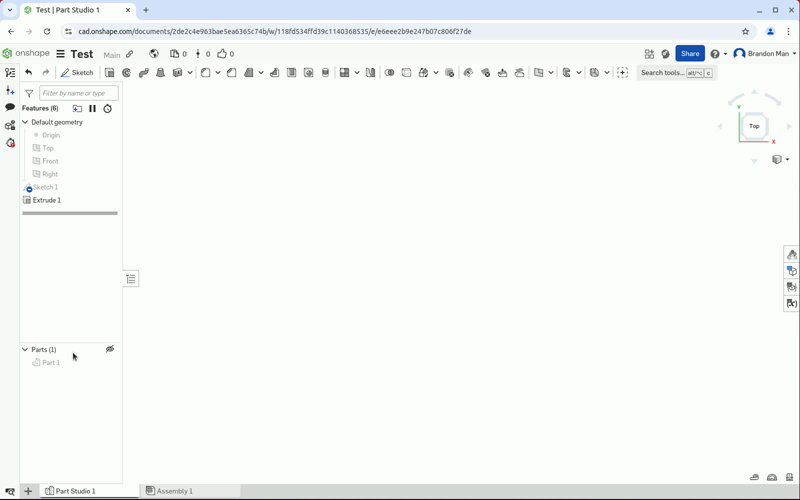
key_up(shift)
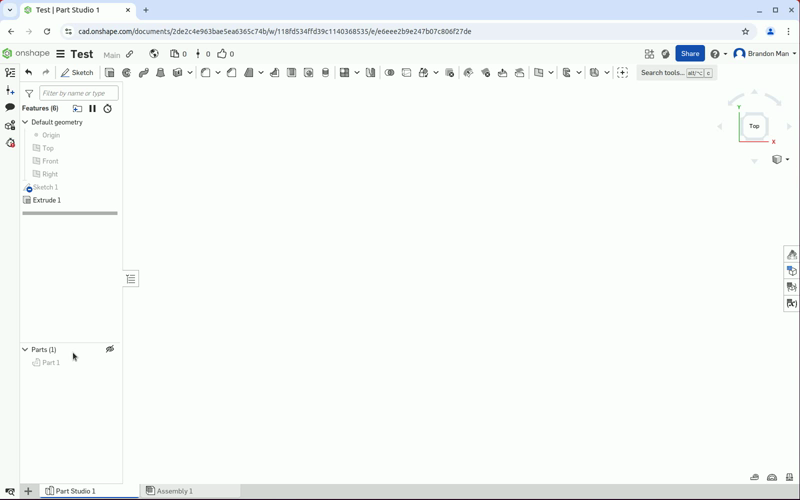
mouse_move(73, 352)
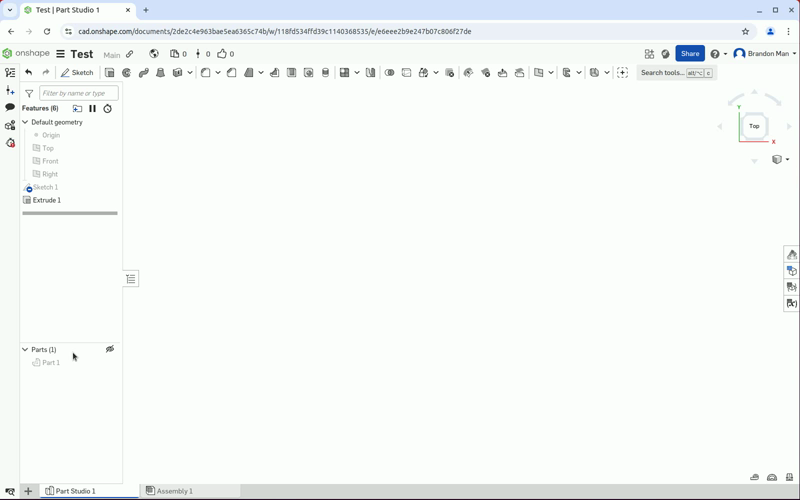
key(shift+y)
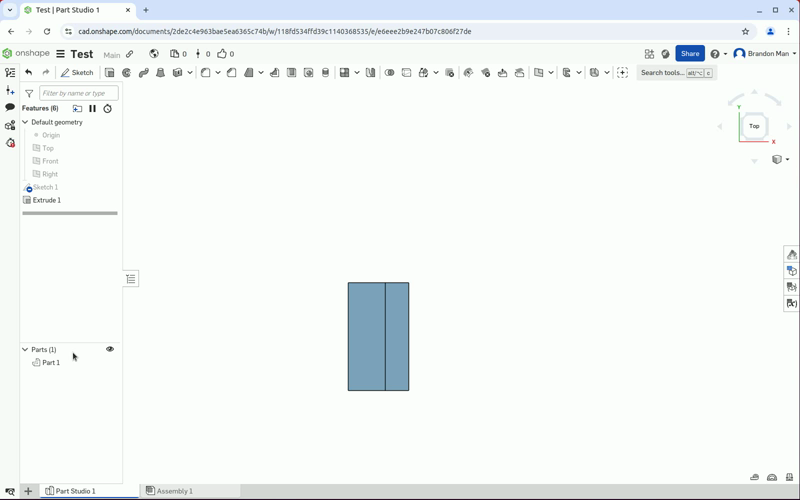
mouse_move(541, 75)
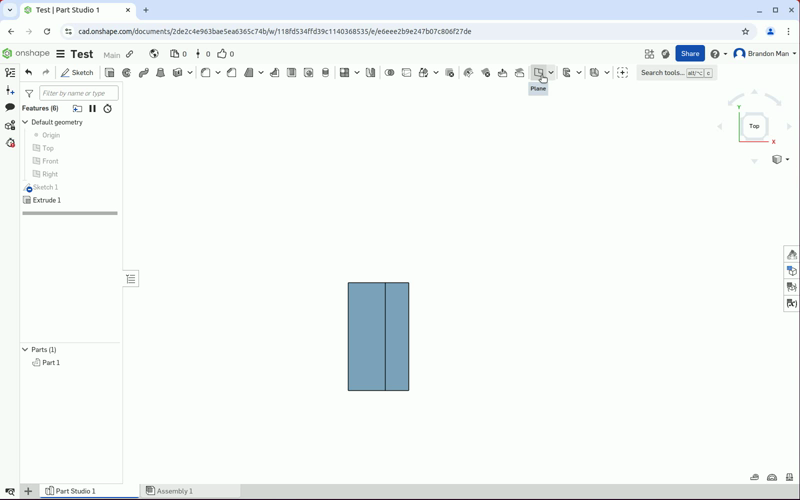
click(541, 75)
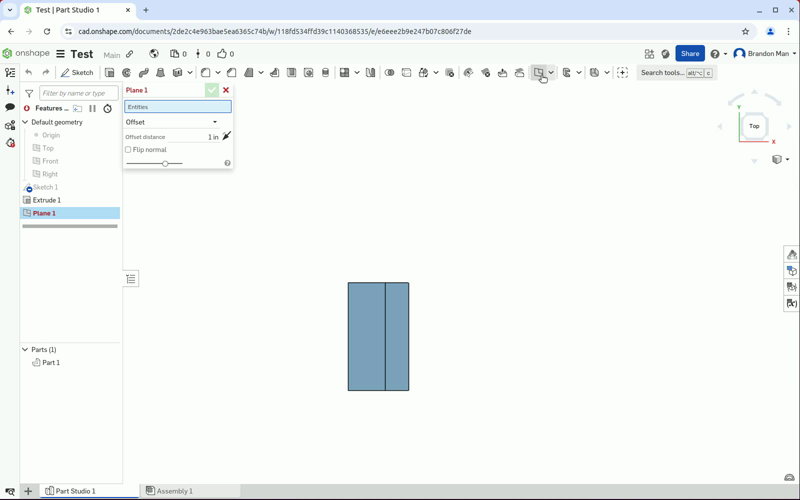
mouse_move(73, 150)
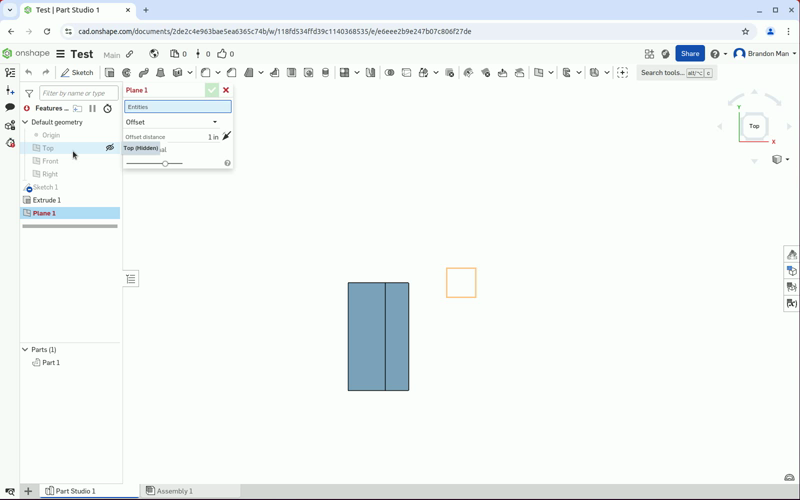
click(73, 150)
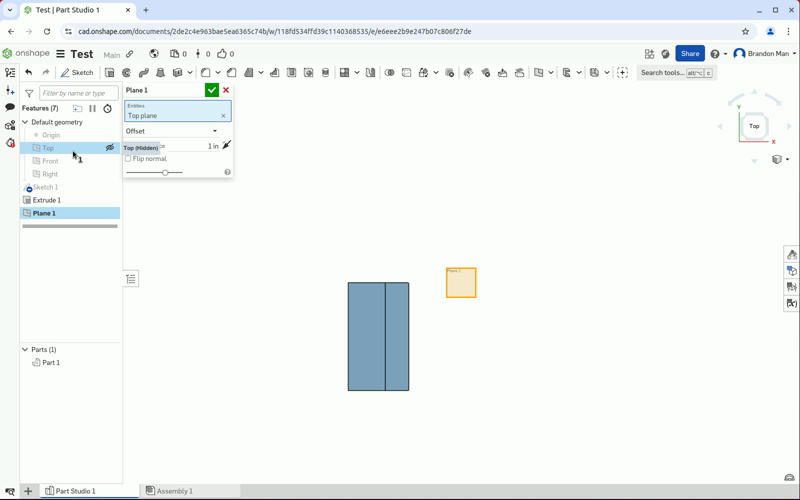
key(tab, 2)
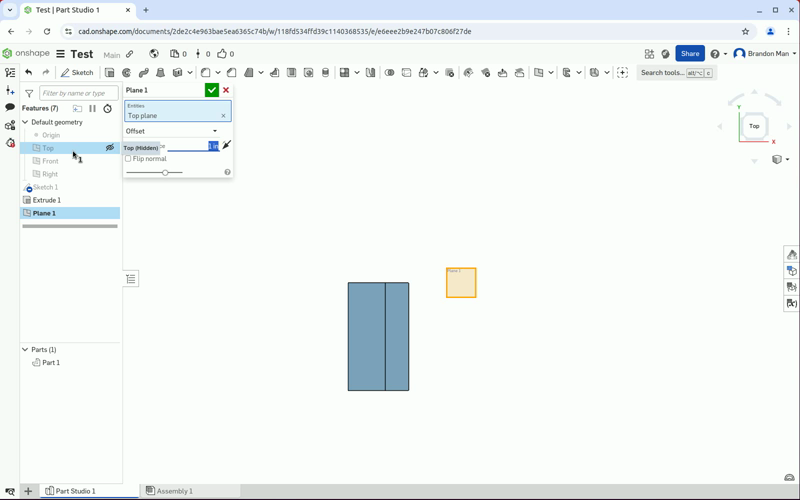
text(10.845)
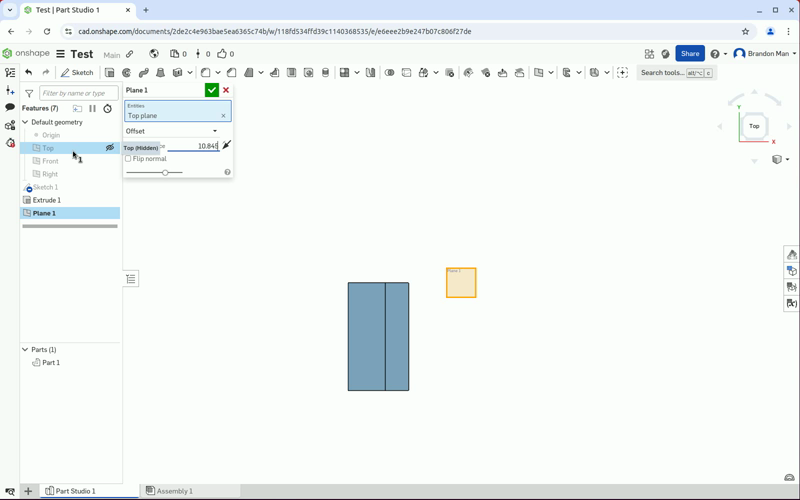
key(enter, 2)
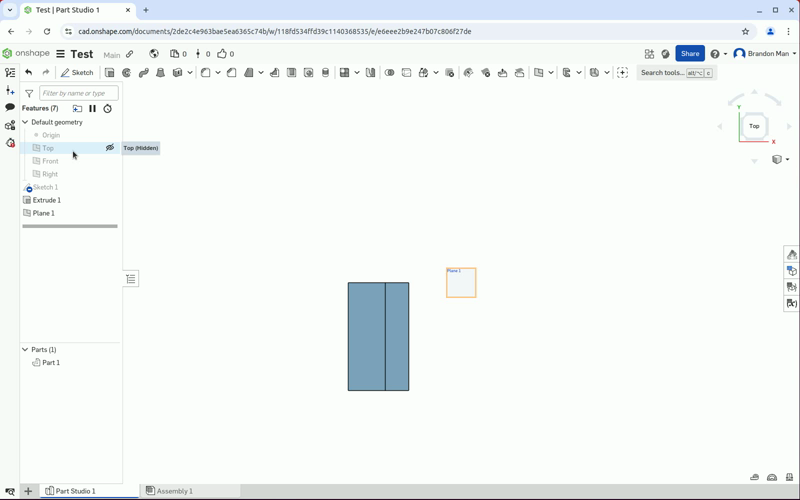
key(shift+s)
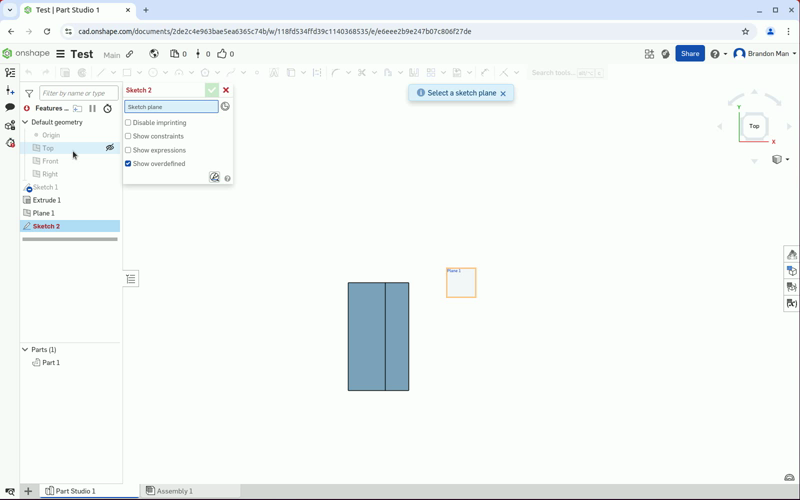
mouse_move(73, 215)
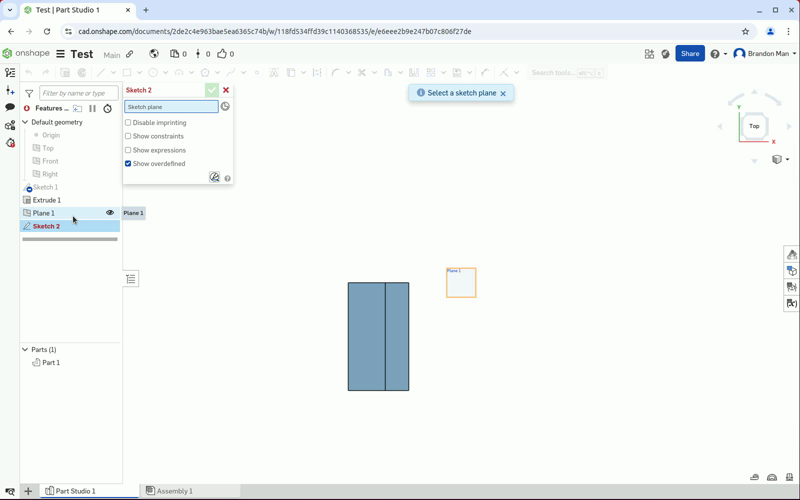
click(73, 215)
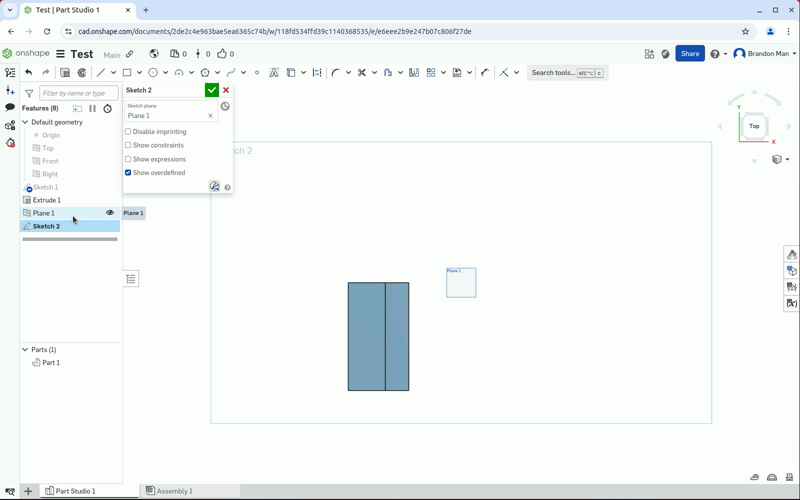
mouse_move(73, 352)
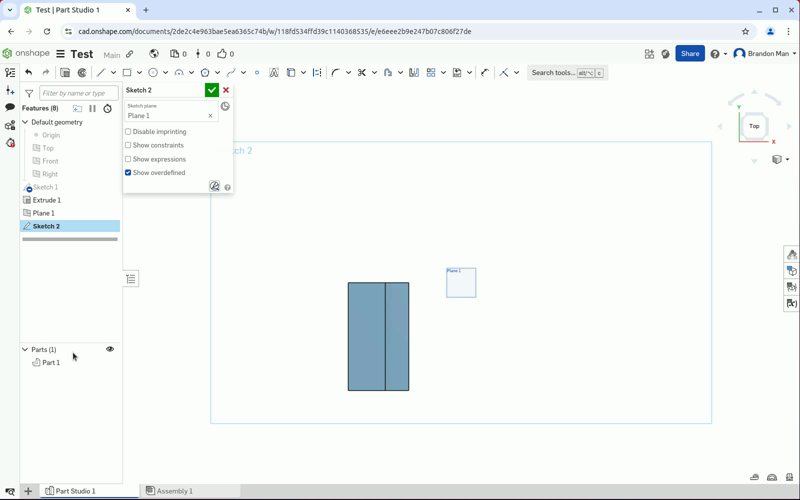
key(y)
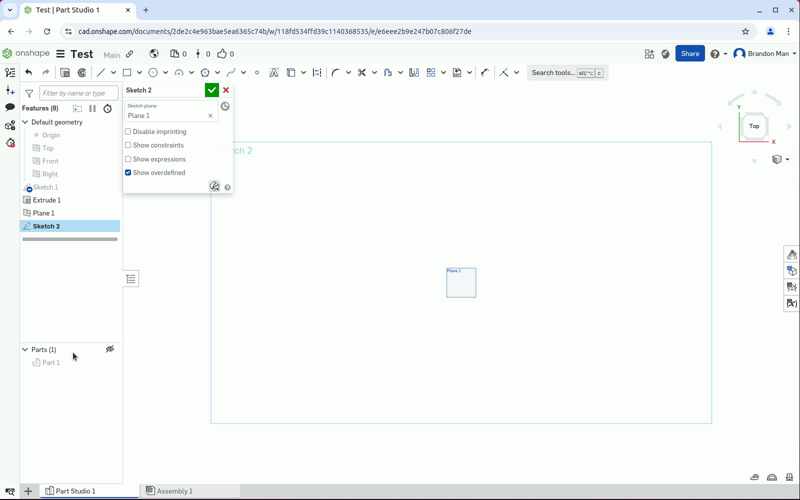
key(l)
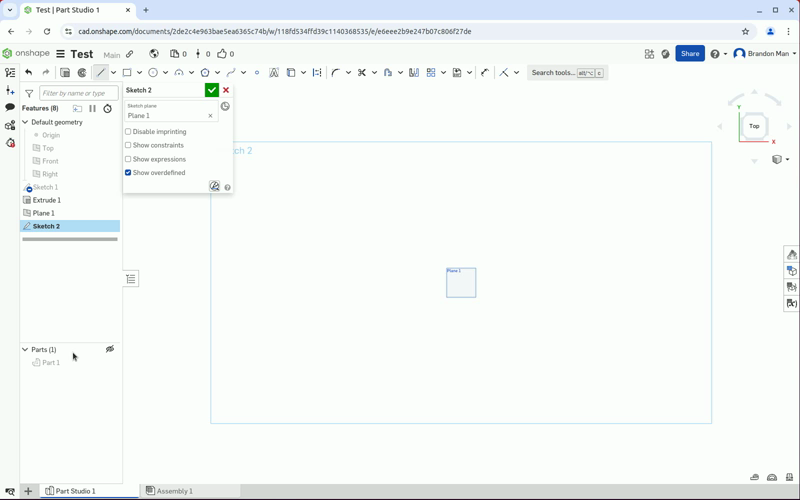
key_down(shift)
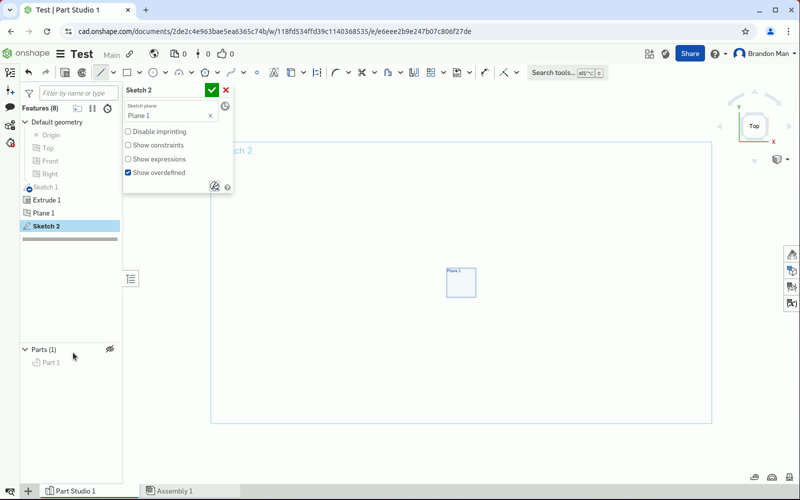
mouse_move(391, 313)
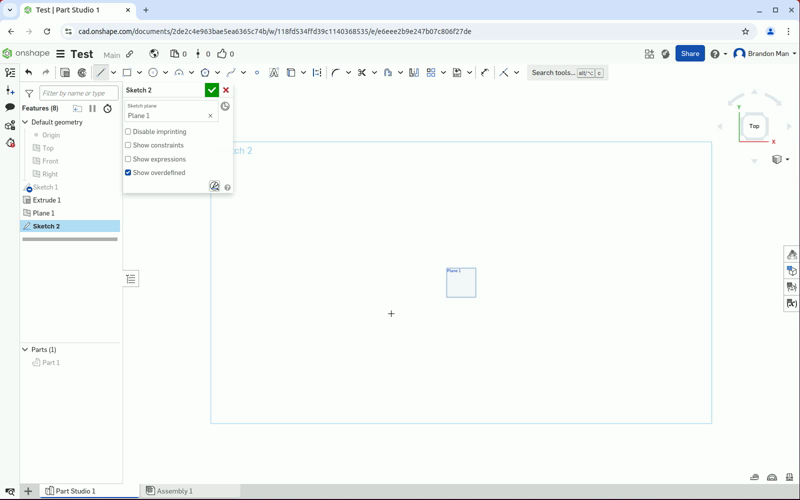
click(391, 313)
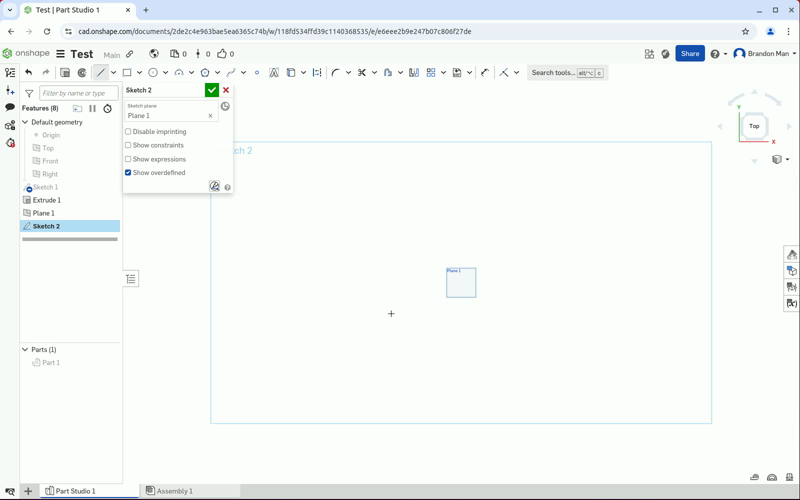
key_up(shift)
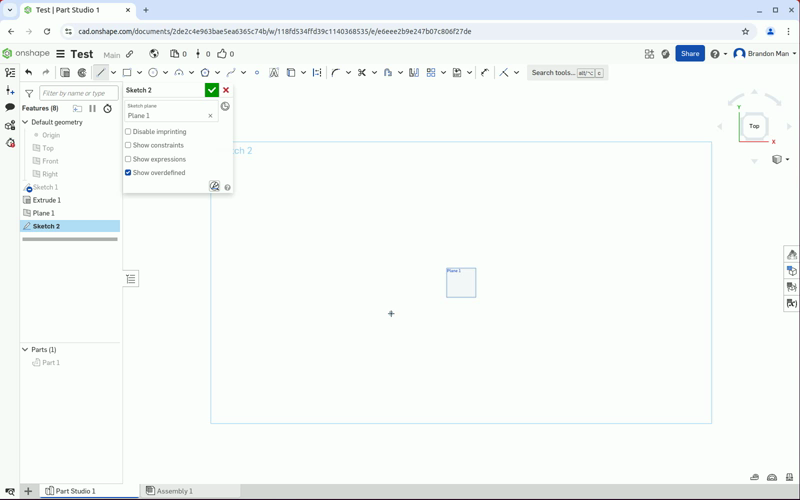
key_down(shift)
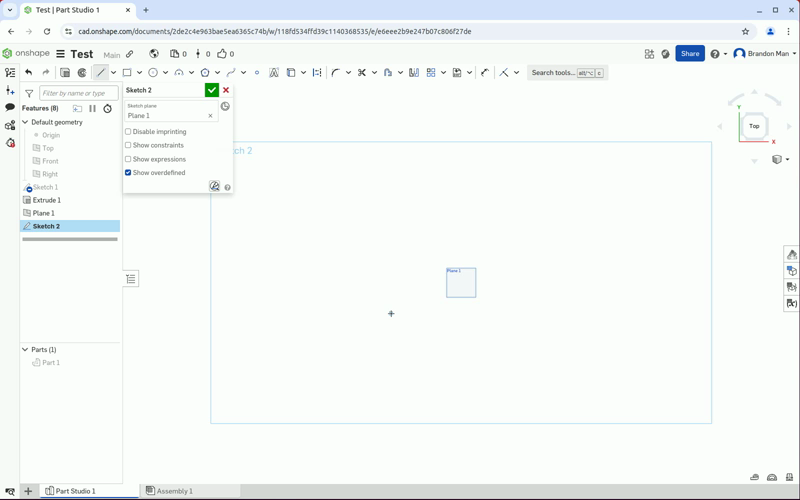
mouse_move(421, 313)
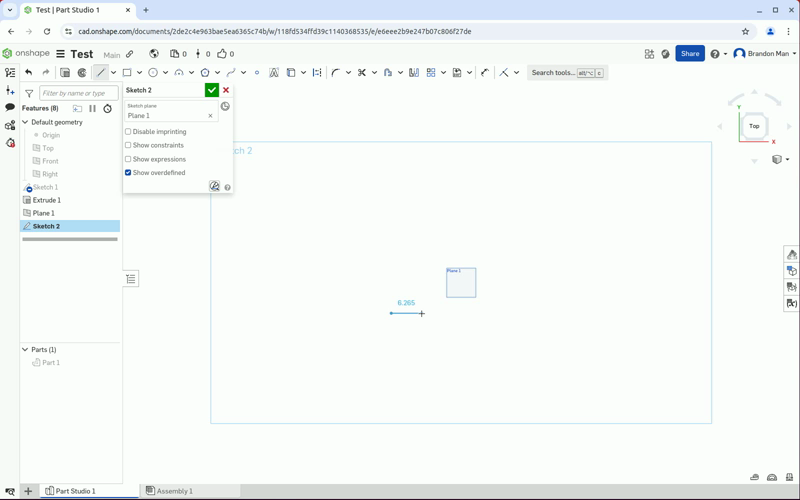
mouse_move(407, 313)
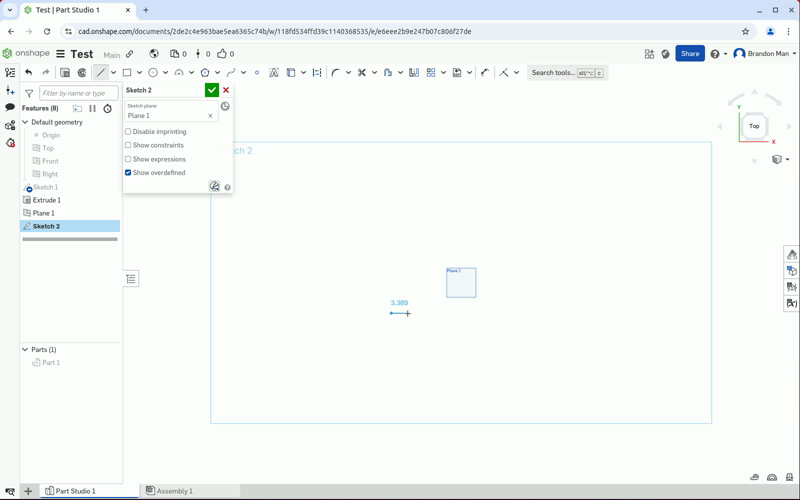
click(407, 313)
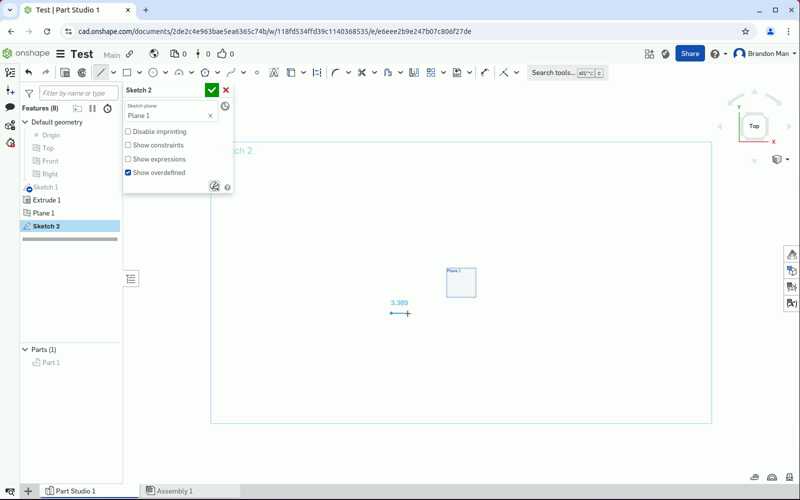
key_up(shift)
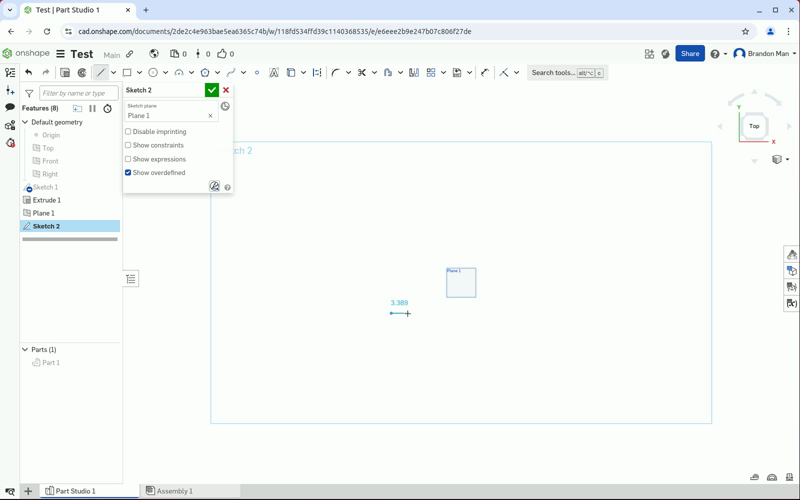
key_down(shift)
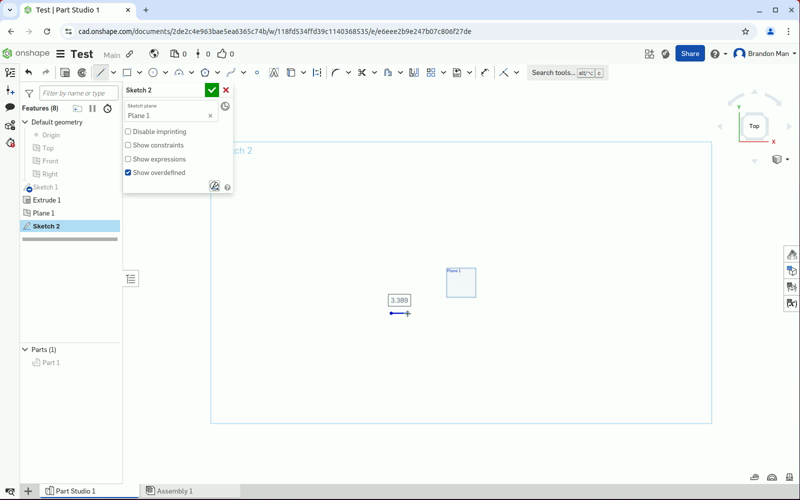
mouse_move(437, 313)
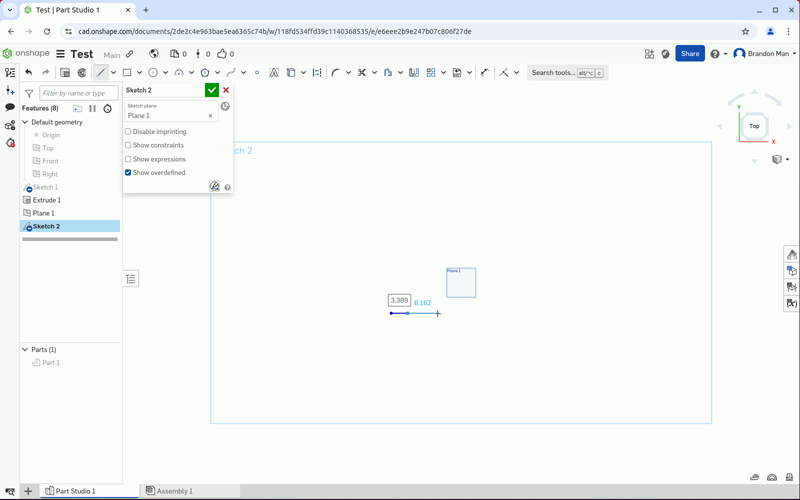
mouse_move(407, 282)
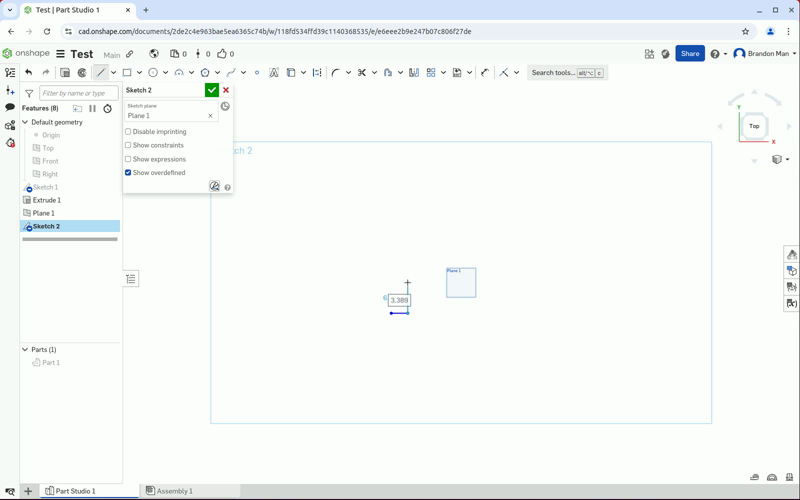
click(407, 282)
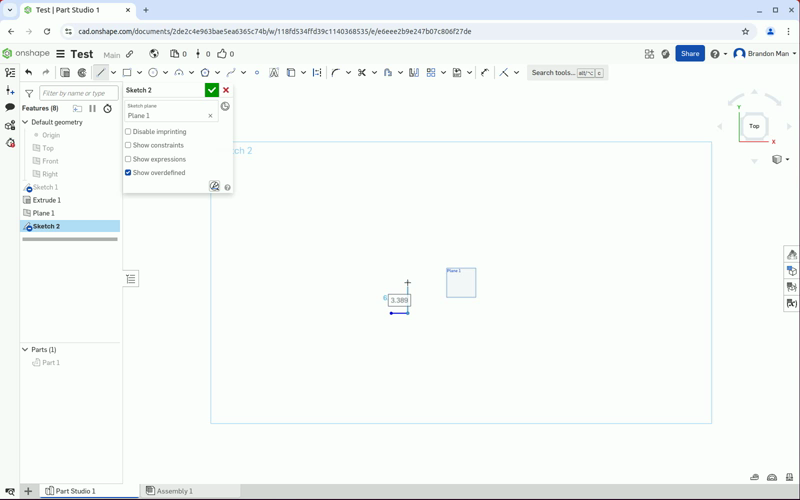
key_up(shift)
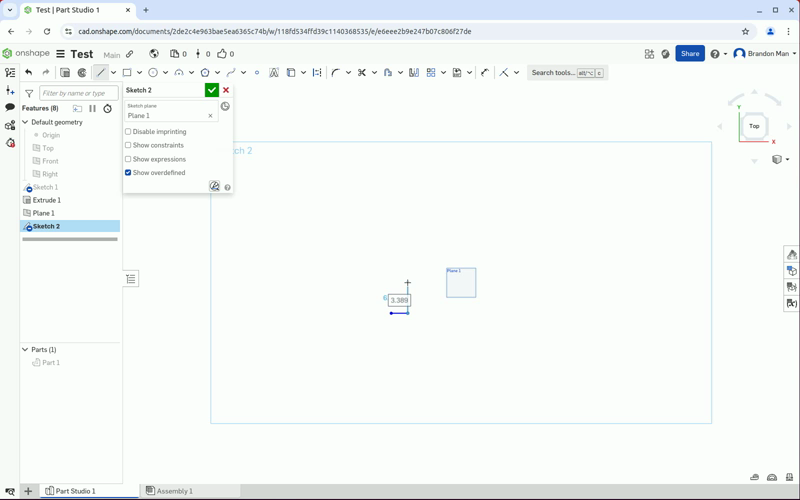
key_down(shift)
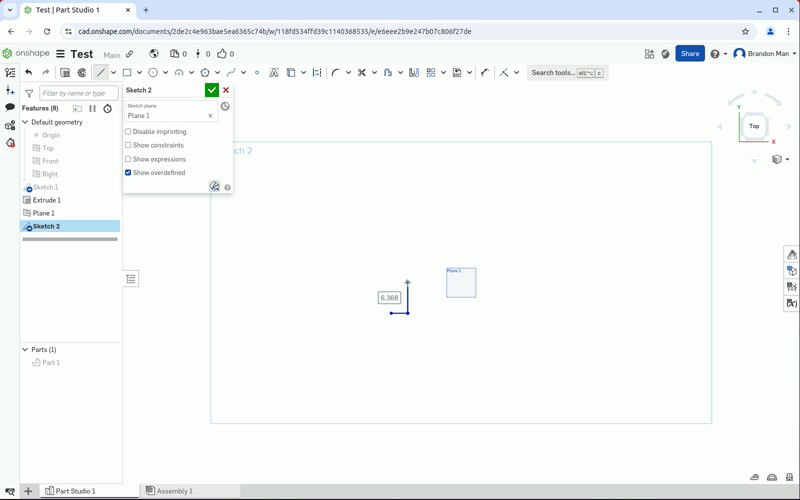
mouse_move(437, 282)
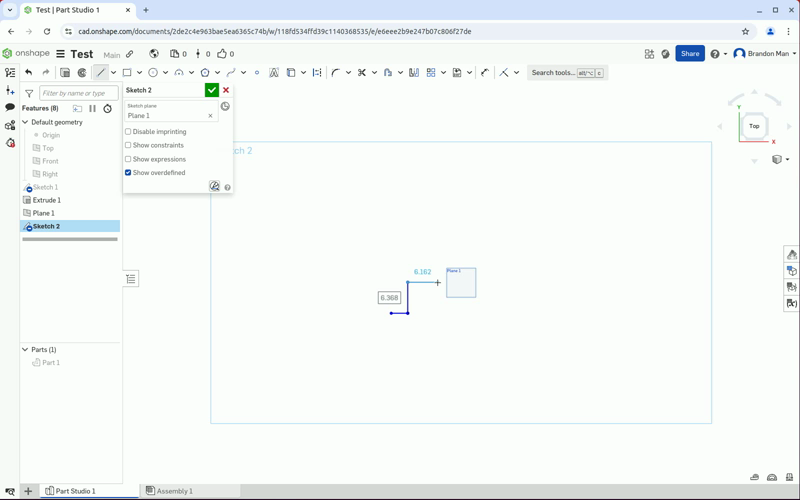
mouse_move(391, 282)
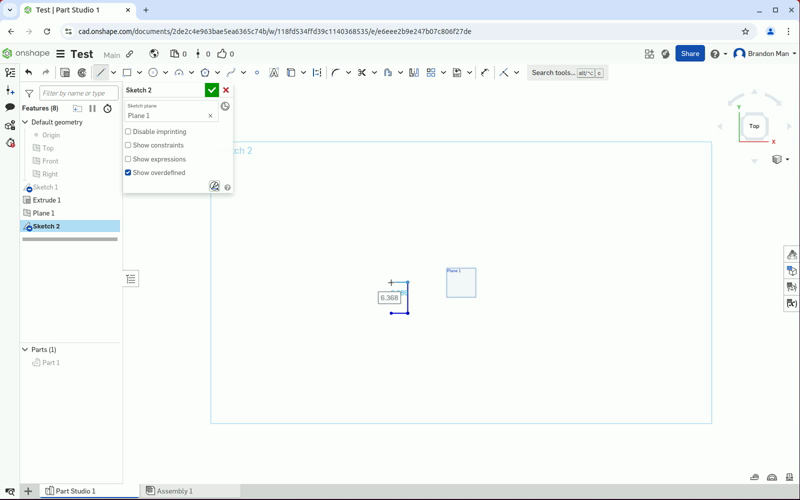
click(391, 282)
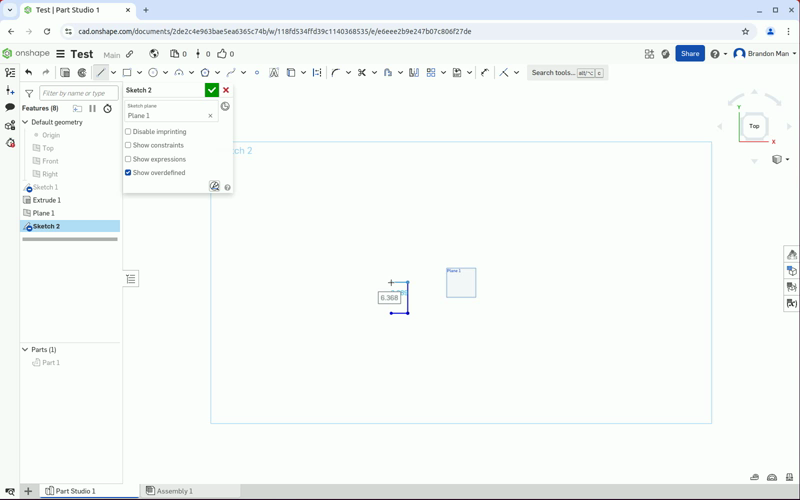
key_up(shift)
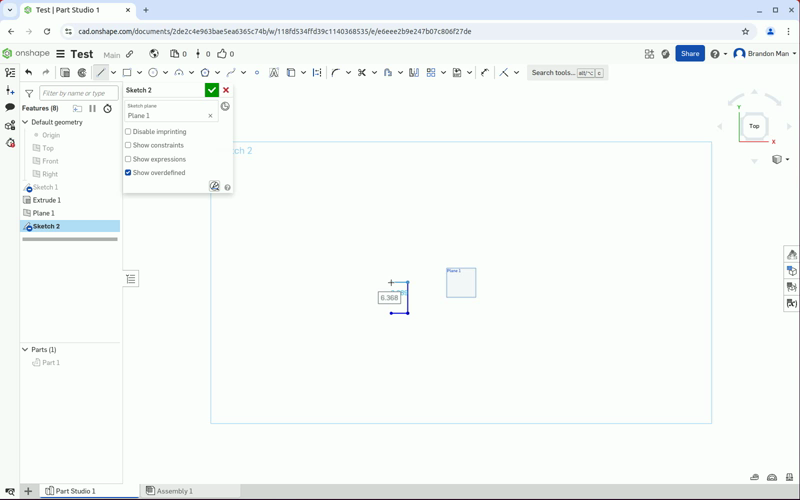
mouse_move(421, 282)
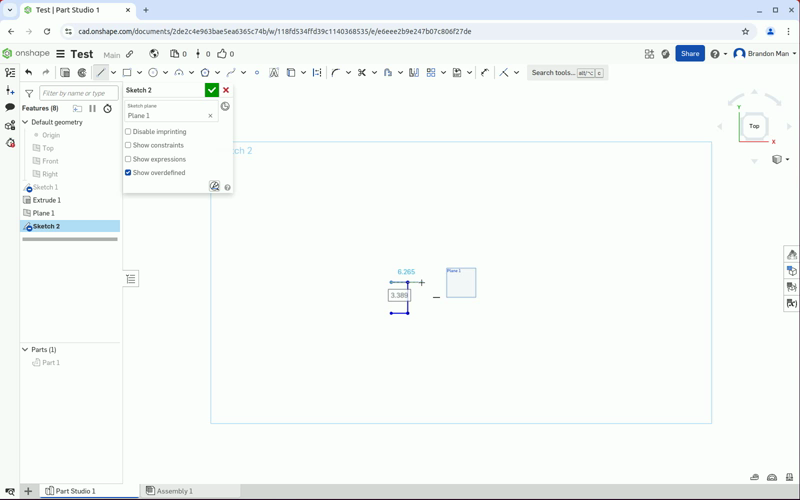
key_down(shift)
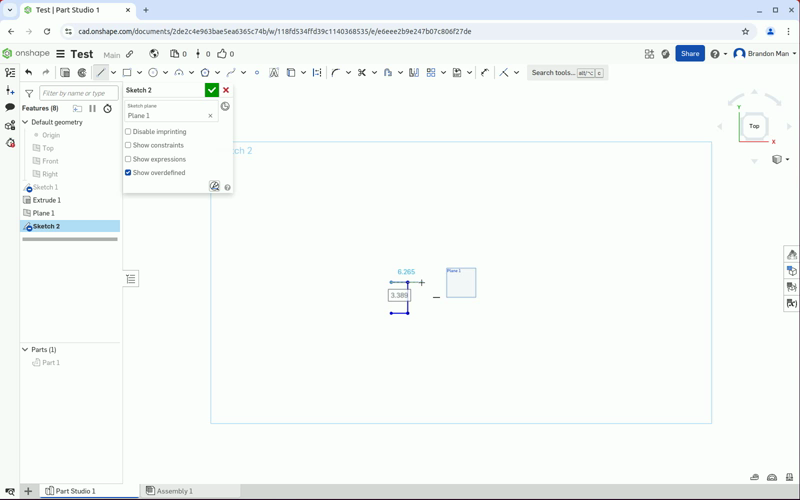
mouse_move(391, 313)
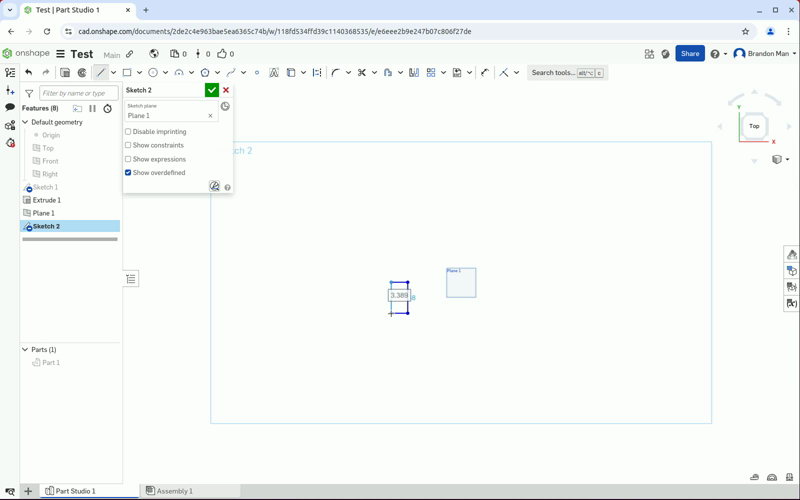
key_up(shift)
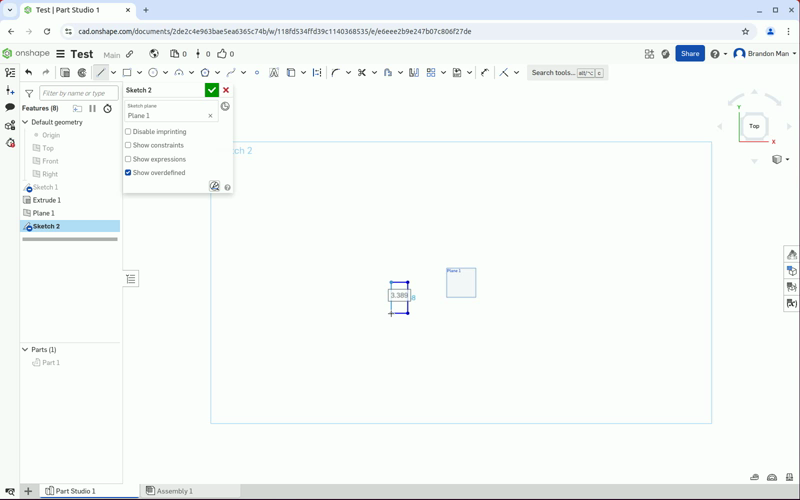
click(391, 313)
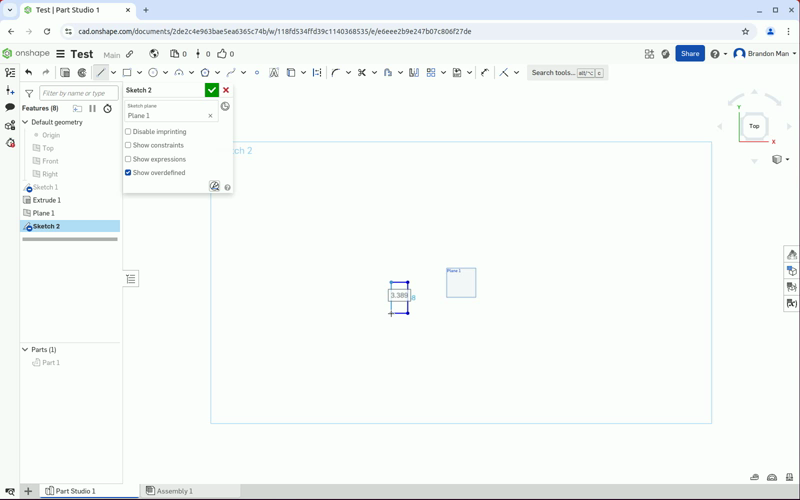
key(esc)
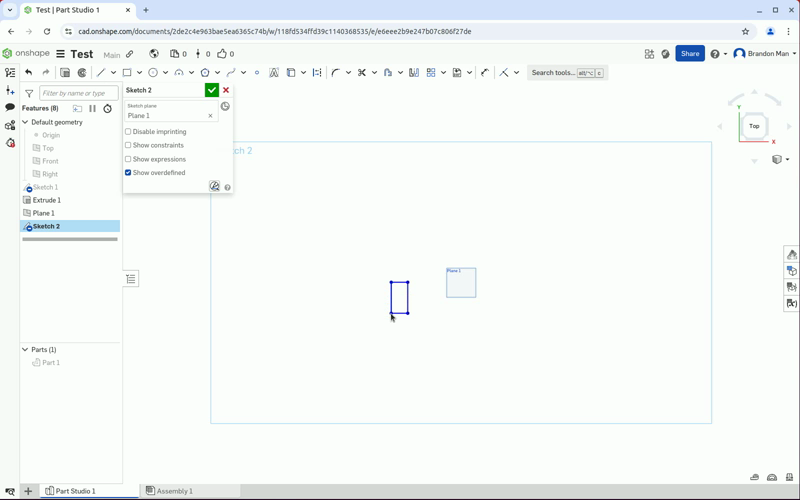
key(c)
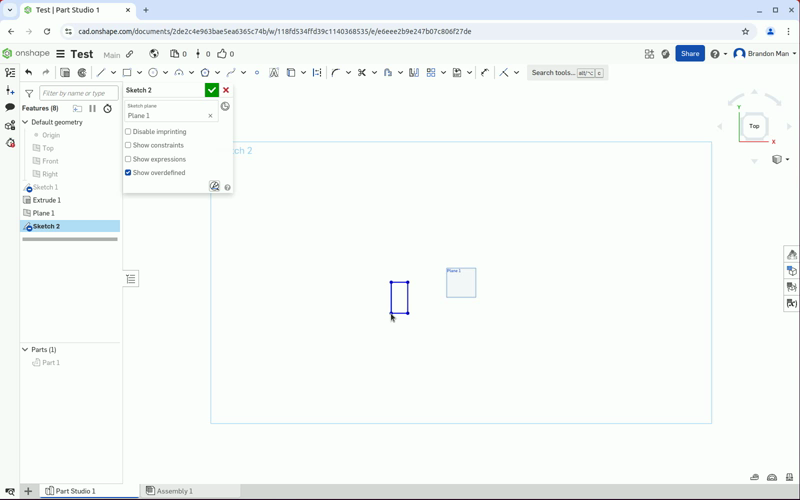
key_down(shift)
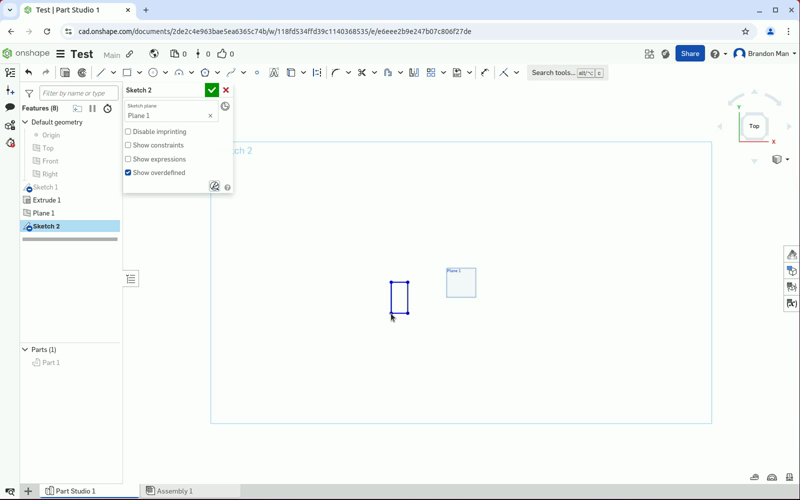
mouse_move(399, 289)
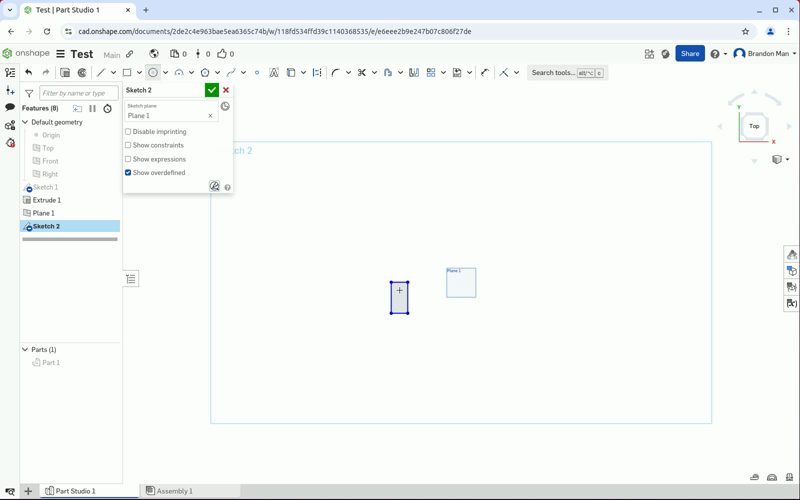
click(399, 289)
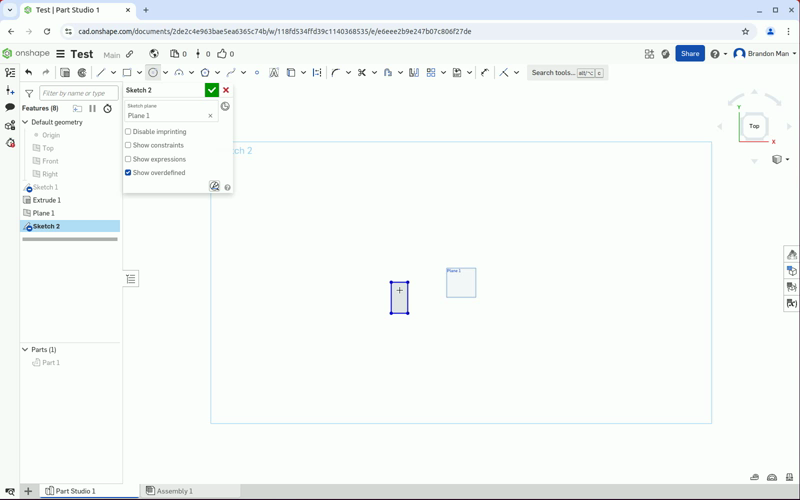
key_up(shift)
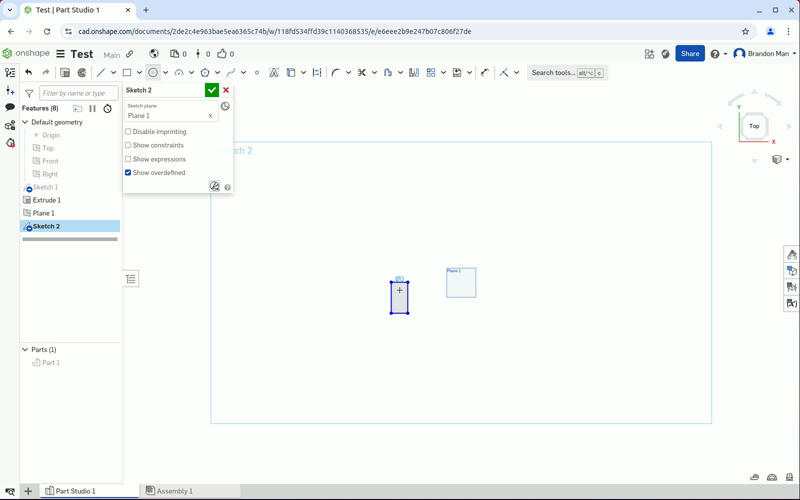
mouse_move(404, 289)
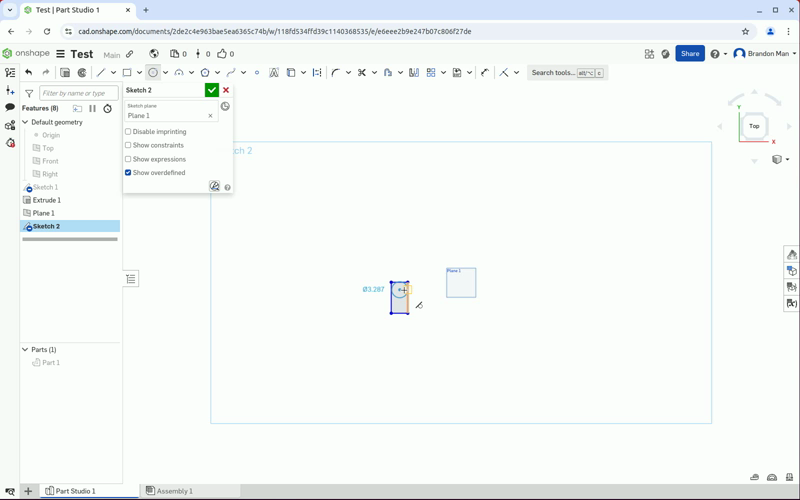
click(404, 289)
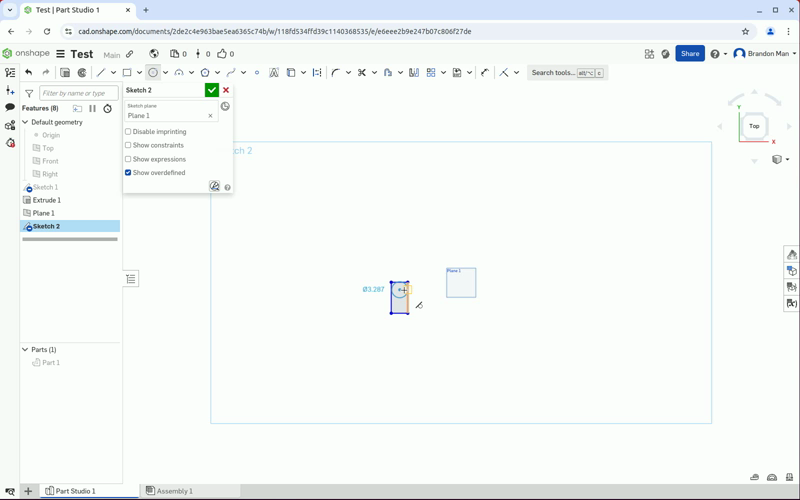
key(esc)
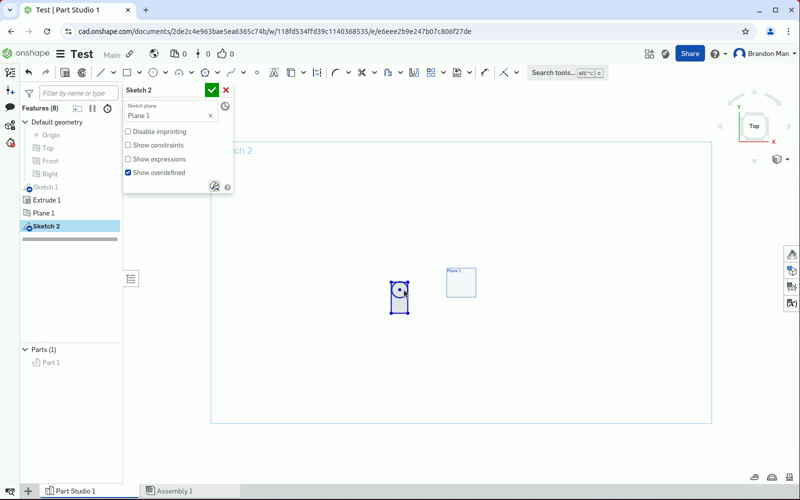
mouse_move(403, 282)
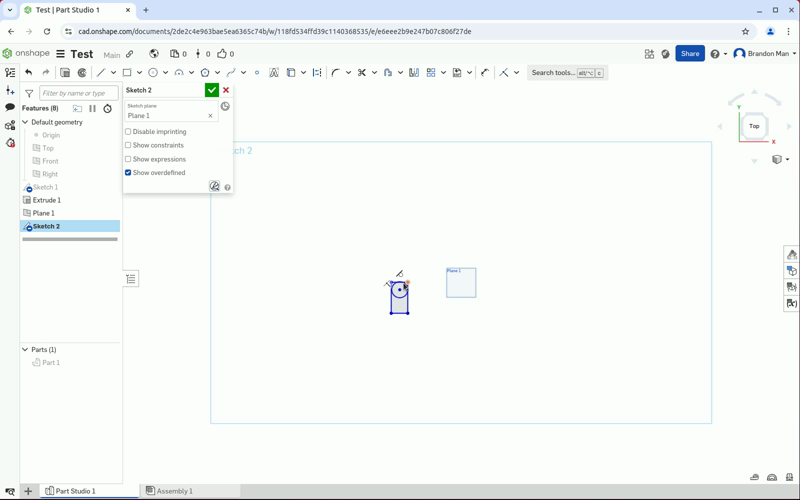
scroll(6)
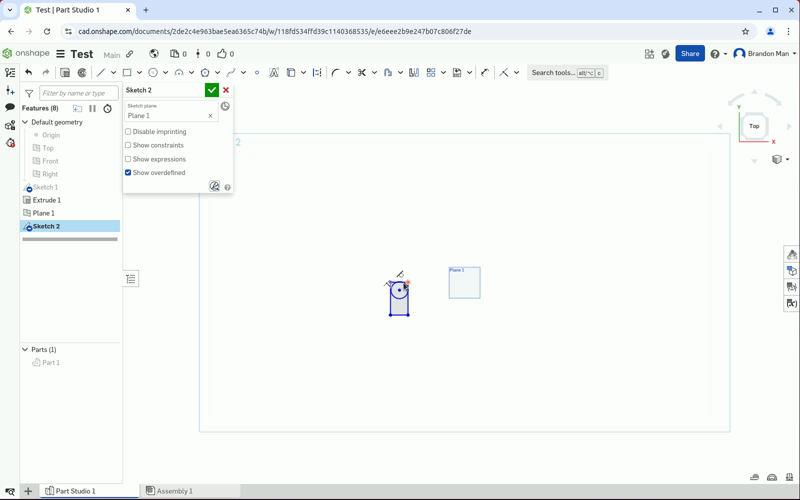
scroll(6)
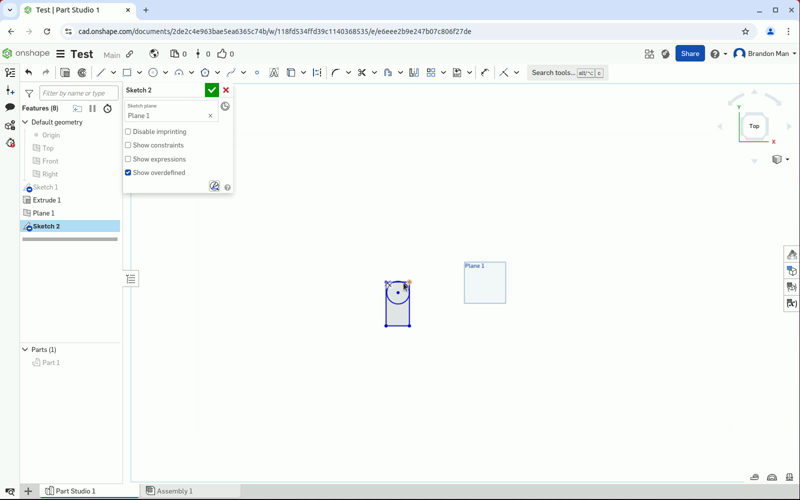
scroll(6)
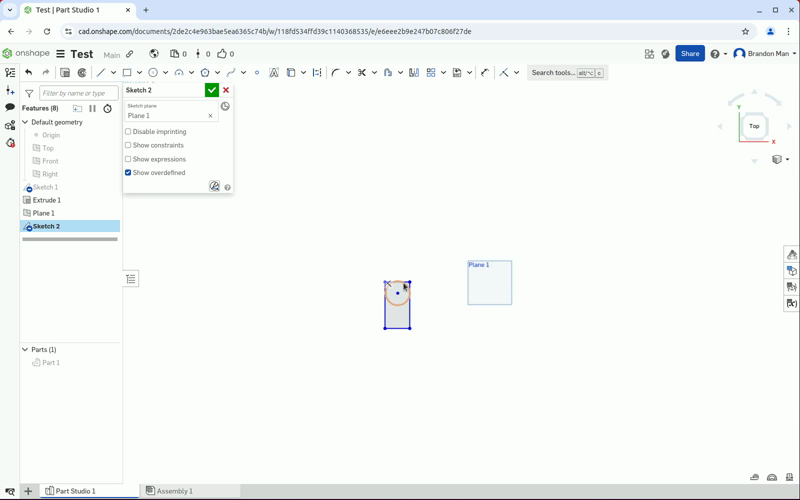
scroll(6)
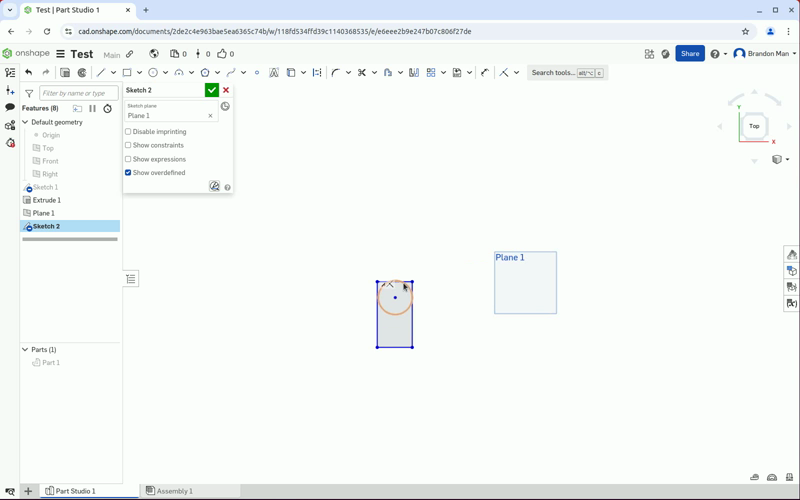
scroll(6)
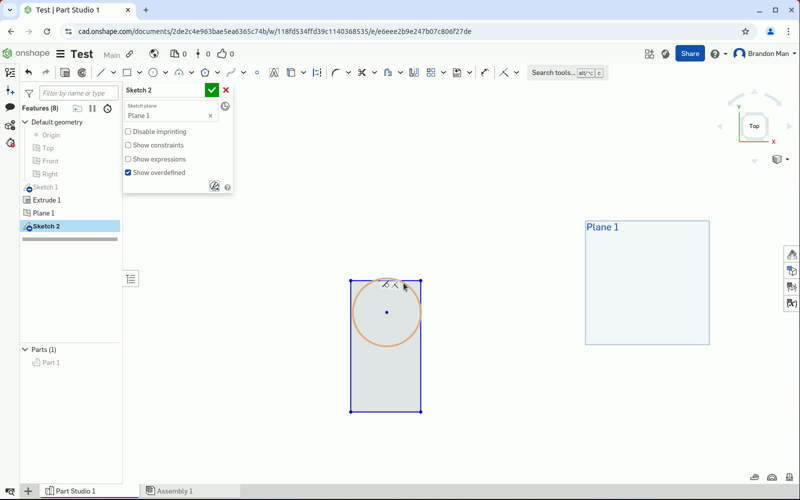
scroll(6)
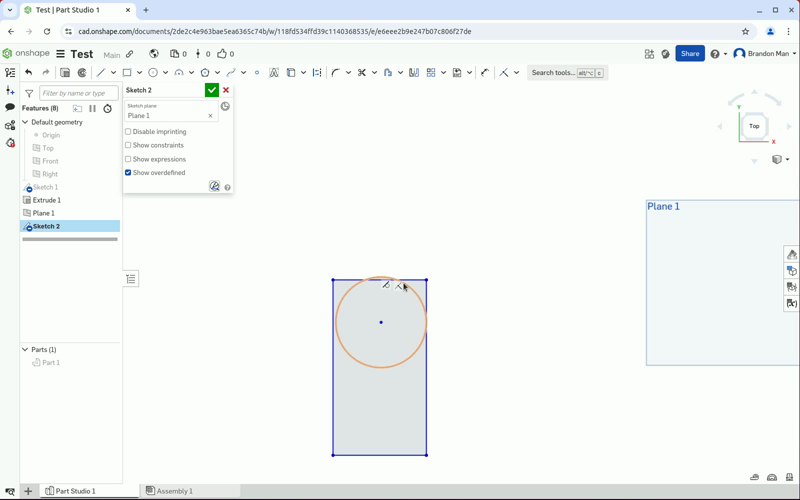
scroll(6)
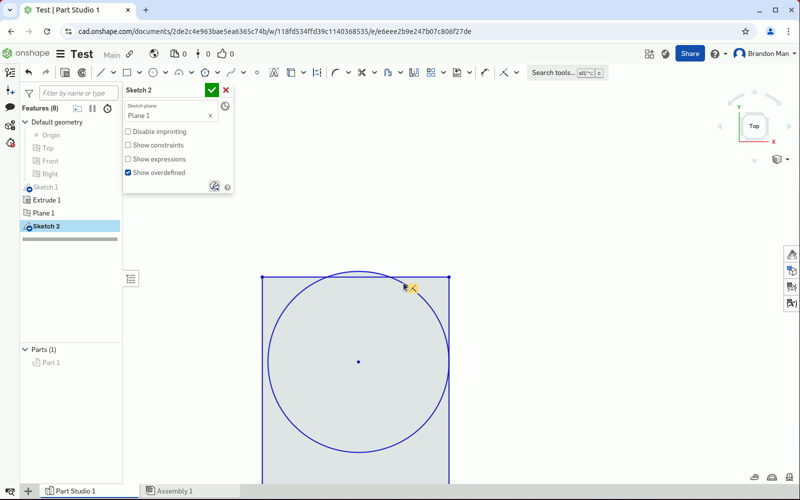
click(403, 282)
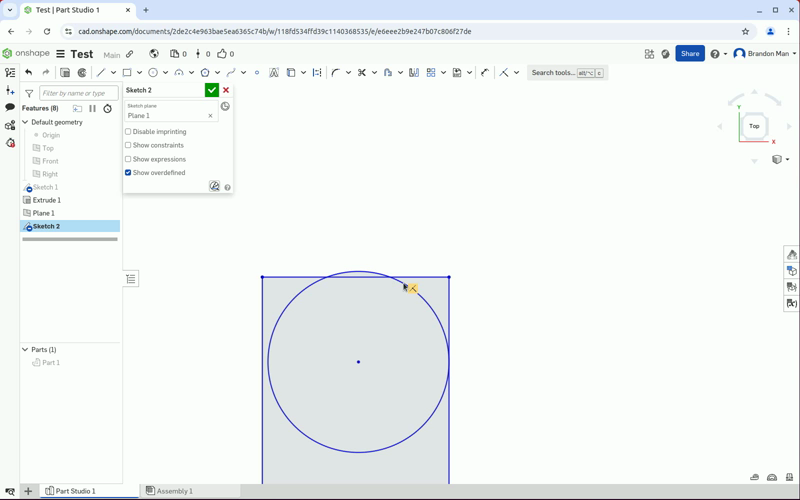
scroll(-6)
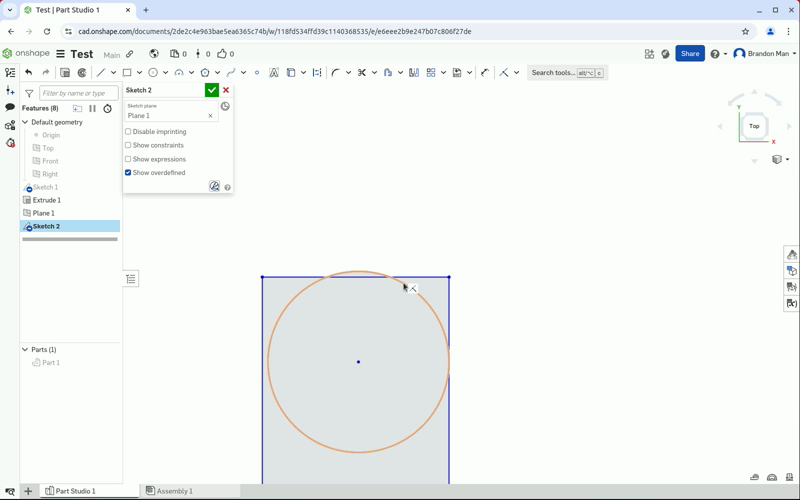
scroll(-6)
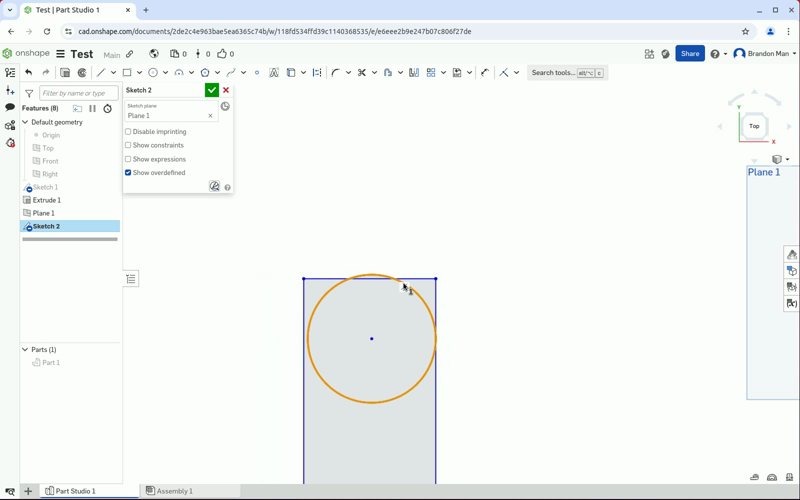
scroll(-6)
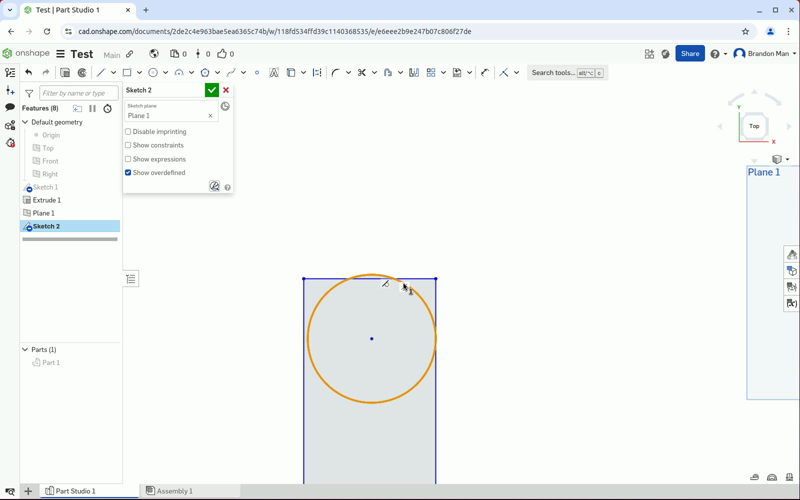
scroll(-6)
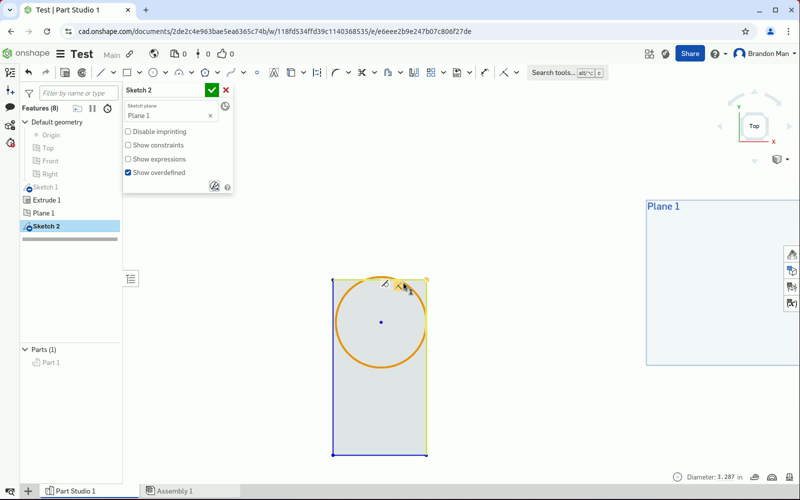
scroll(-6)
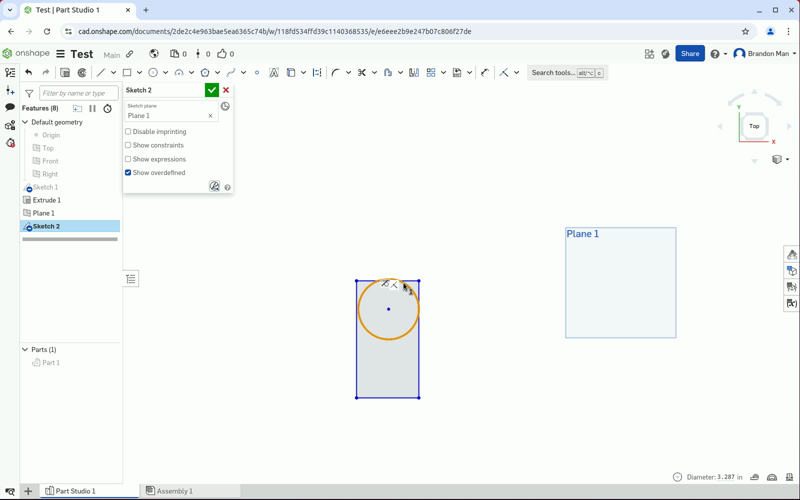
scroll(-6)
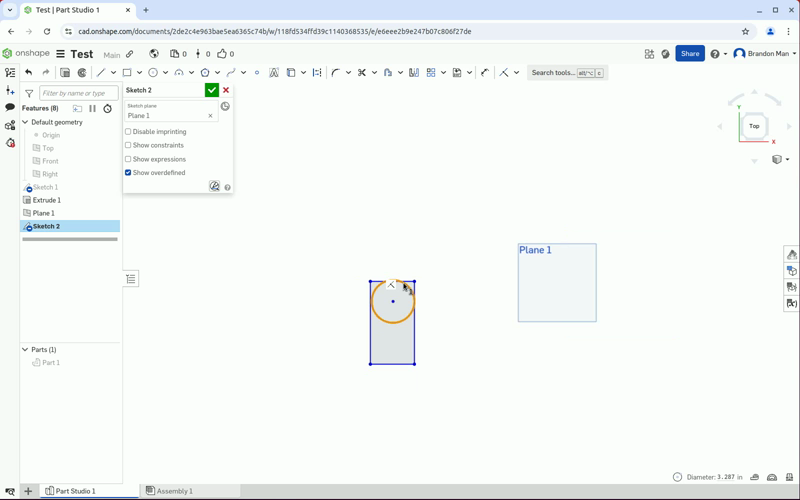
scroll(-6)
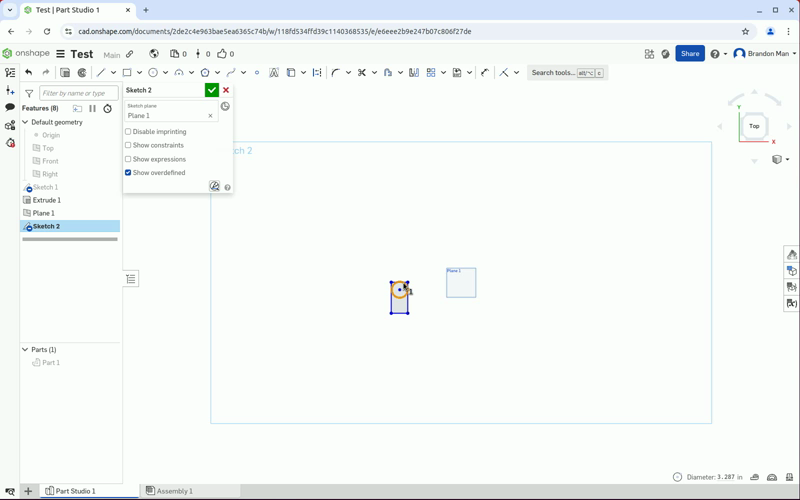
mouse_move(73, 352)
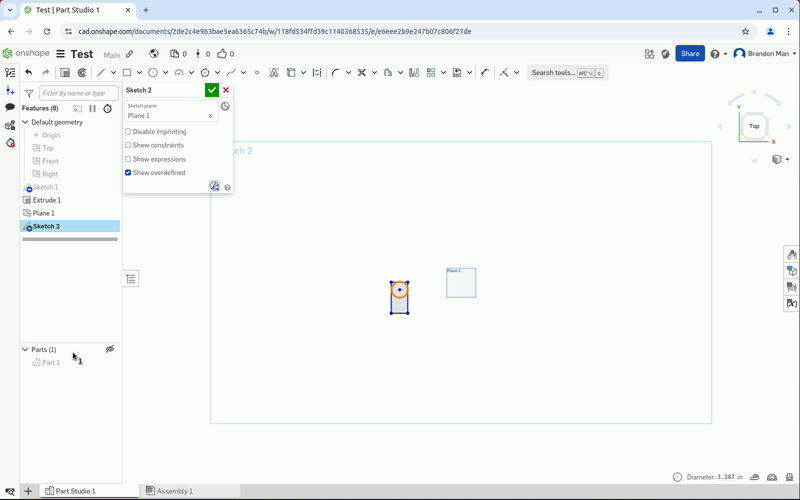
key(shift+y)
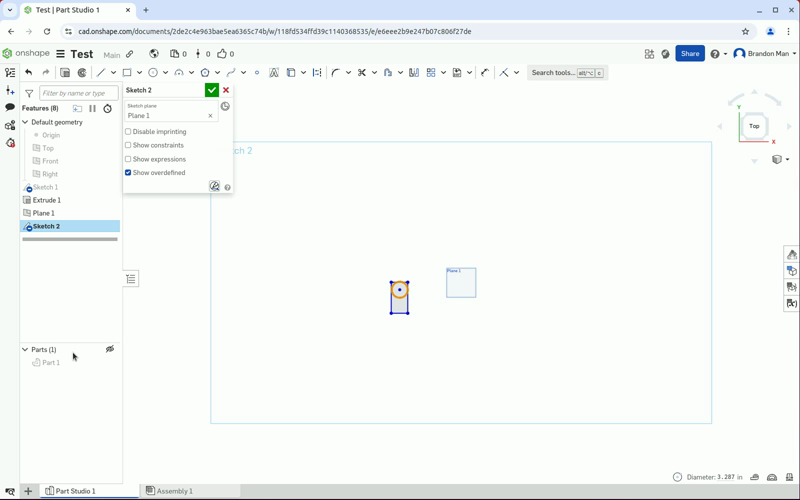
key(shift+e)
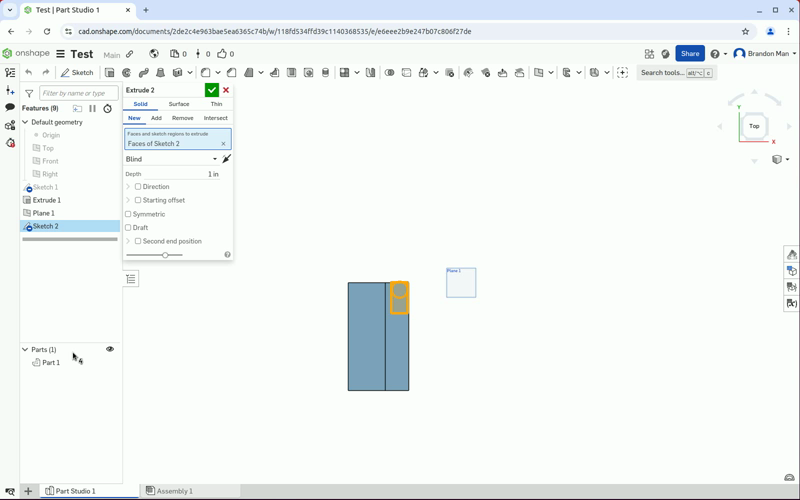
mouse_move(143, 106)
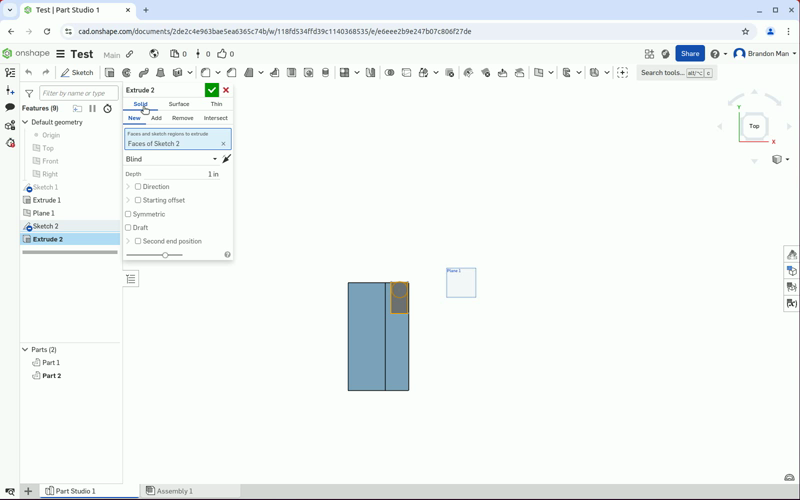
click(143, 106)
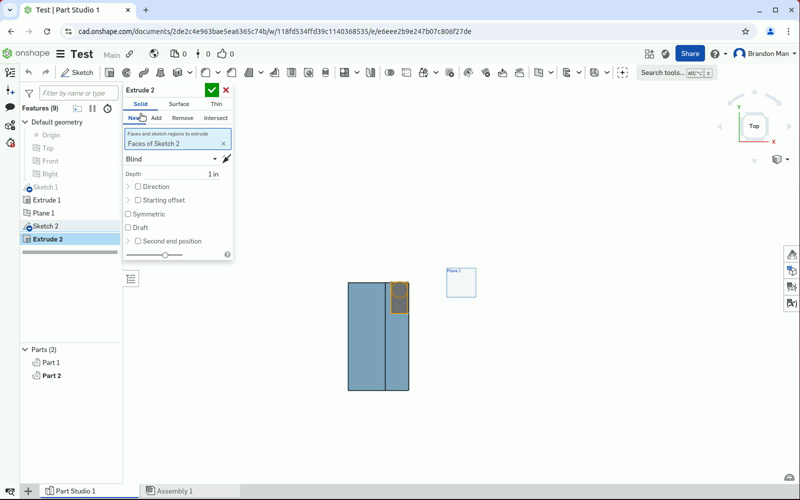
mouse_move(137, 120)
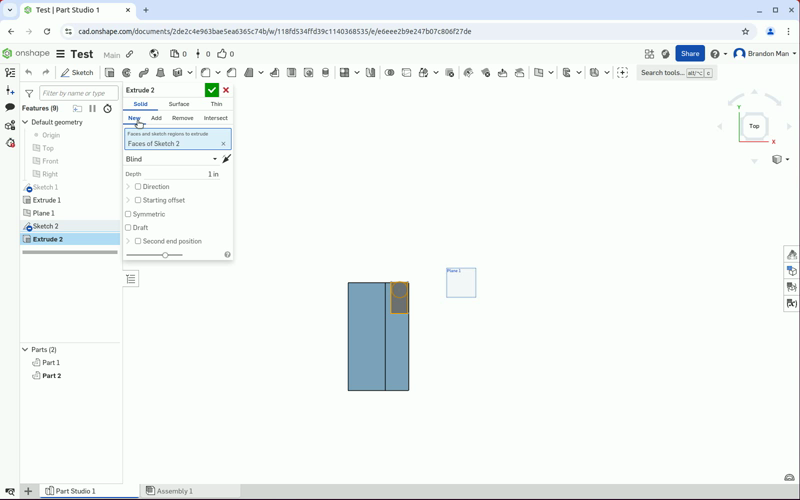
click(137, 120)
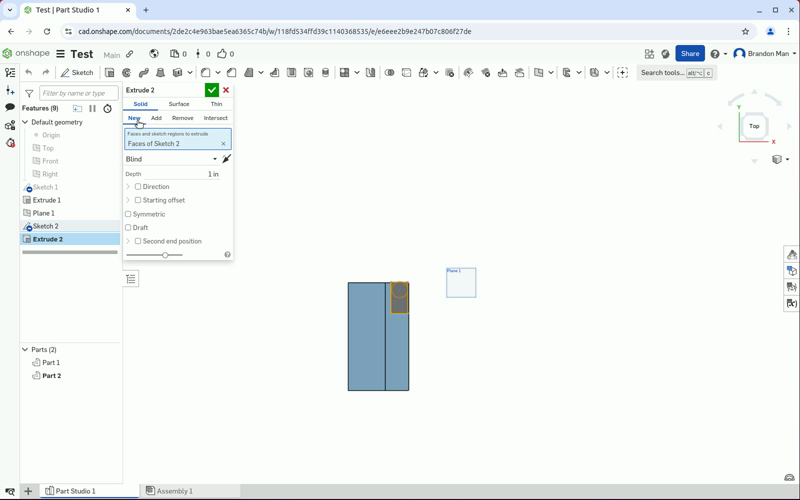
key(tab, 4)
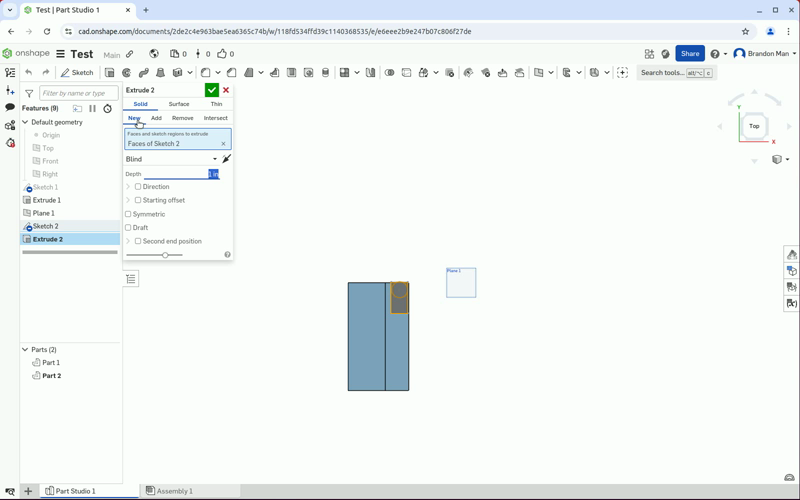
text(3.129)
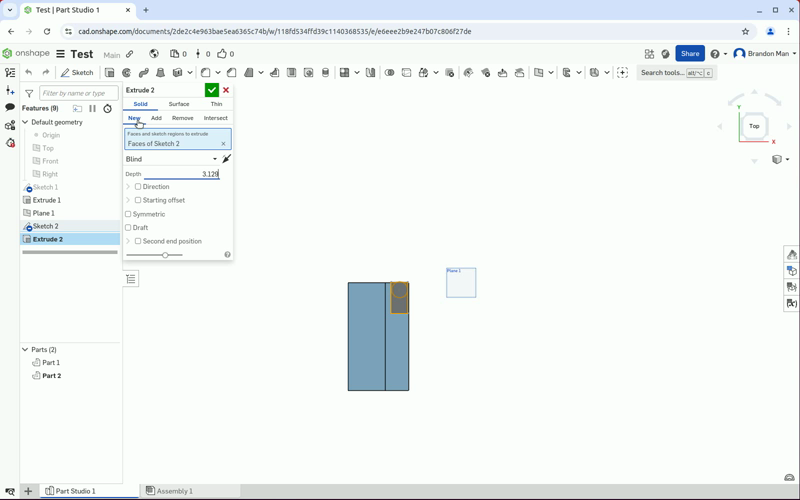
key(enter)
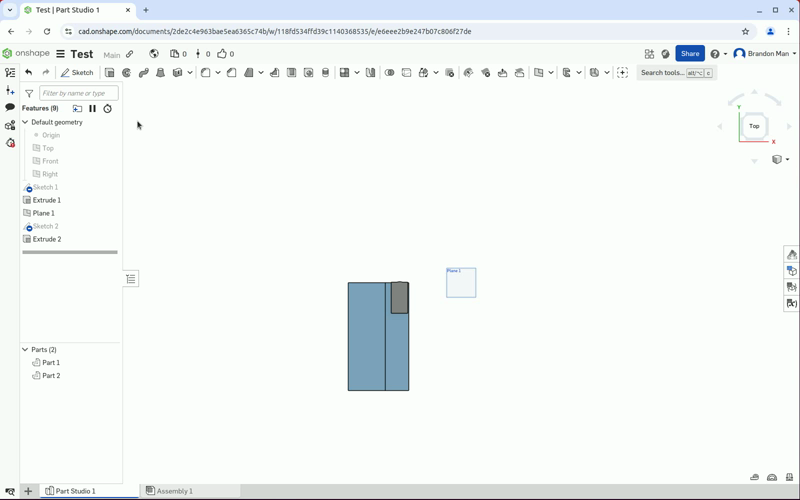
key(shift+h)
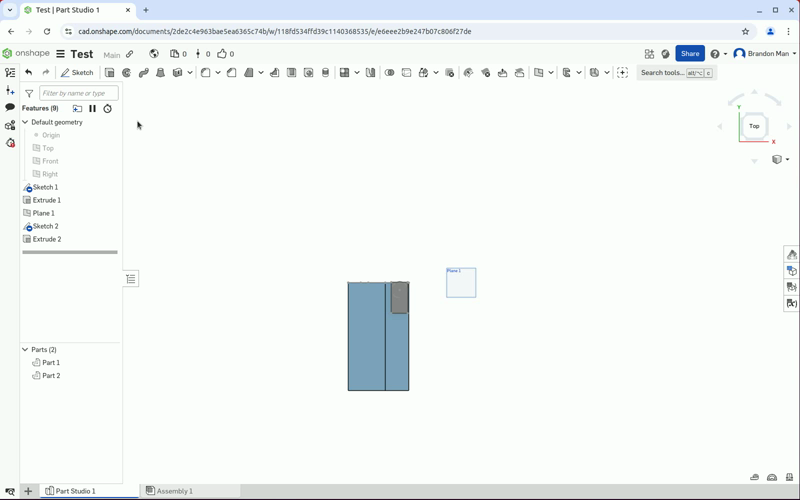
key(shift+h)
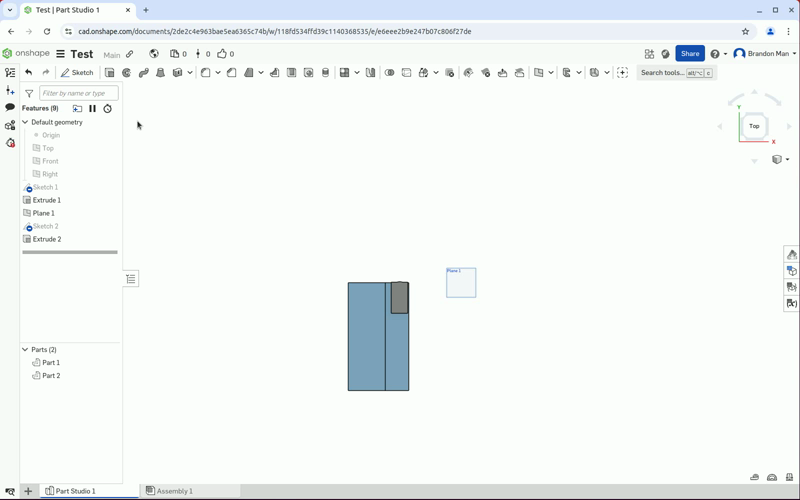
mouse_move(73, 189)
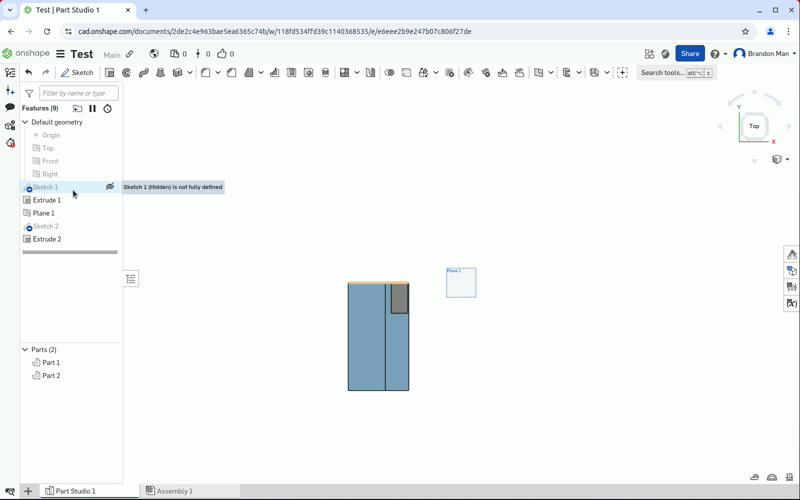
click(73, 189)
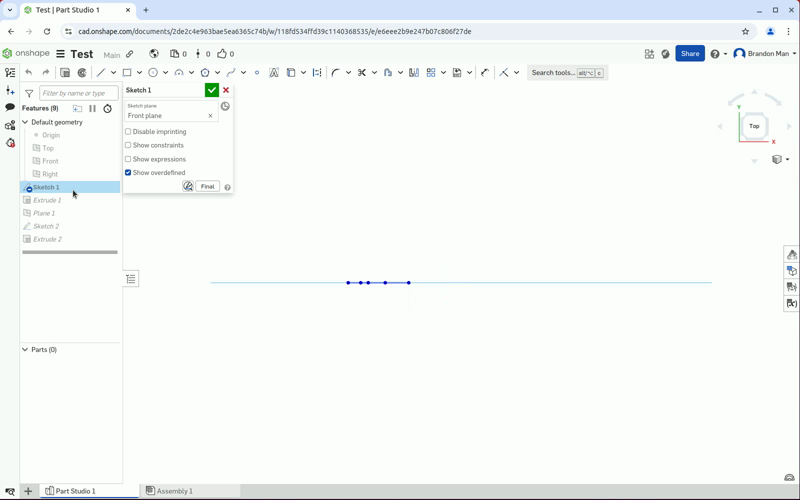
mouse_move(229, 92)
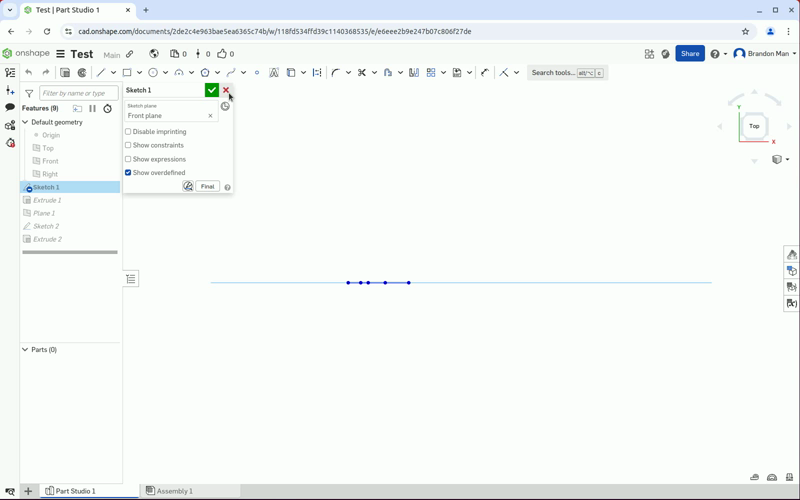
click(229, 92)
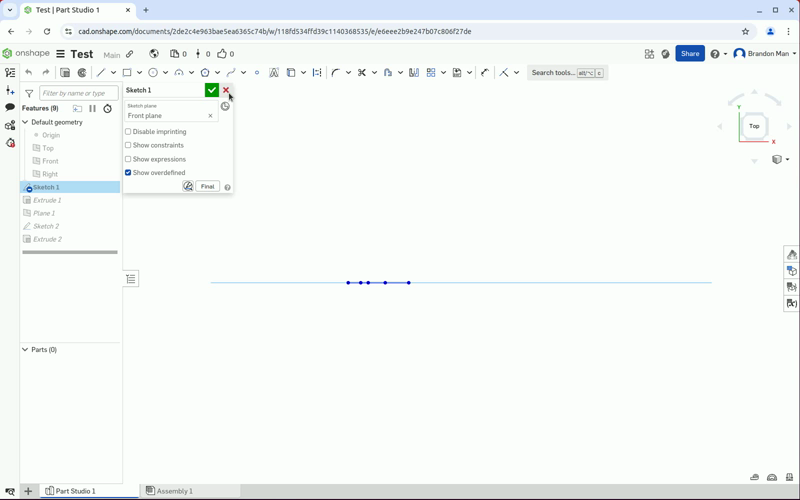
key(shift+s)
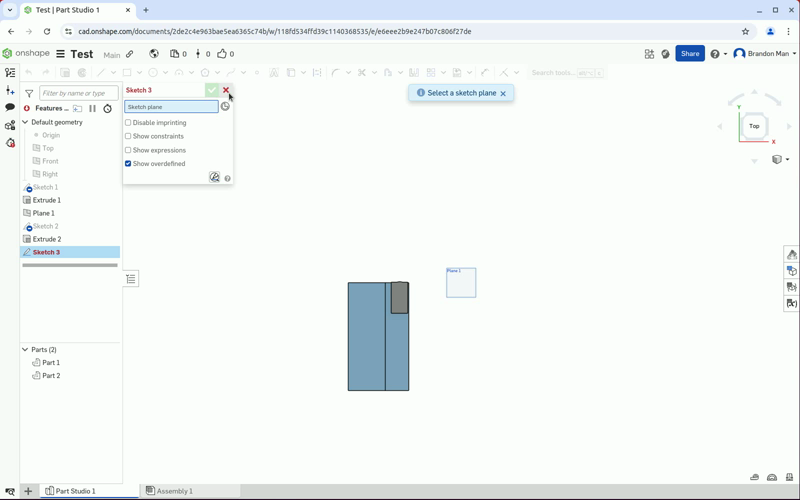
mouse_move(73, 215)
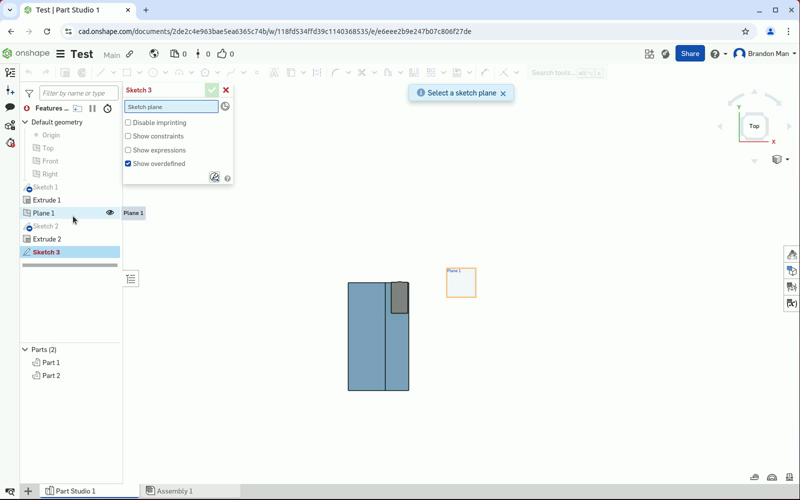
click(73, 215)
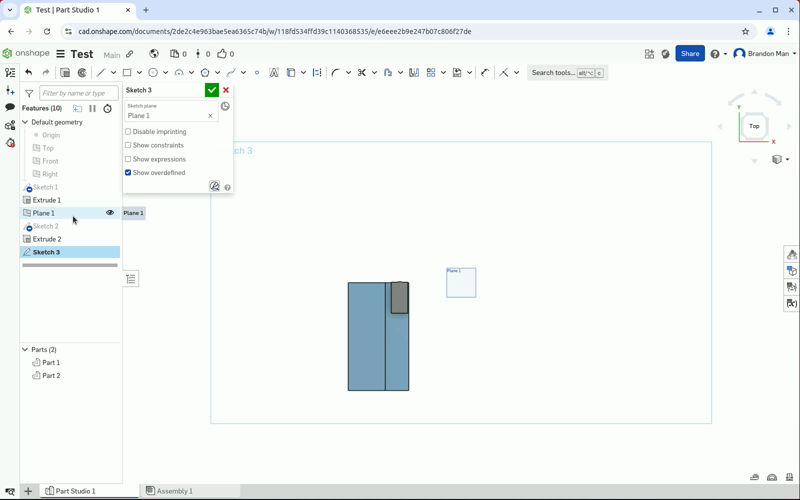
mouse_move(73, 352)
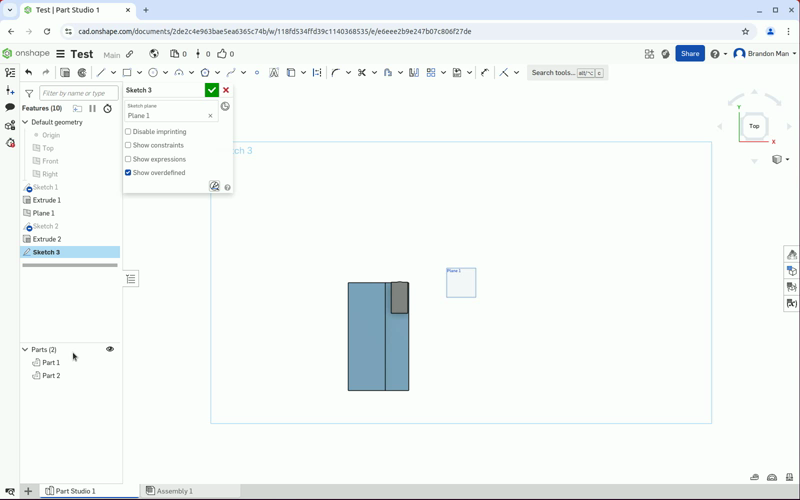
key(y)
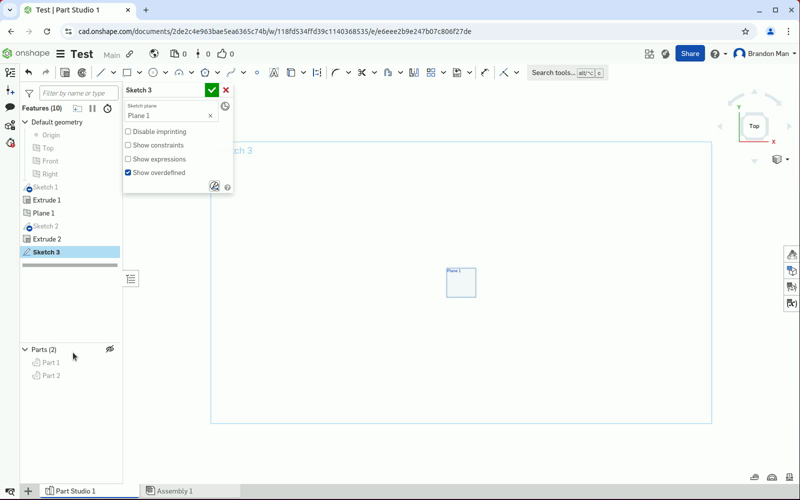
key(l)
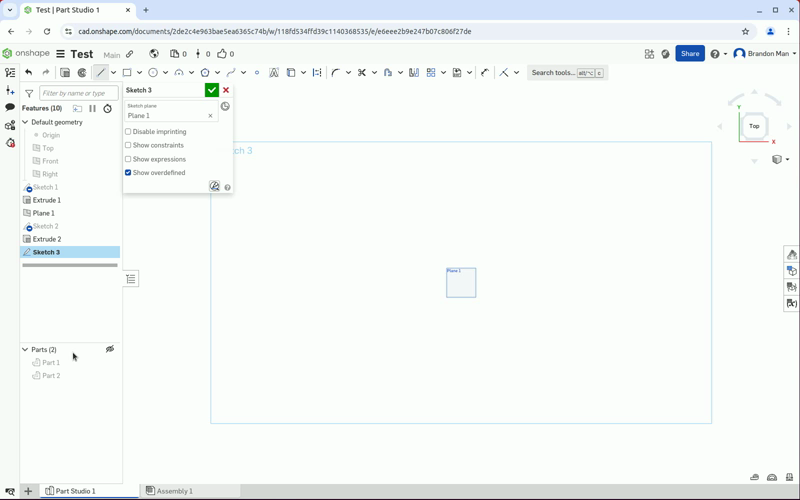
key_down(shift)
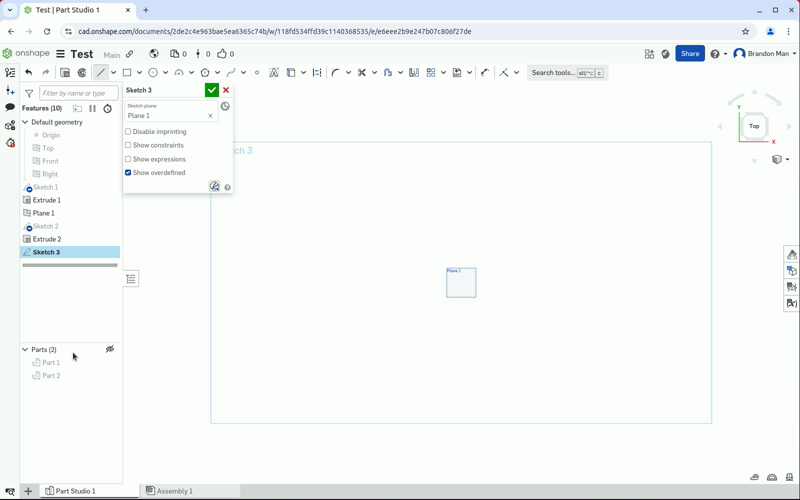
mouse_move(391, 390)
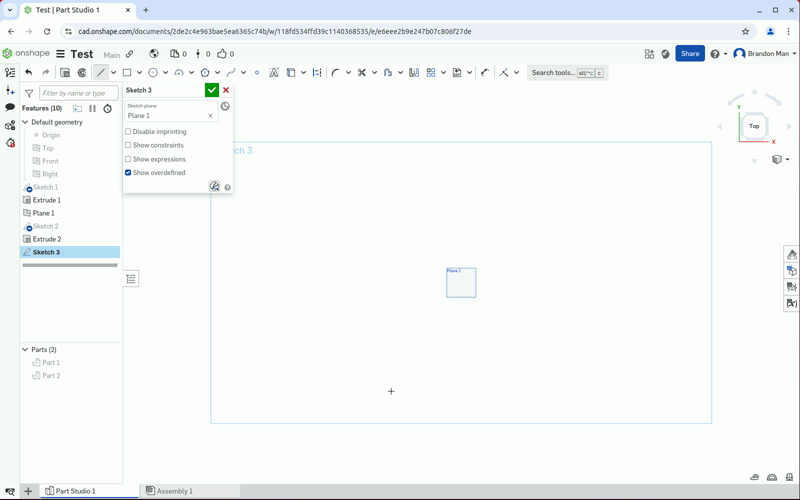
click(391, 390)
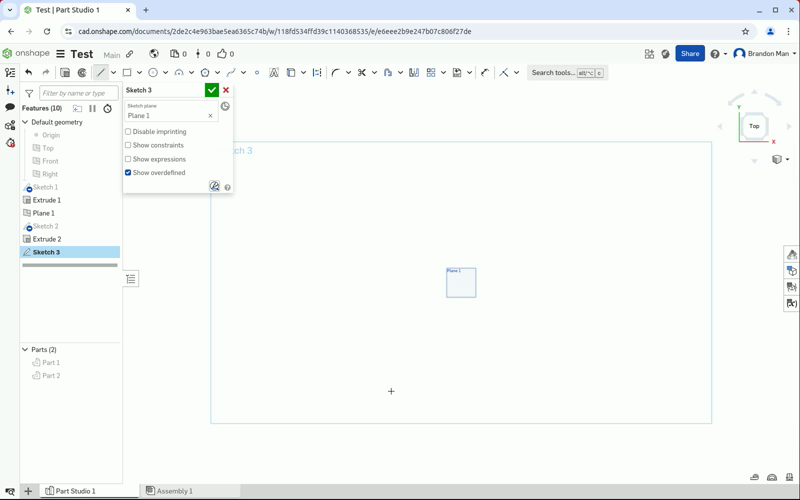
key_up(shift)
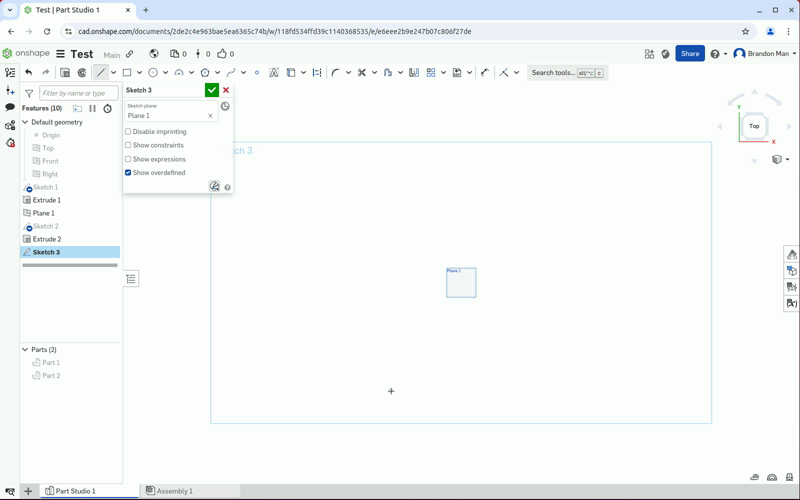
key_down(shift)
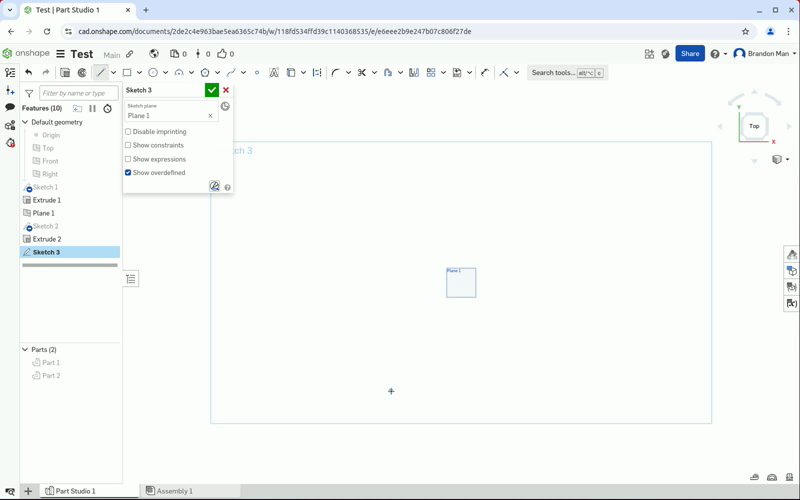
mouse_move(421, 390)
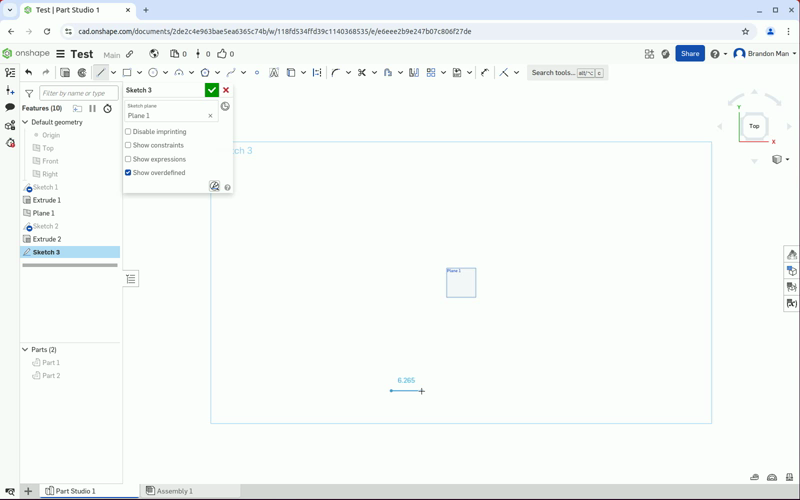
mouse_move(407, 390)
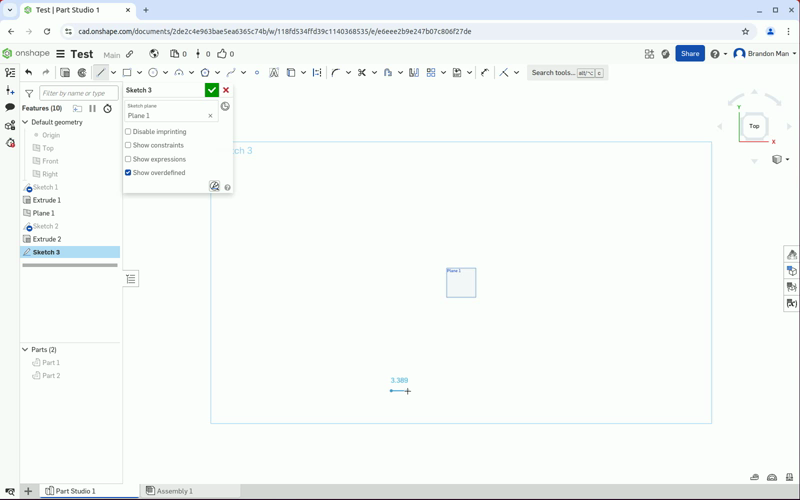
click(407, 390)
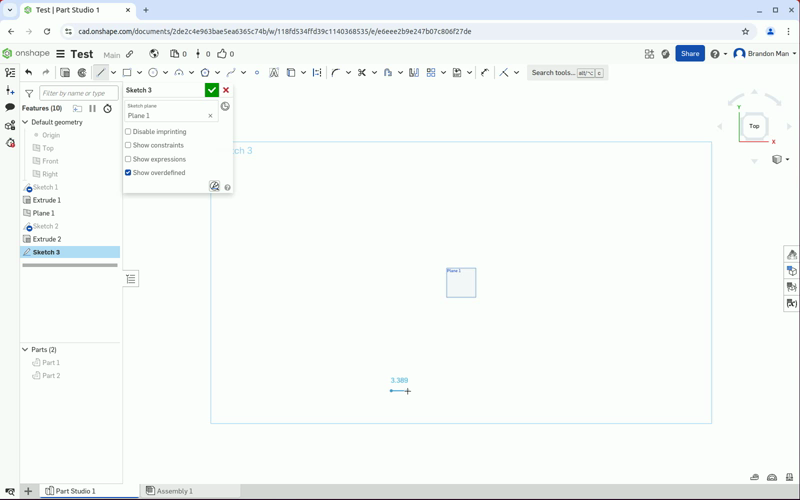
key_up(shift)
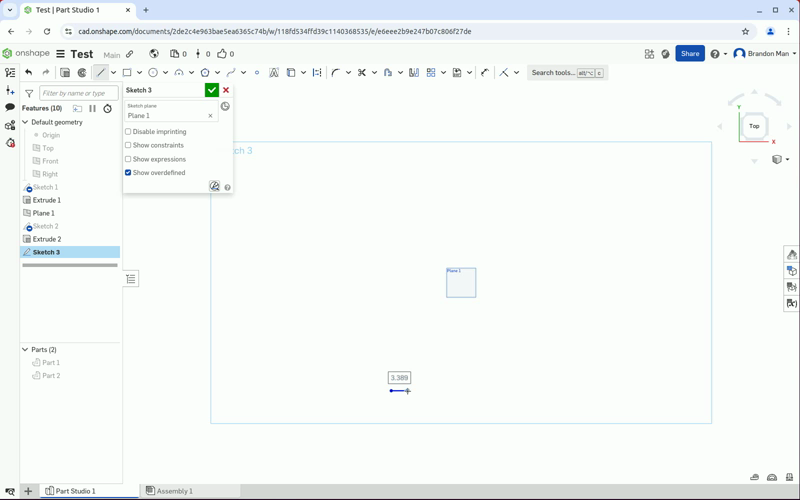
key_down(shift)
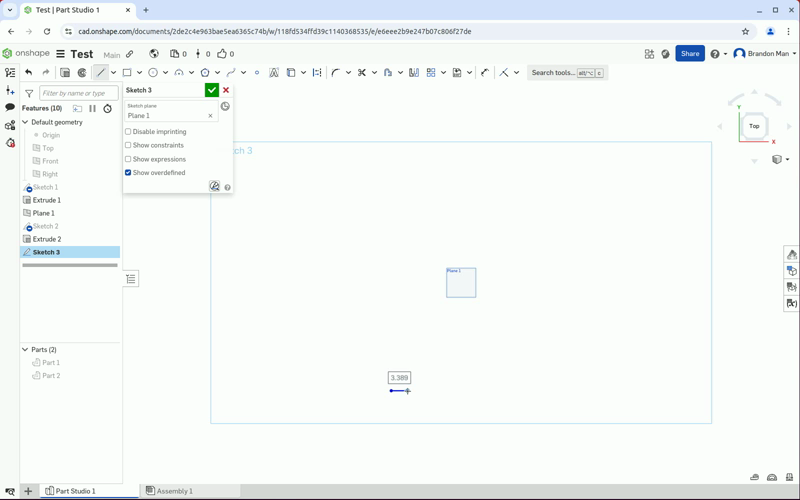
mouse_move(437, 390)
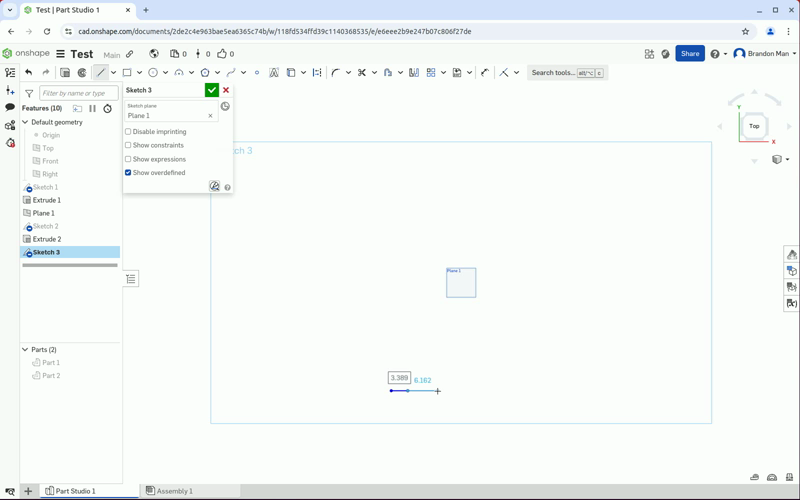
mouse_move(407, 359)
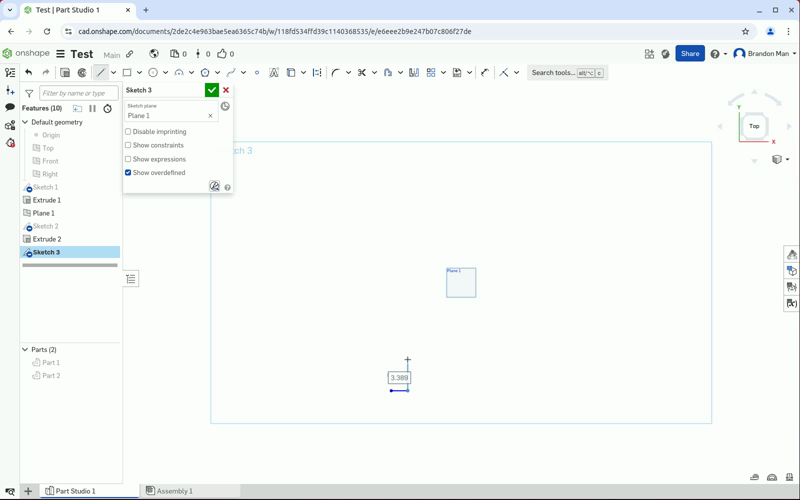
click(407, 359)
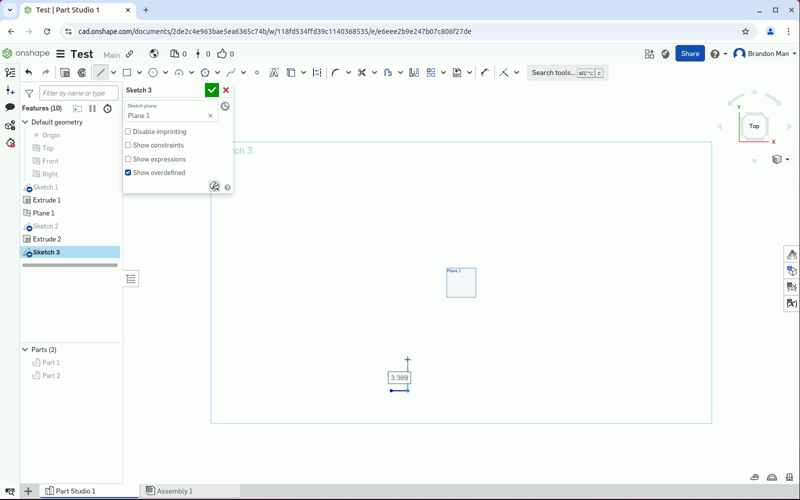
key_up(shift)
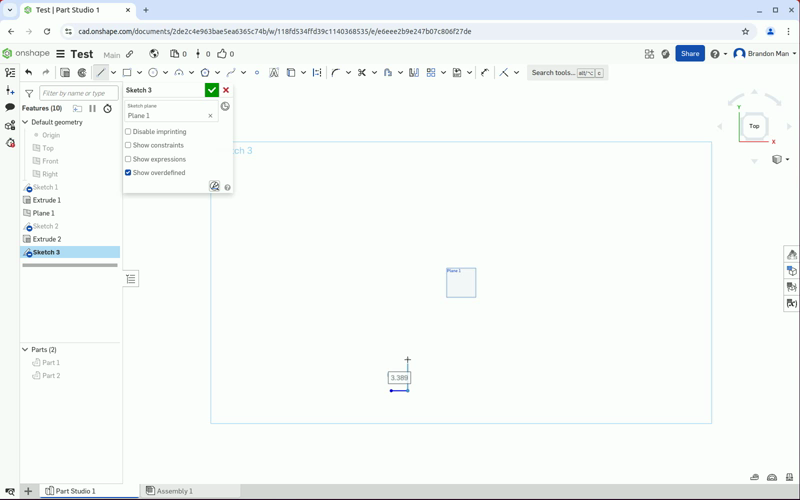
key_down(shift)
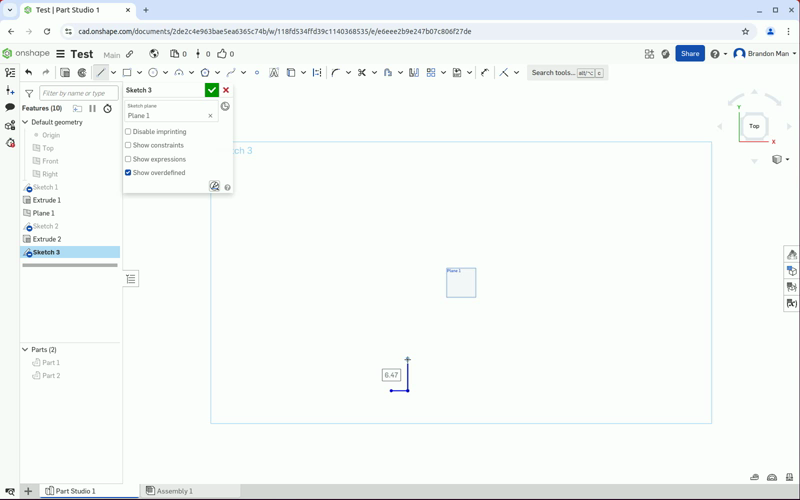
mouse_move(437, 359)
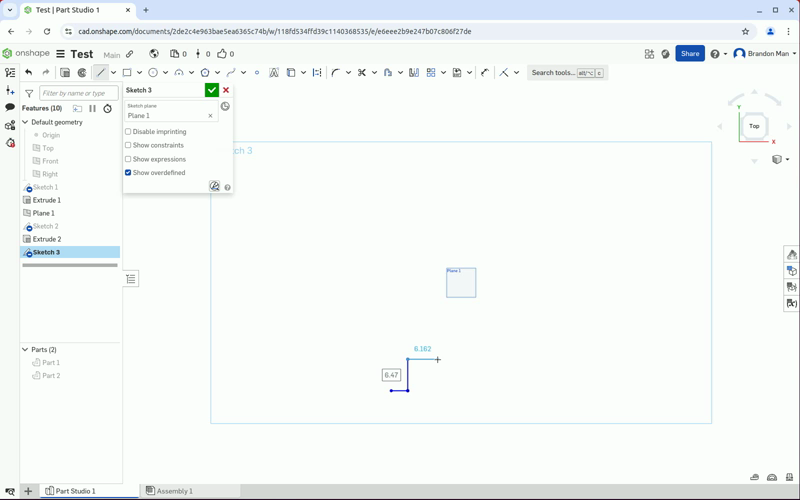
mouse_move(391, 359)
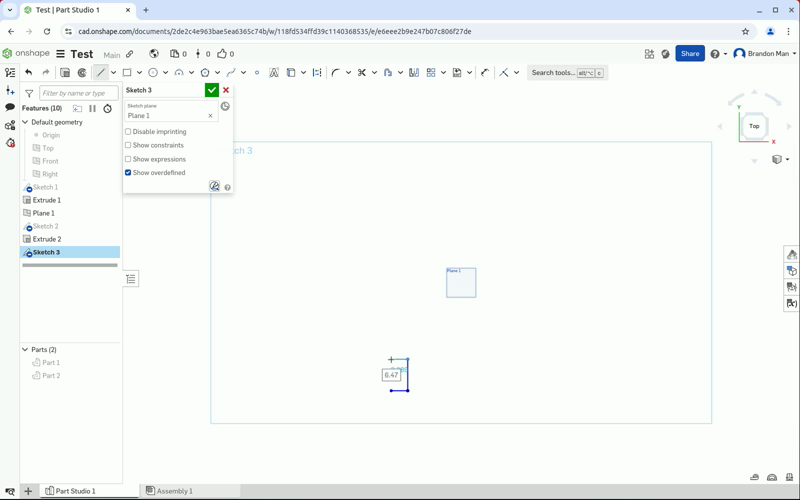
click(391, 359)
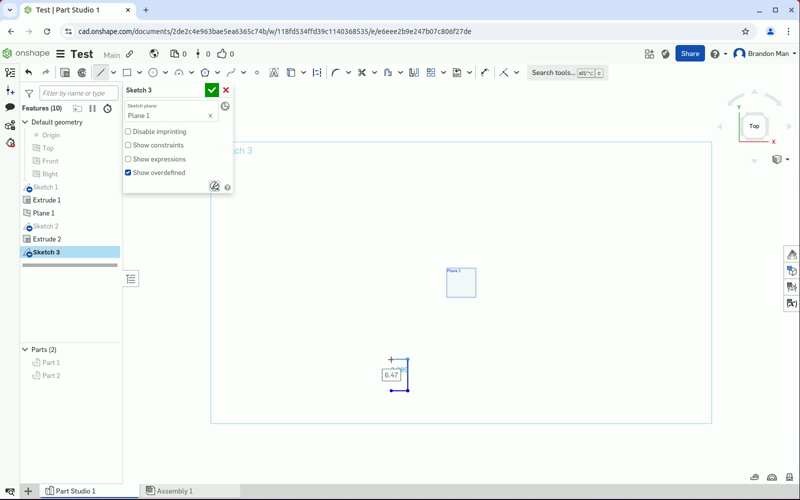
key_up(shift)
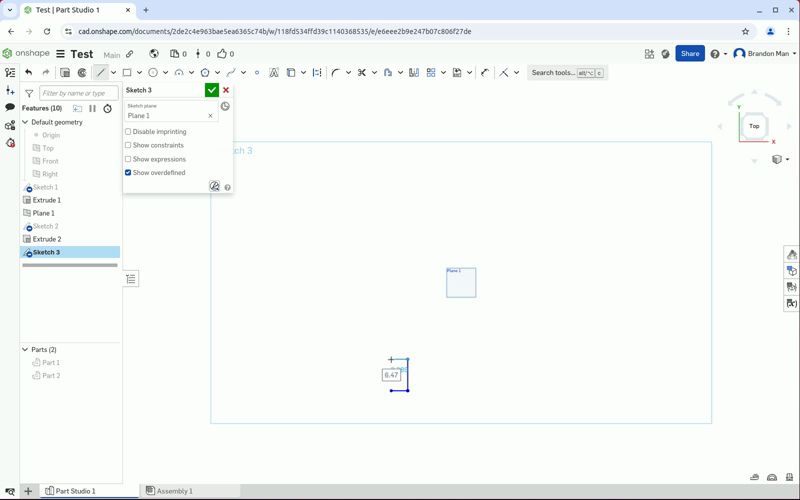
mouse_move(421, 359)
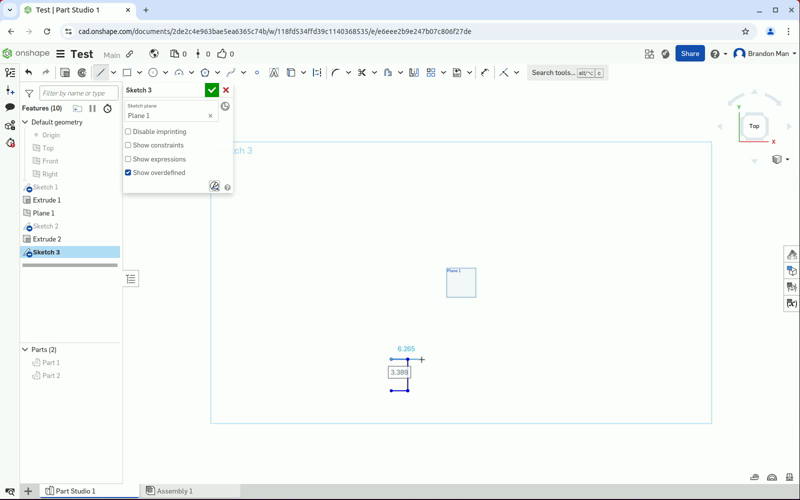
key_down(shift)
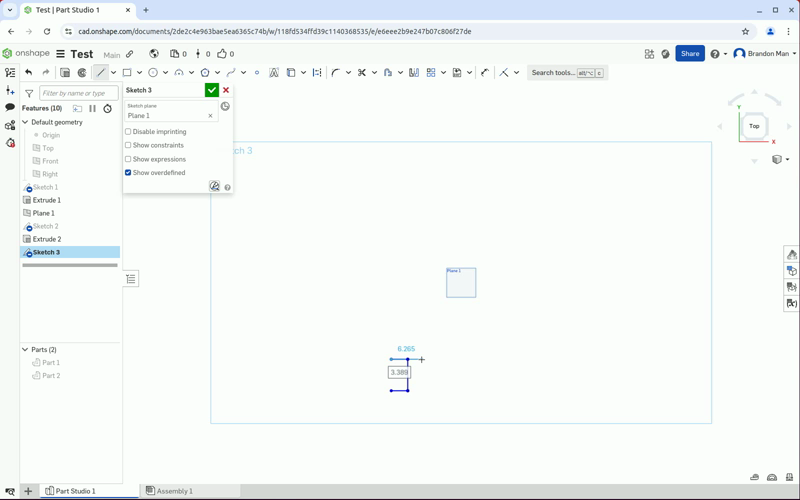
mouse_move(391, 390)
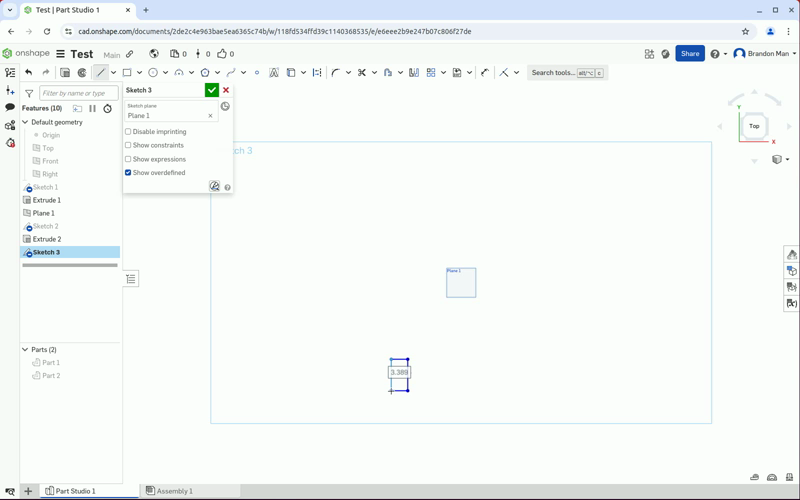
key_up(shift)
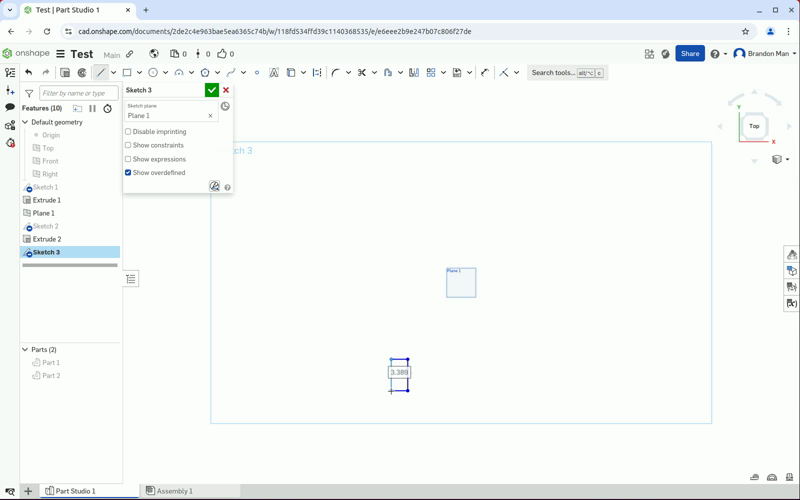
click(391, 390)
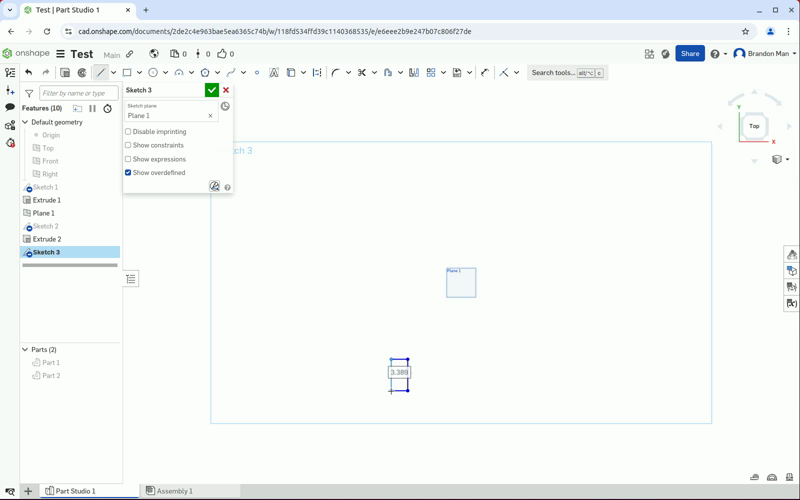
key(esc)
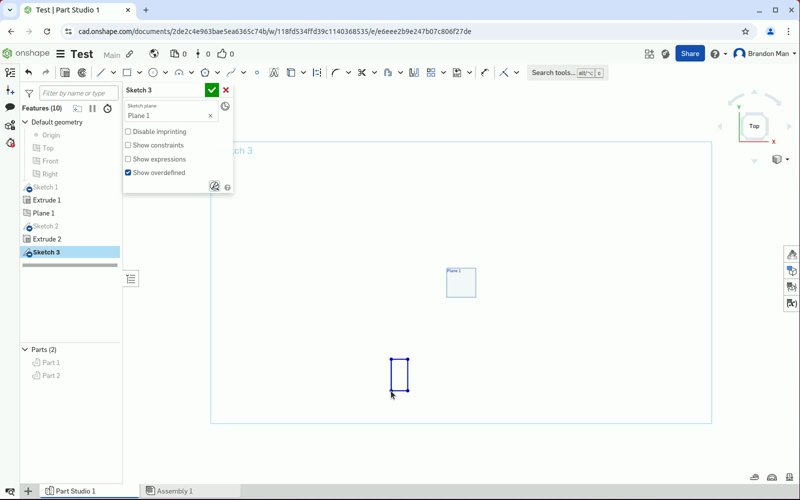
key(c)
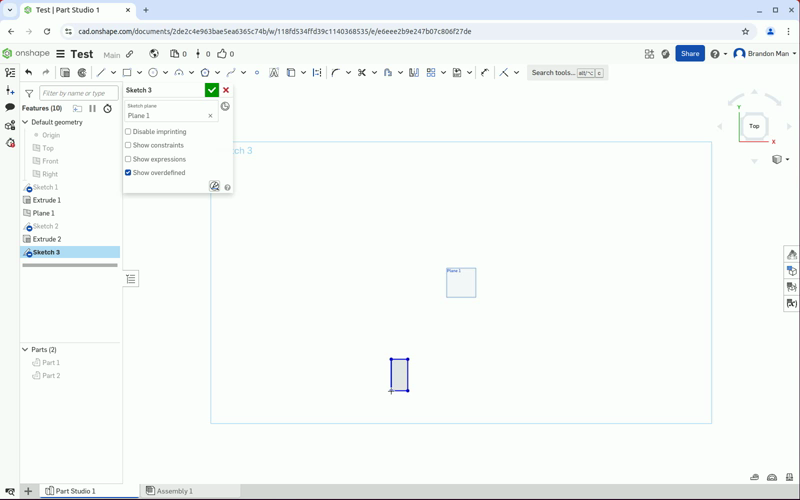
key_down(shift)
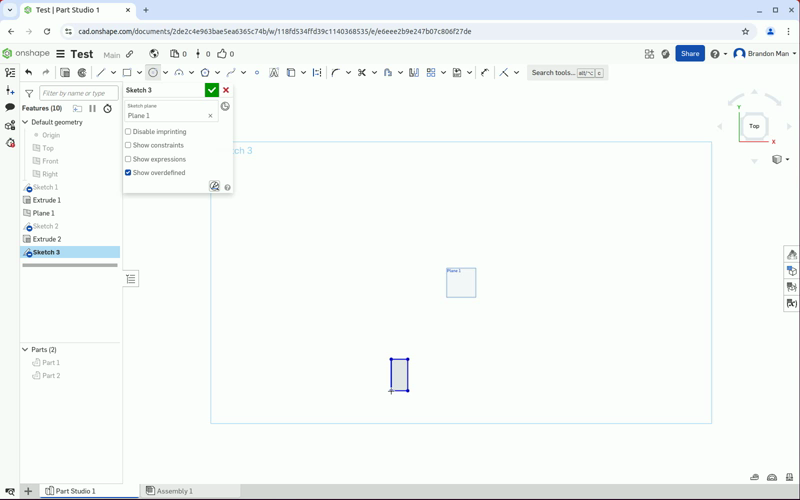
mouse_move(399, 382)
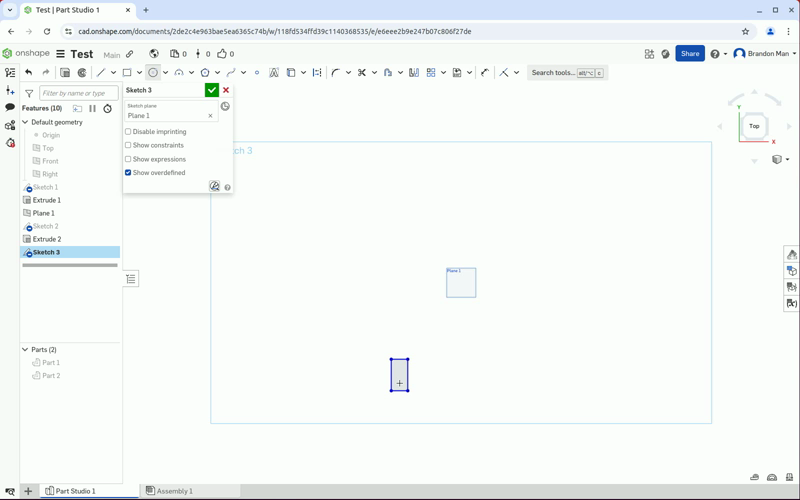
click(399, 382)
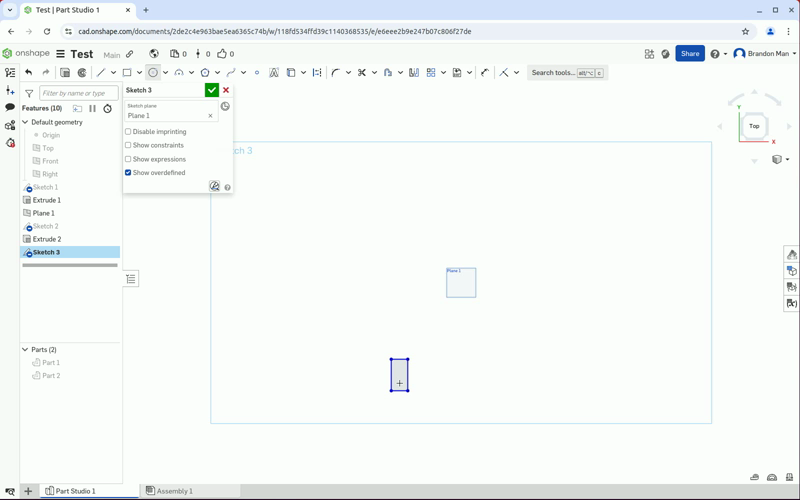
key_up(shift)
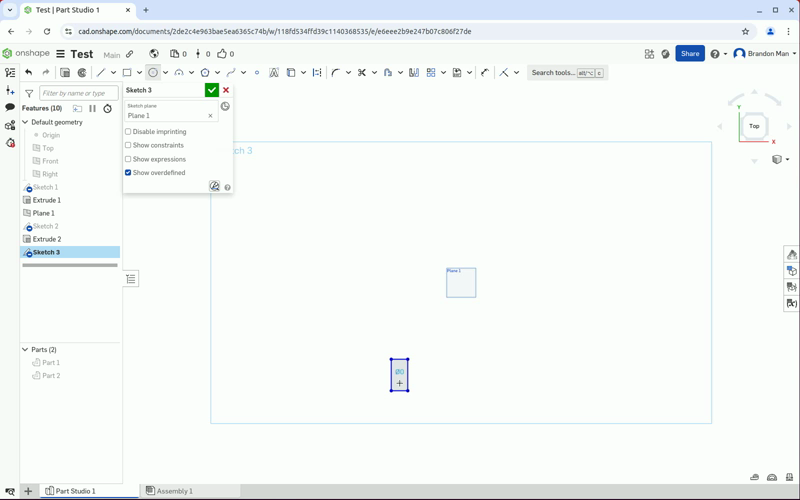
mouse_move(404, 382)
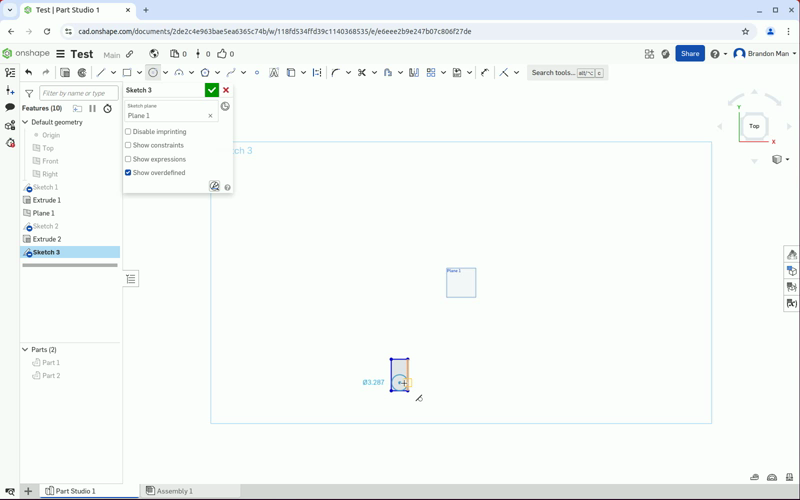
click(404, 382)
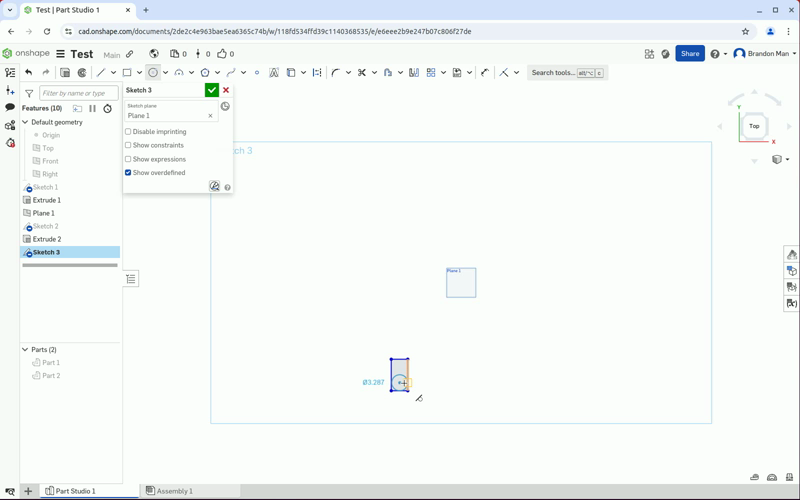
key(esc)
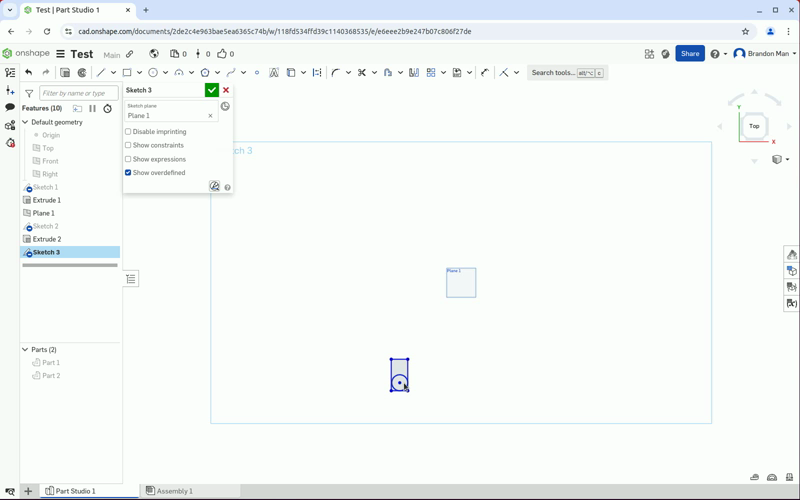
mouse_move(405, 373)
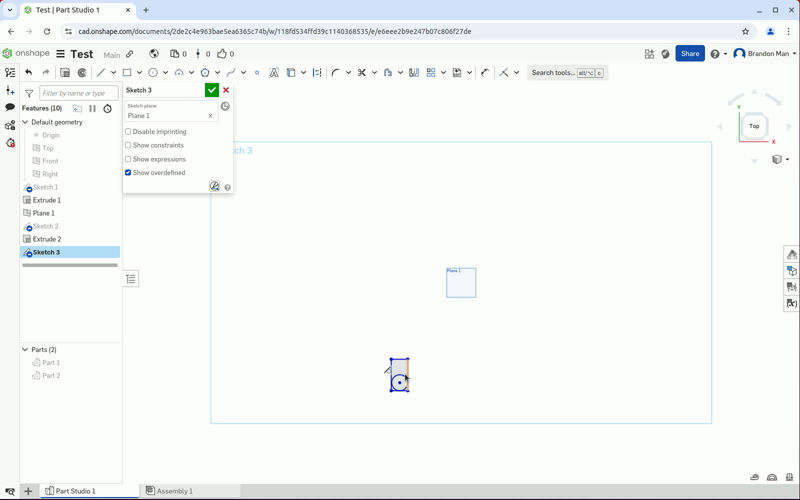
scroll(6)
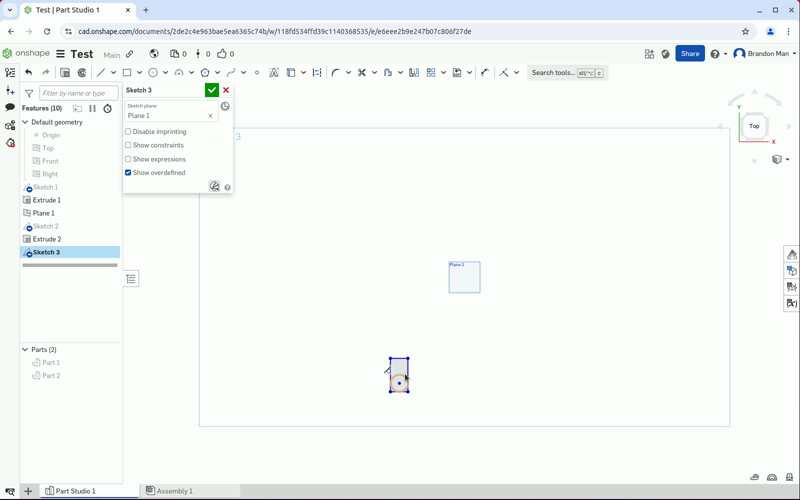
scroll(6)
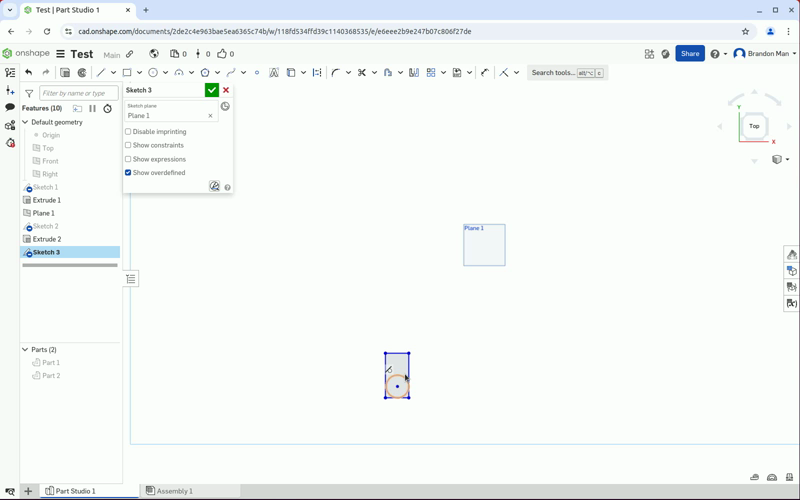
scroll(6)
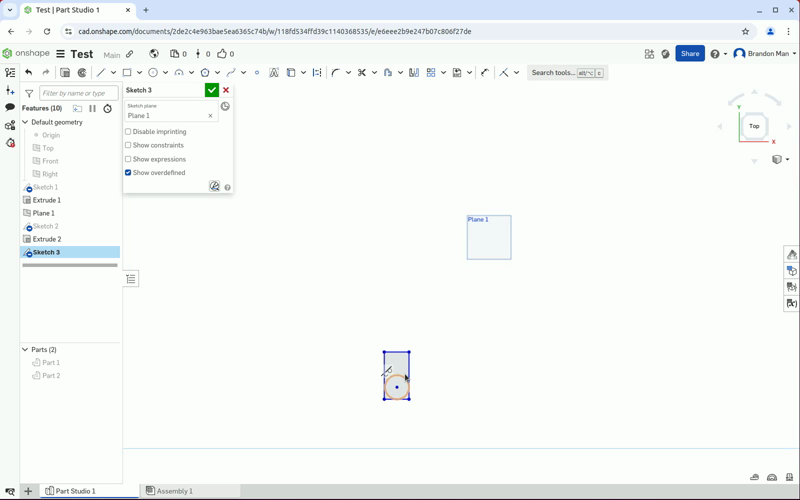
scroll(6)
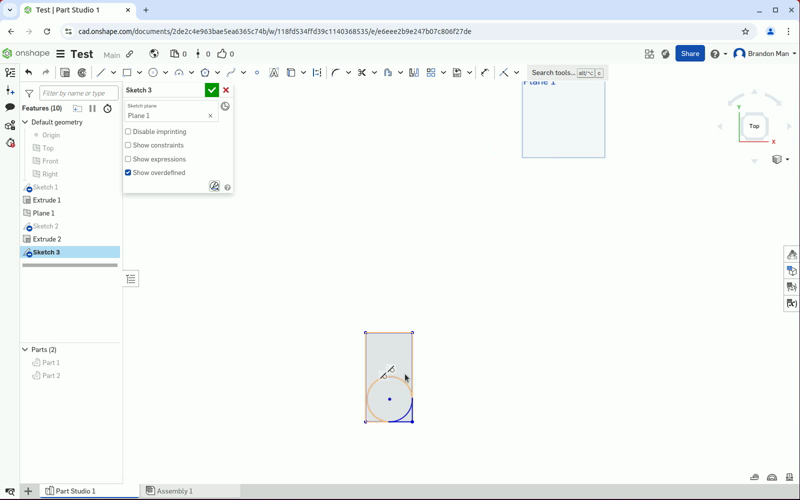
scroll(6)
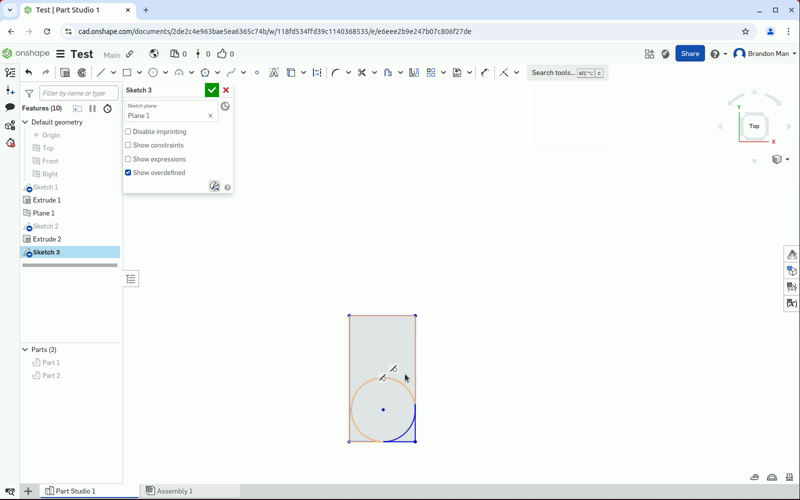
scroll(6)
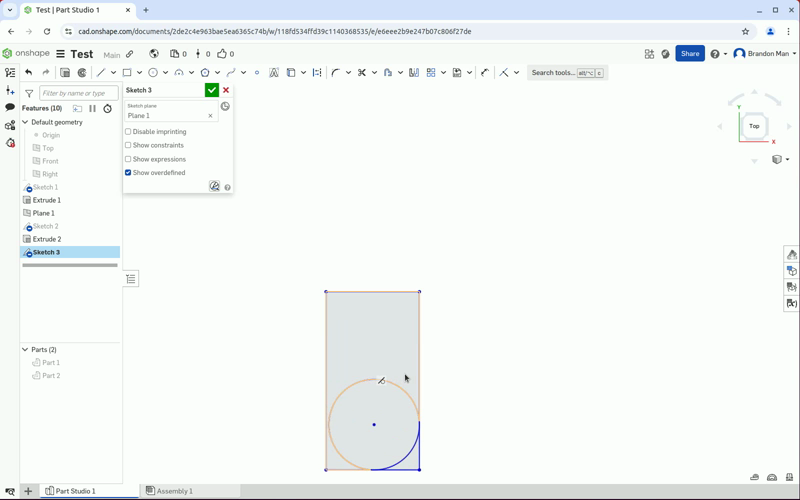
scroll(6)
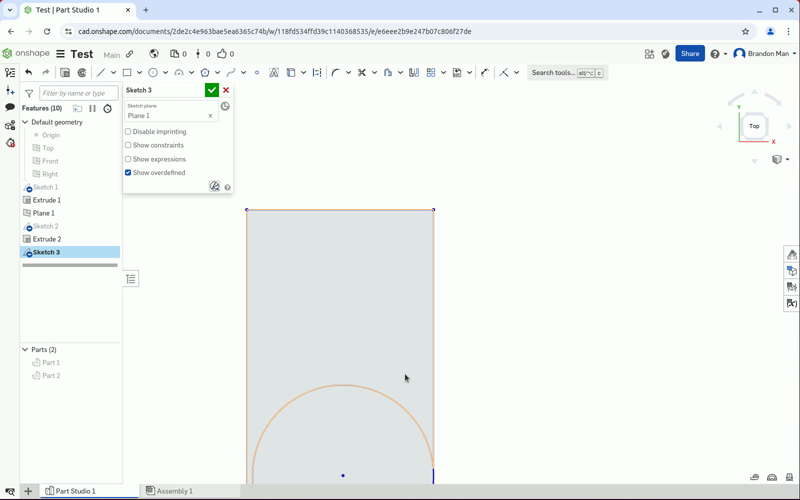
click(405, 373)
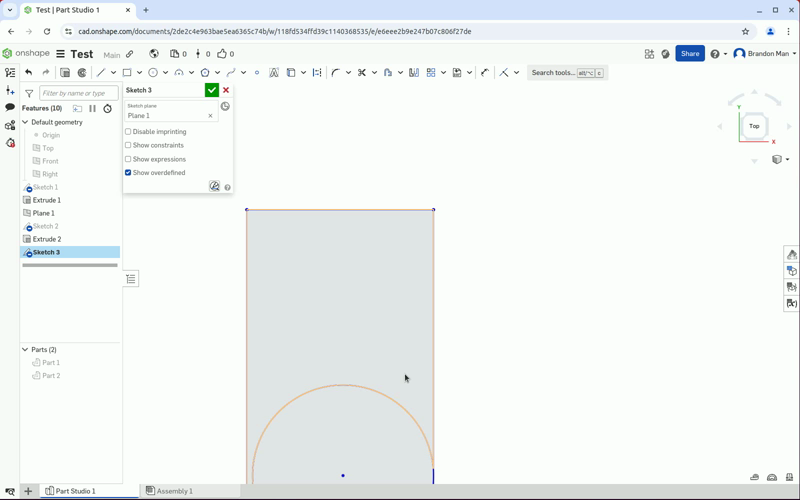
scroll(-6)
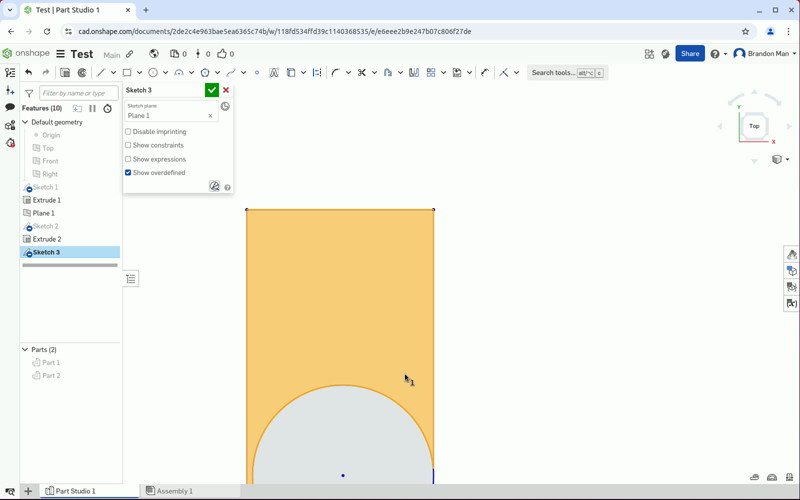
scroll(-6)
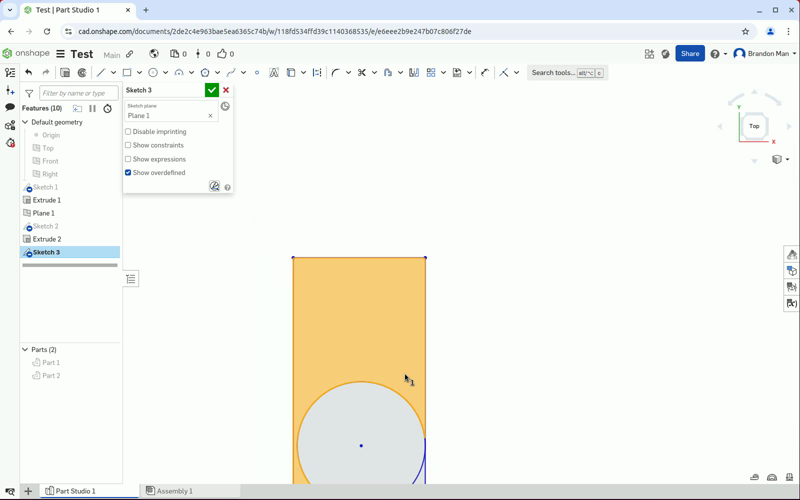
scroll(-6)
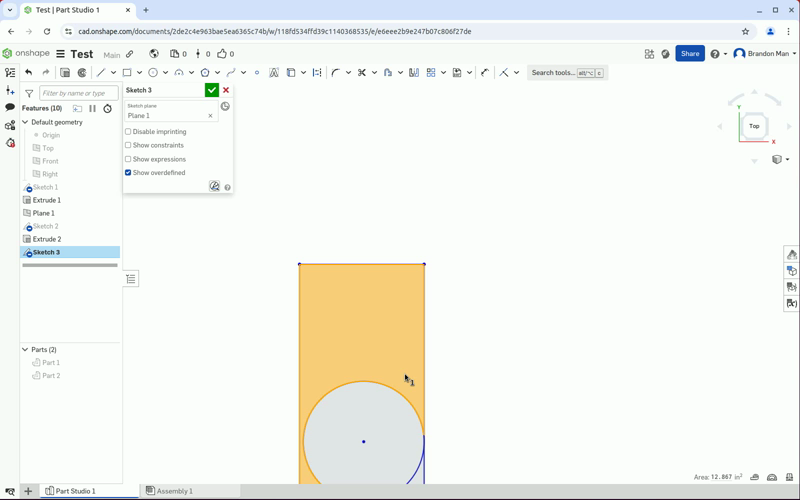
scroll(-6)
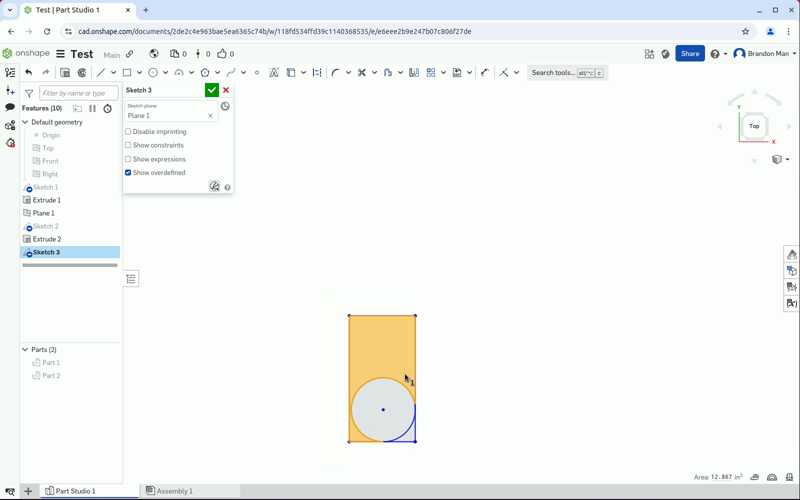
scroll(-6)
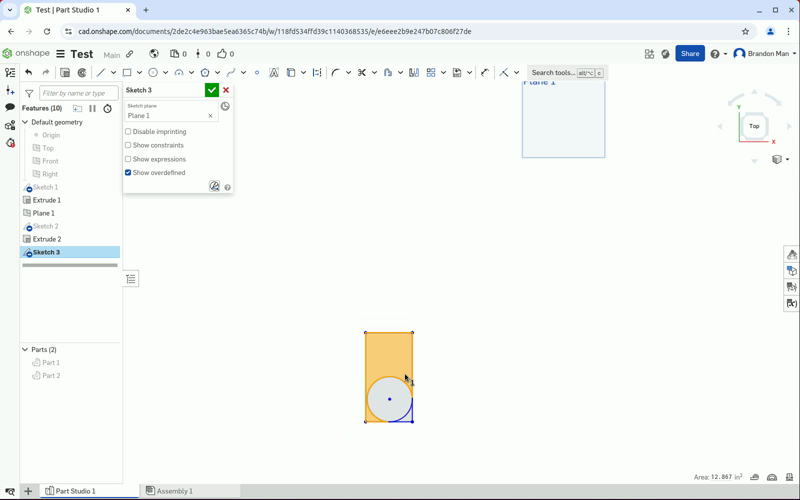
scroll(-6)
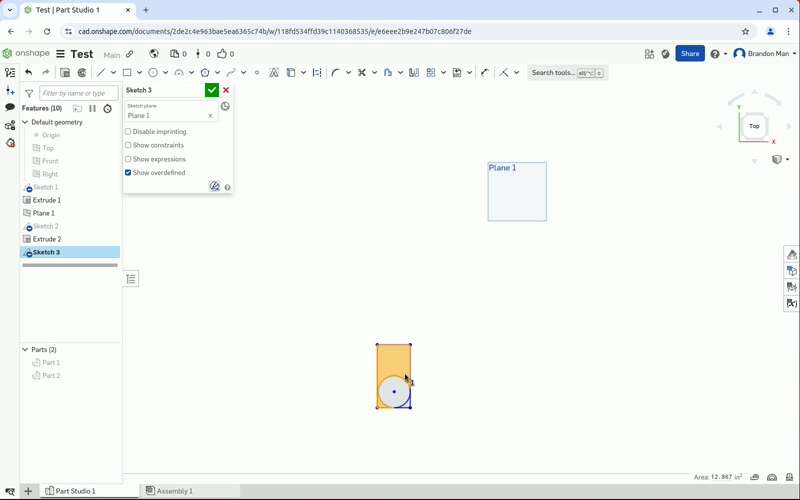
scroll(-6)
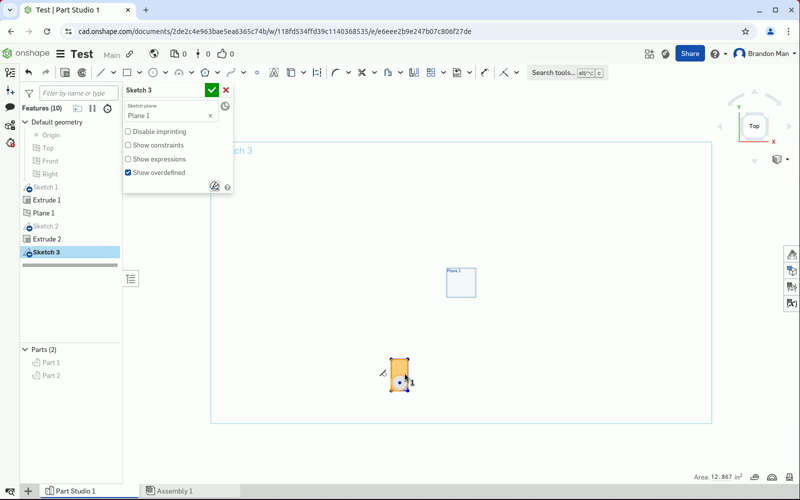
mouse_move(73, 352)
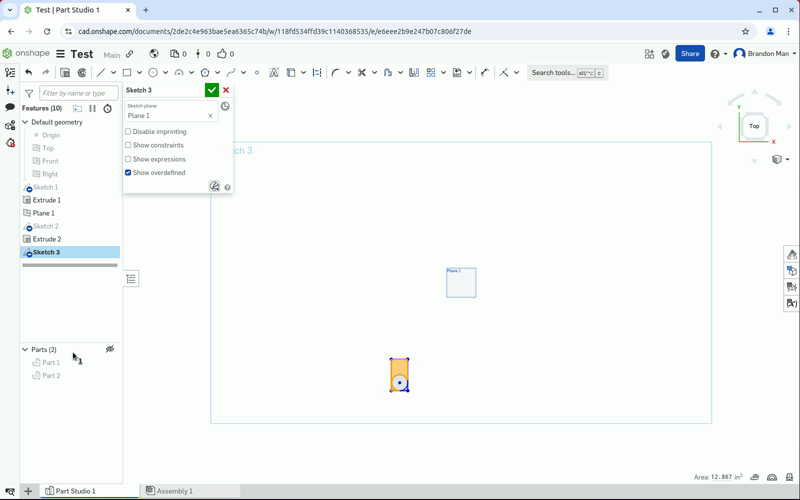
key(shift+y)
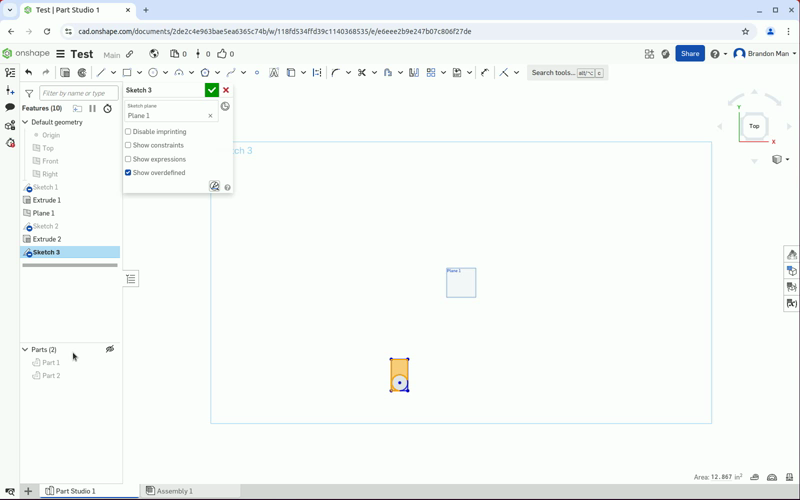
key(shift+e)
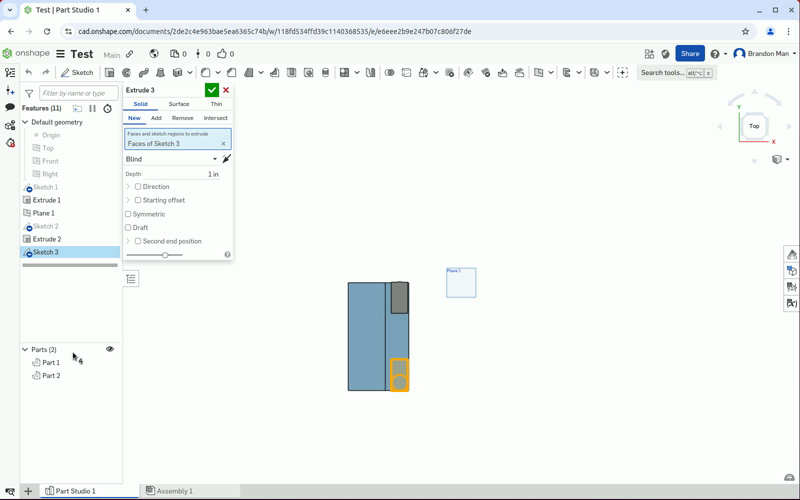
mouse_move(143, 106)
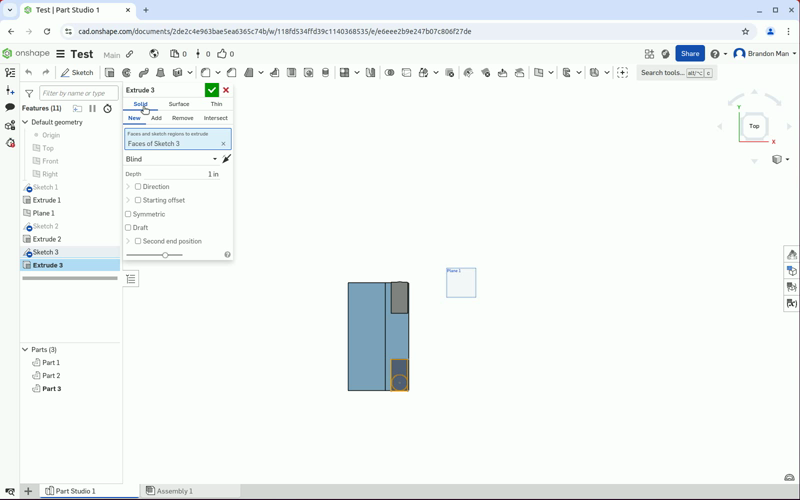
click(143, 106)
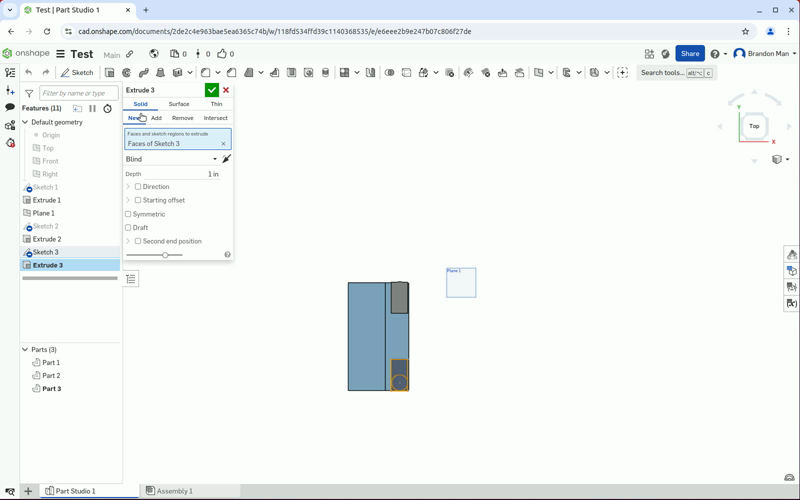
mouse_move(137, 120)
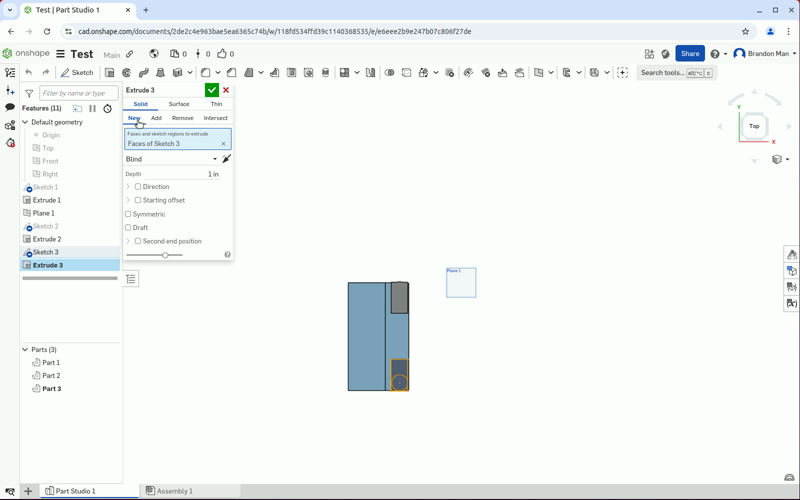
click(137, 120)
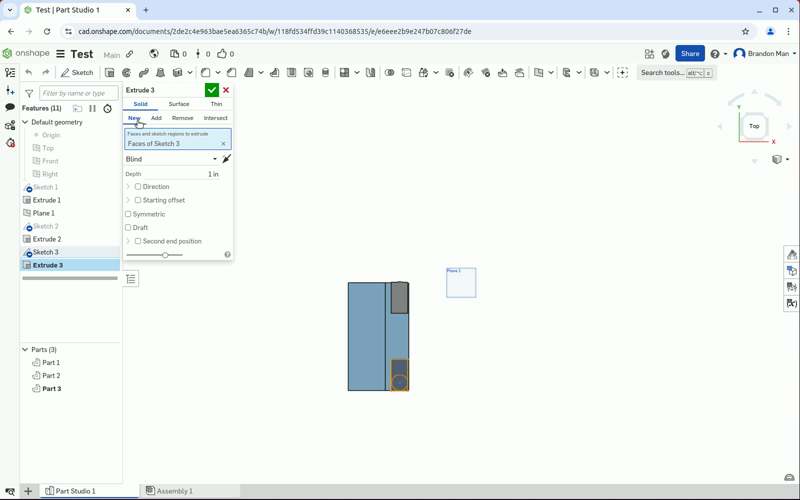
key(tab, 4)
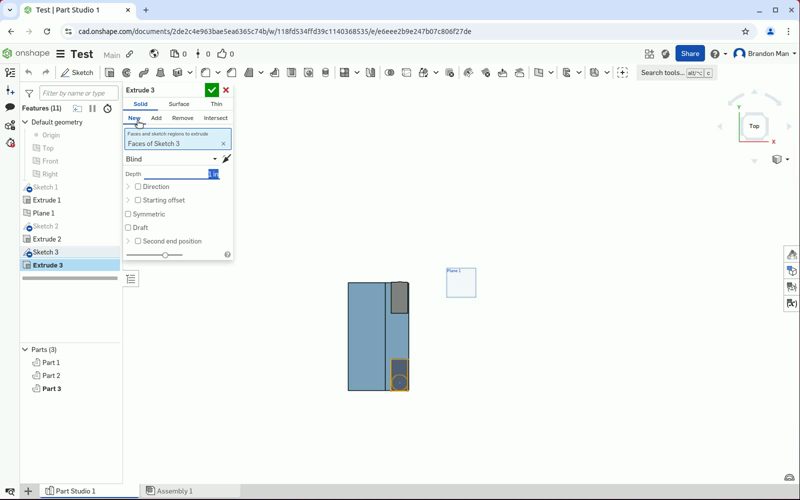
text(3.129)
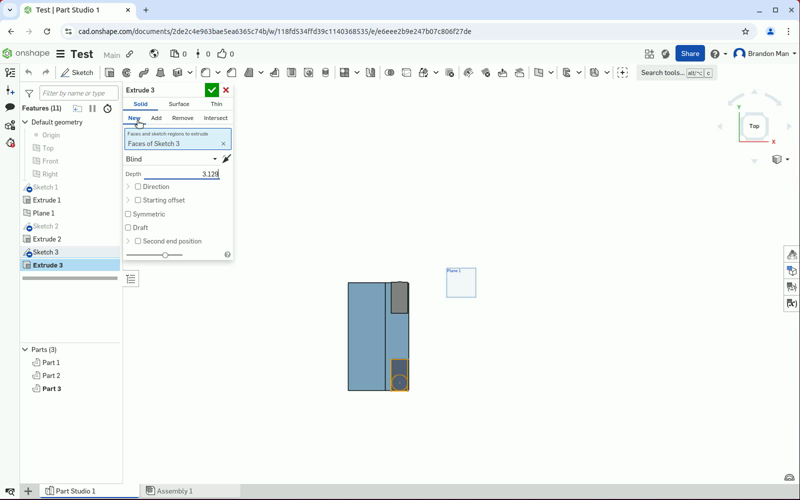
key(enter)
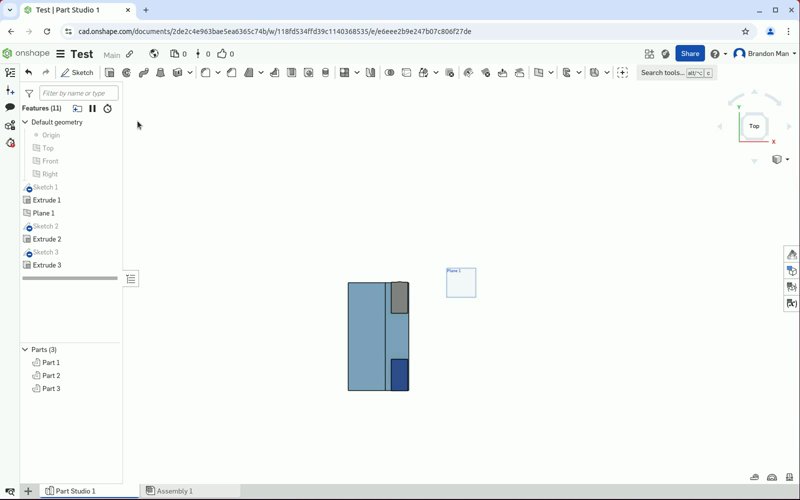
key(shift+h)
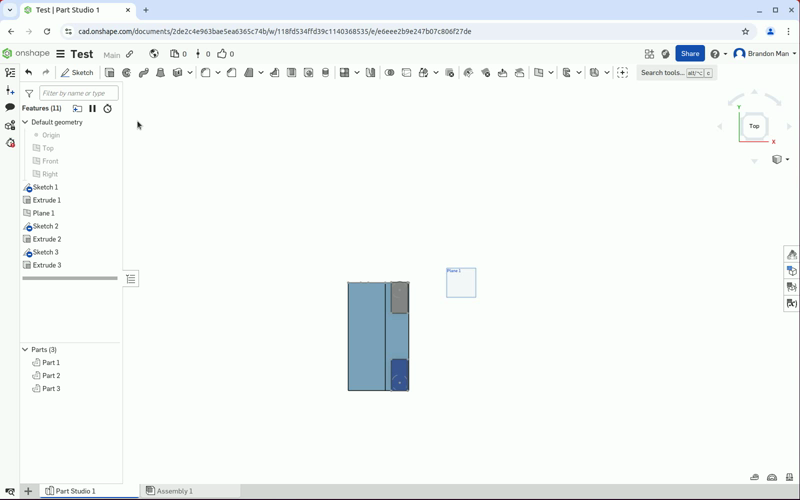
key(shift+h)
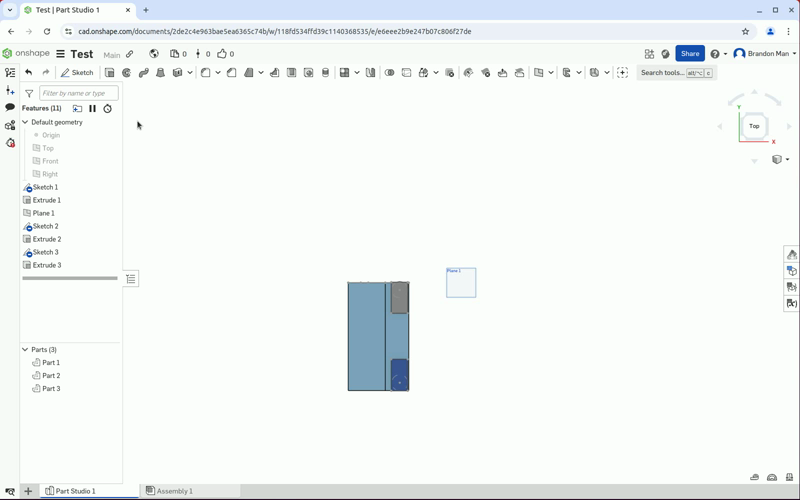
key(shift+7)
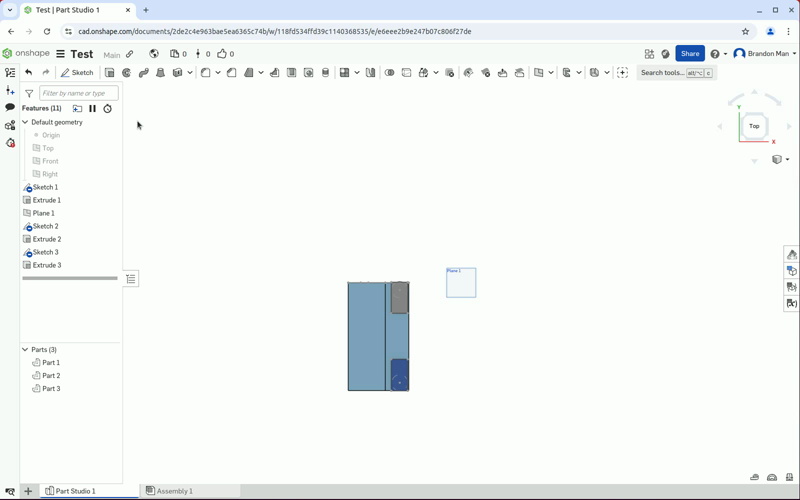
key(up, 3)
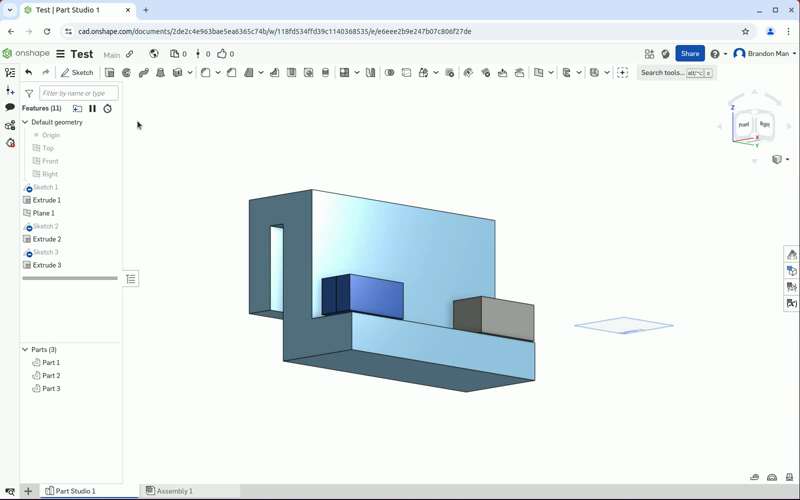
key(left, 3)
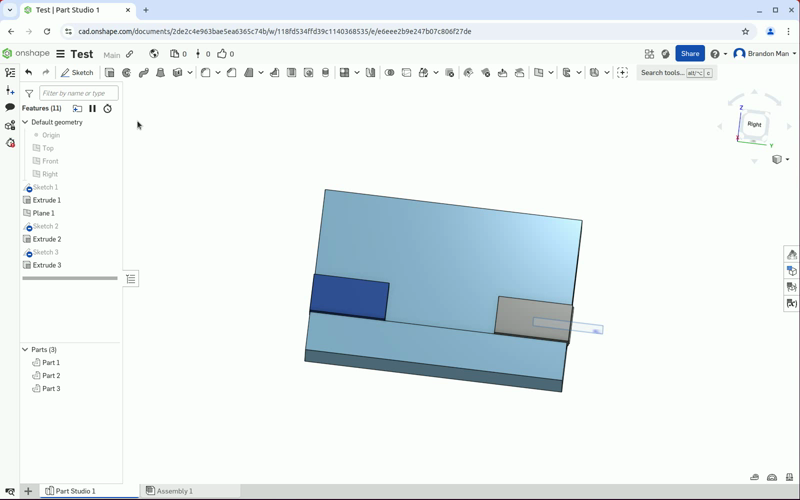
key(right, 3)
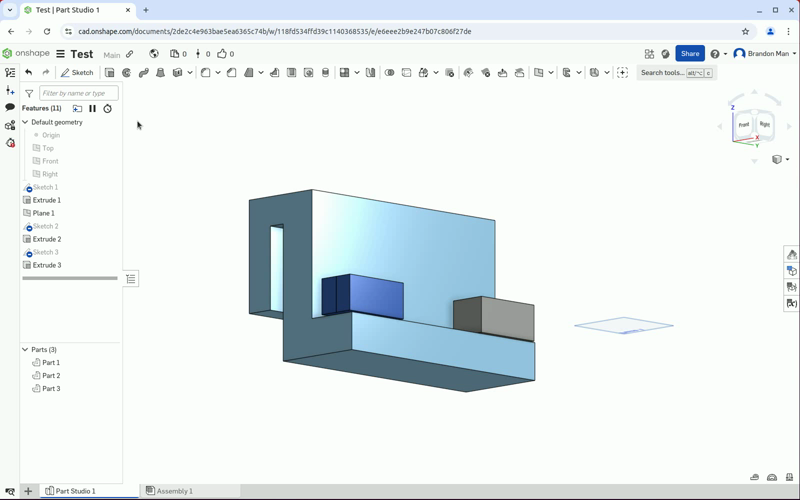
key(down, 3)
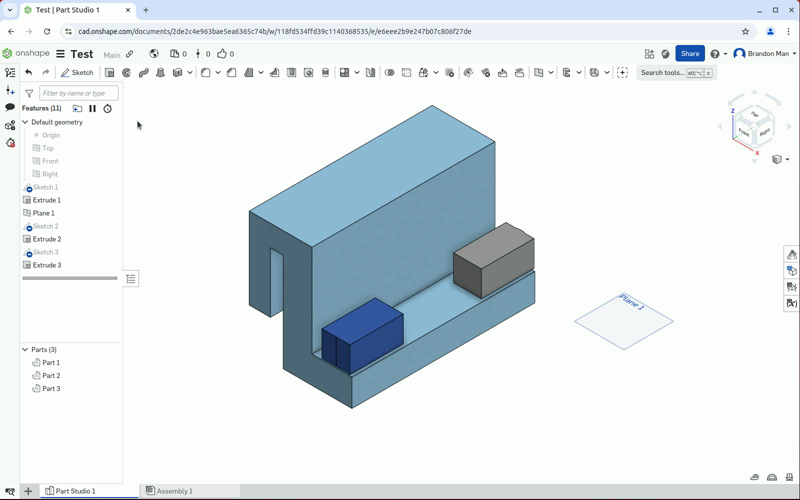
mouse_move(73, 189)
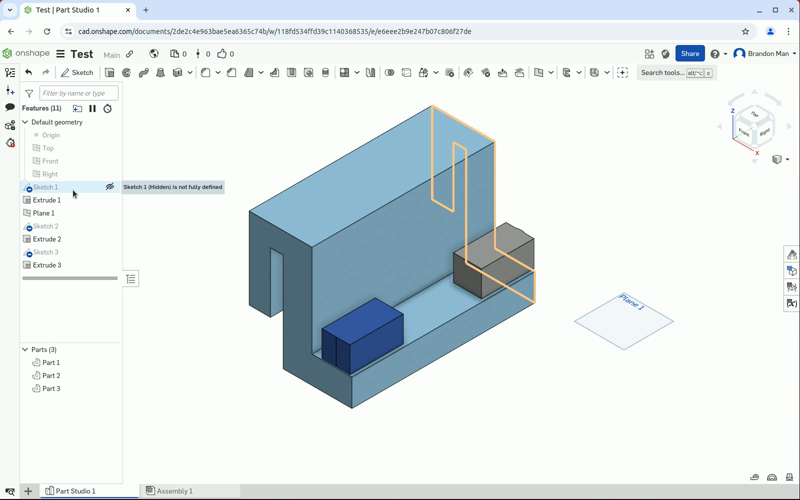
click(73, 189)